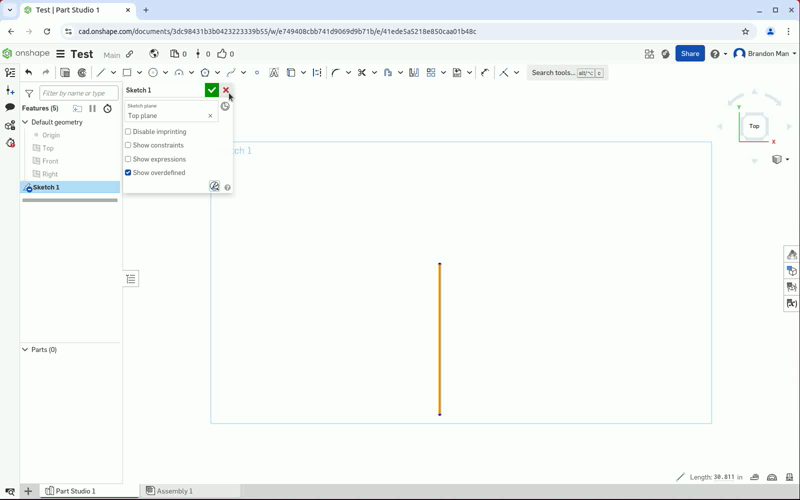
key(shift+h)
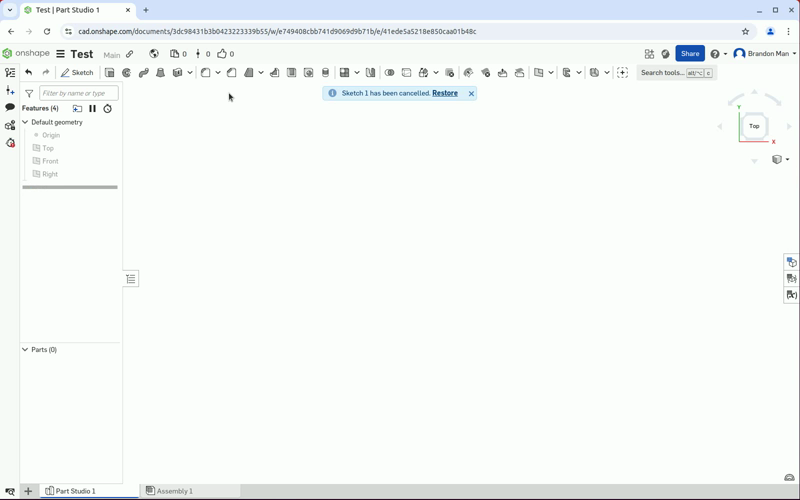
mouse_move(73, 352)
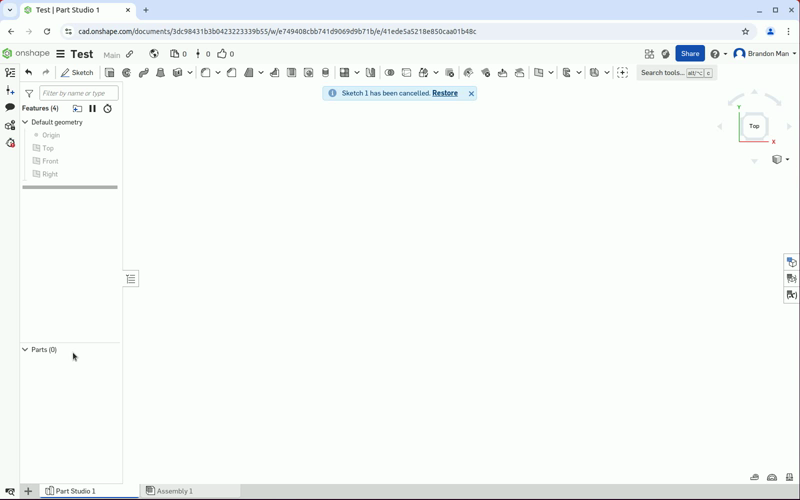
key(y)
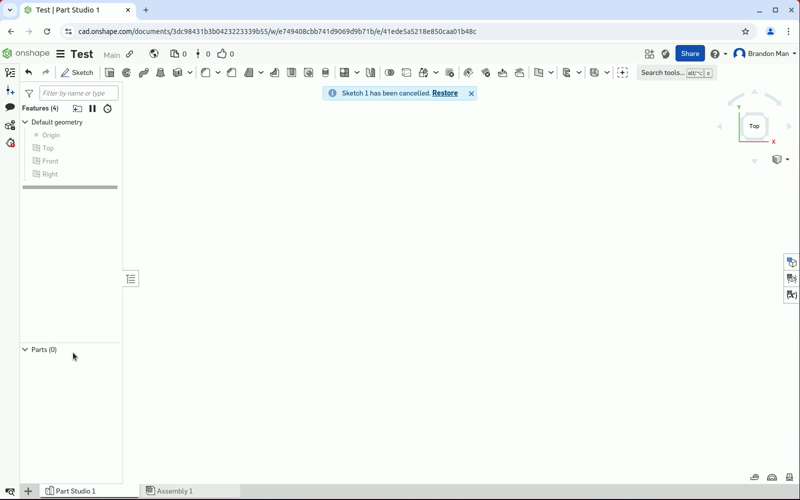
key(shift+p)
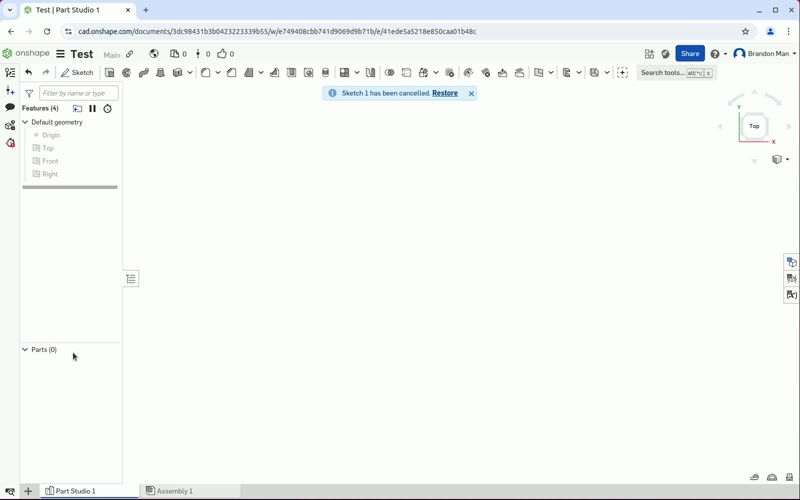
key(space)
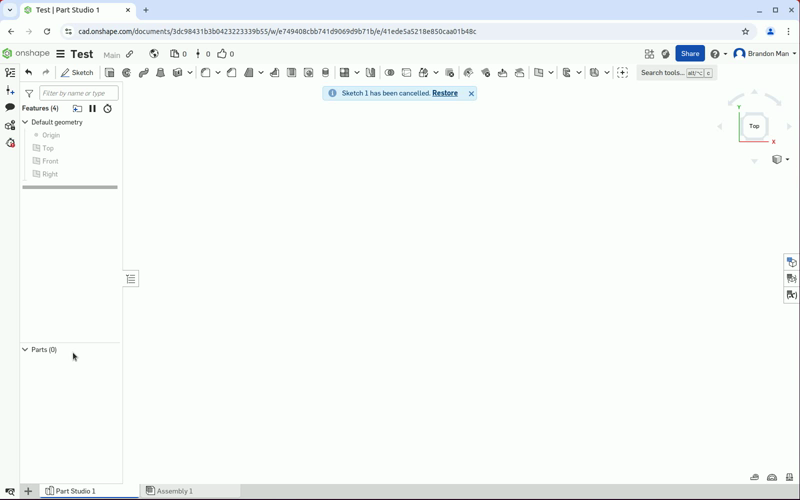
key_down(shift)
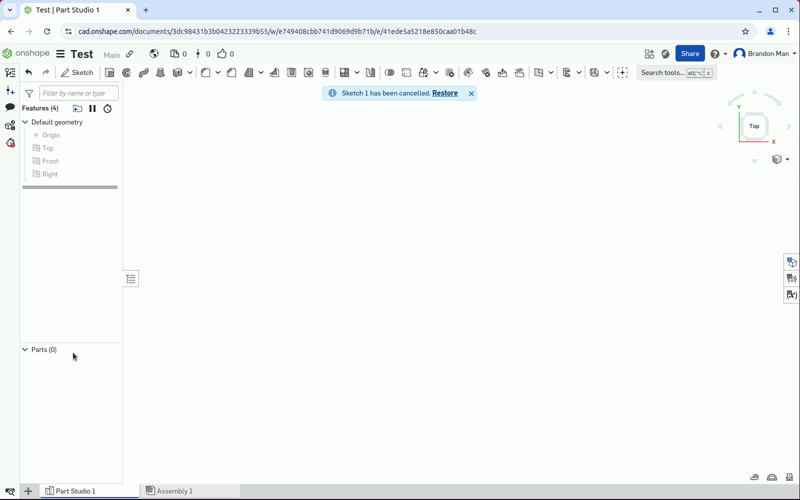
key(up)
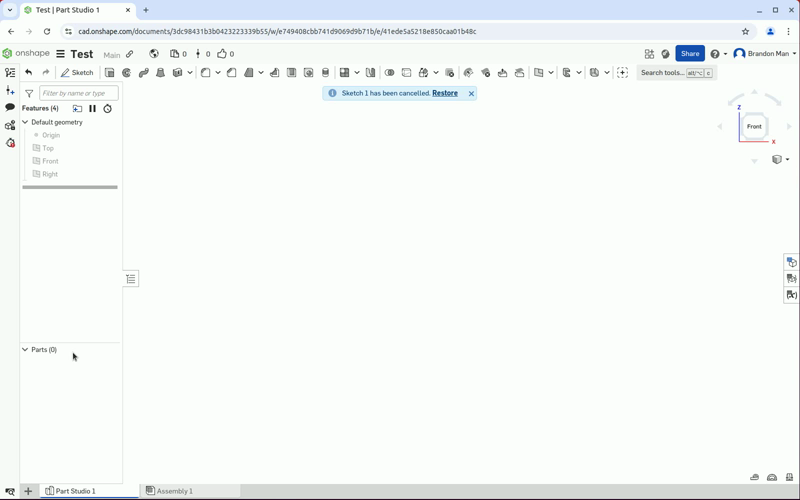
key_up(shift)
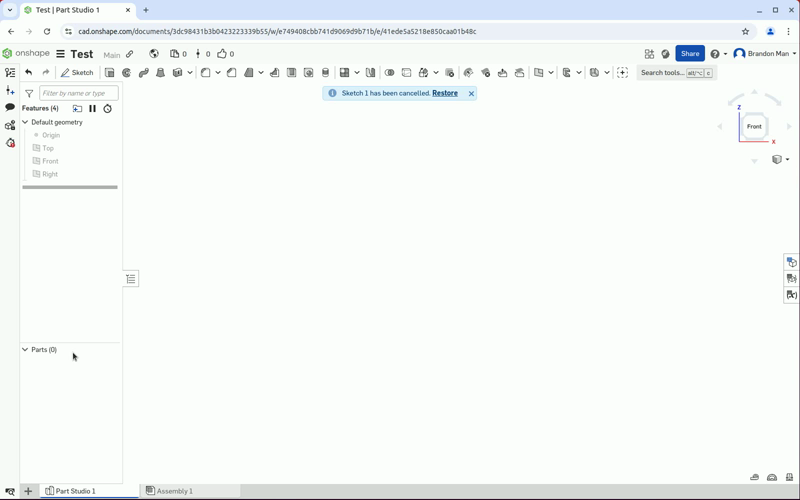
mouse_move(73, 352)
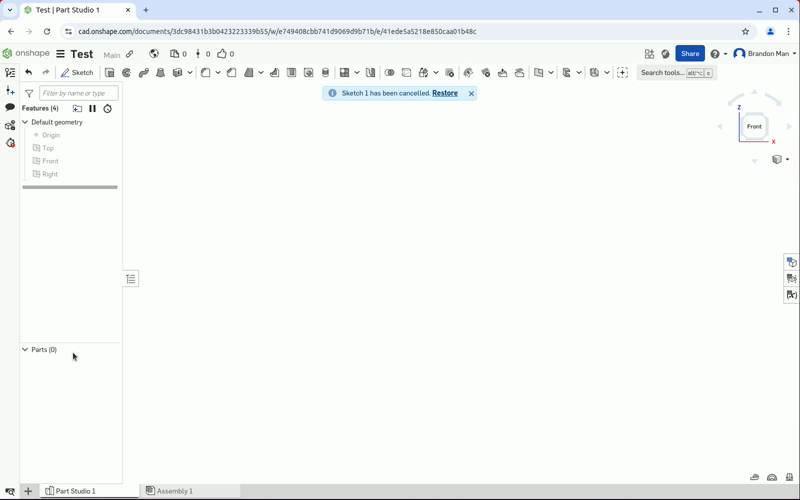
key(shift+y)
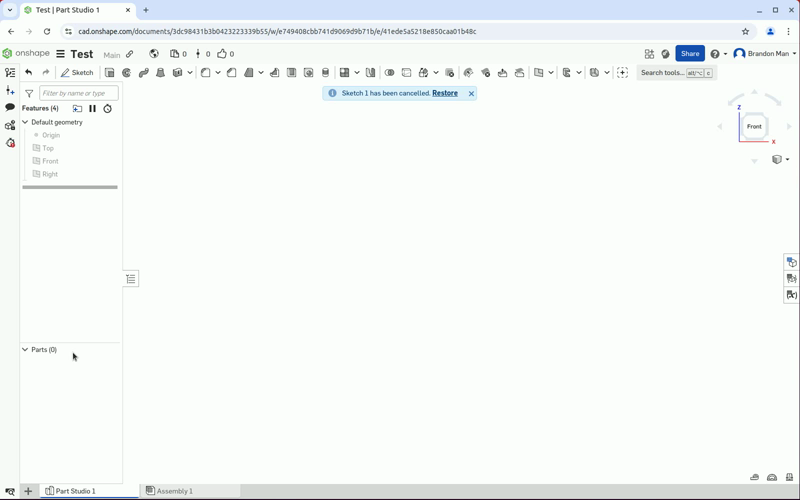
key(shift+s)
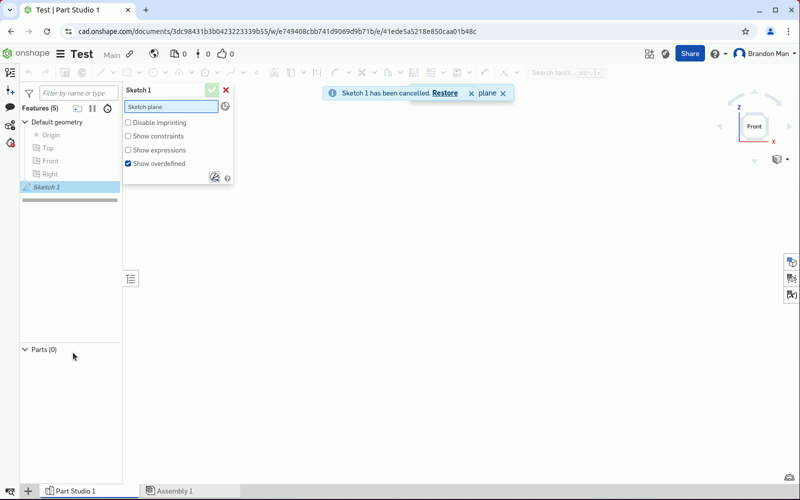
mouse_move(73, 163)
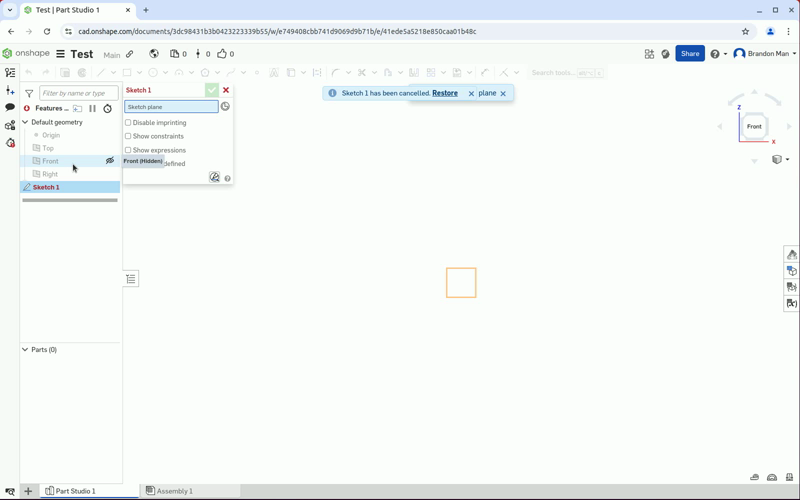
click(73, 163)
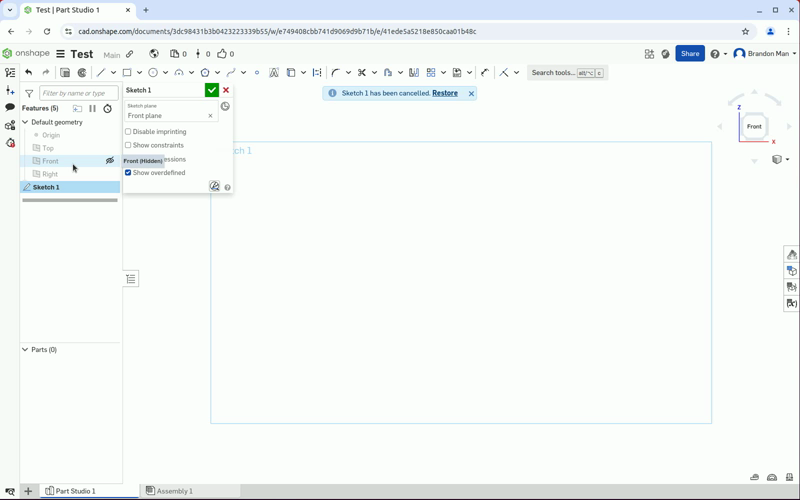
mouse_move(73, 352)
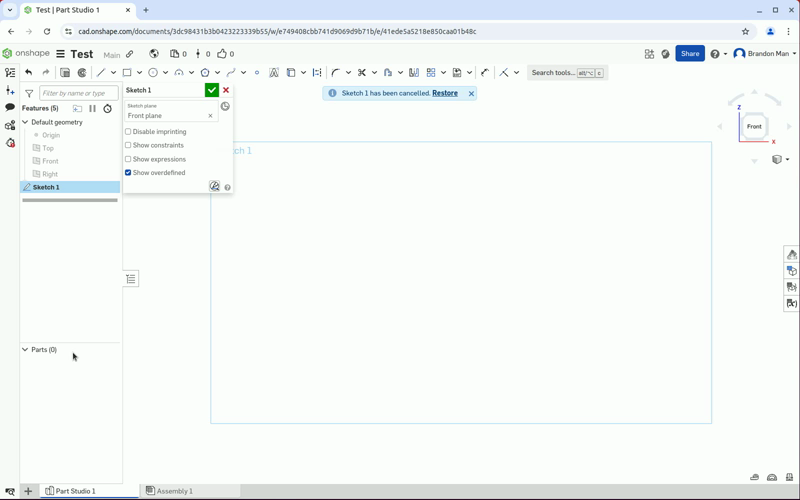
key(y)
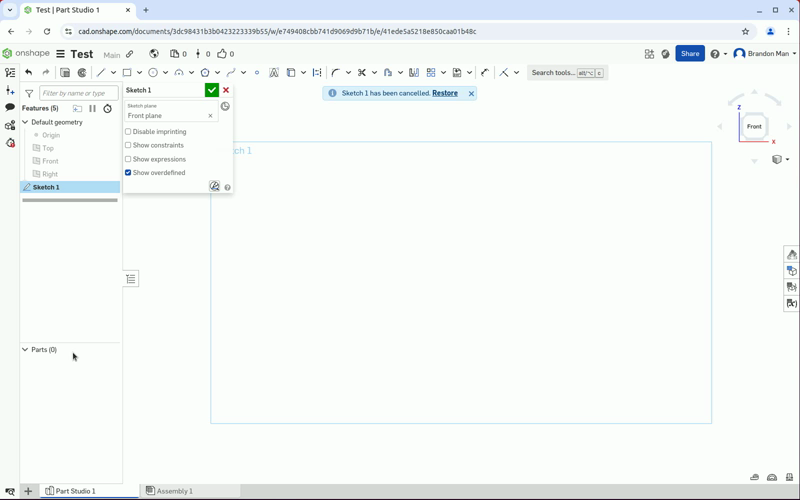
key(l)
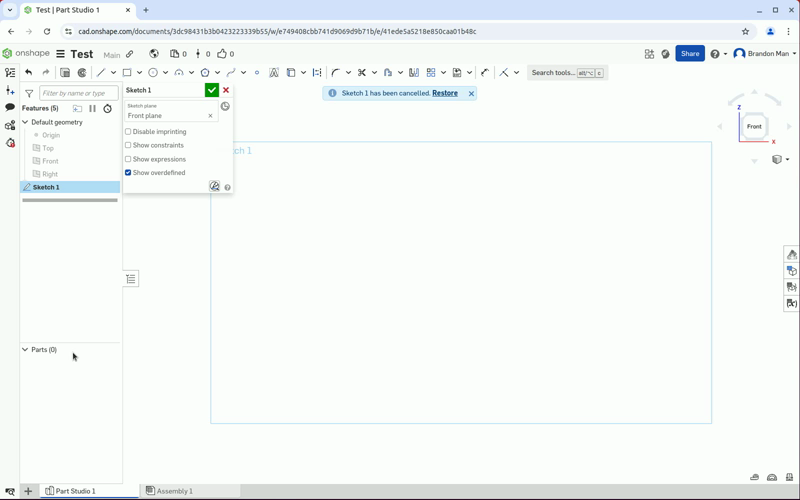
key_down(shift)
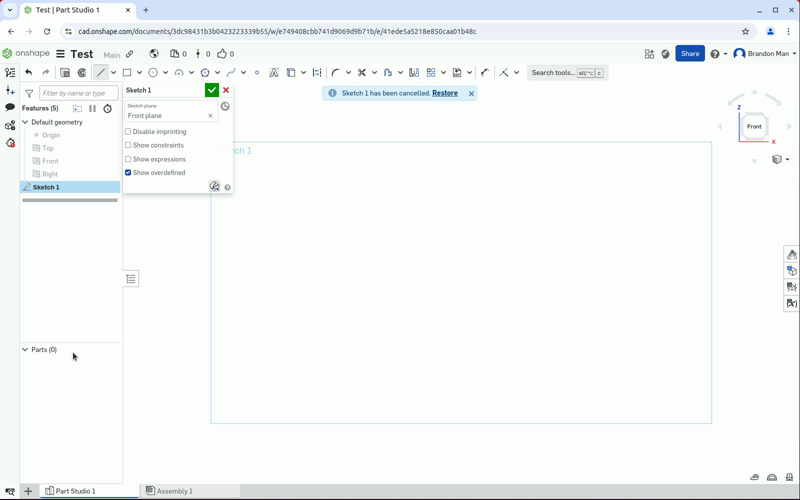
mouse_move(365, 322)
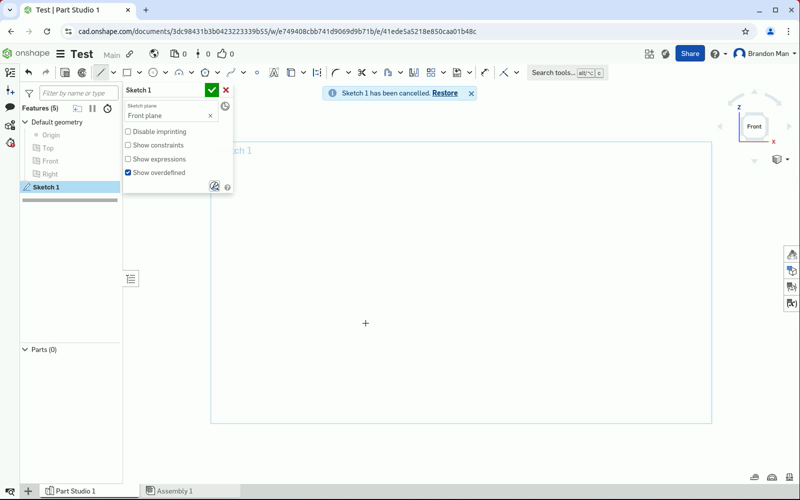
click(365, 322)
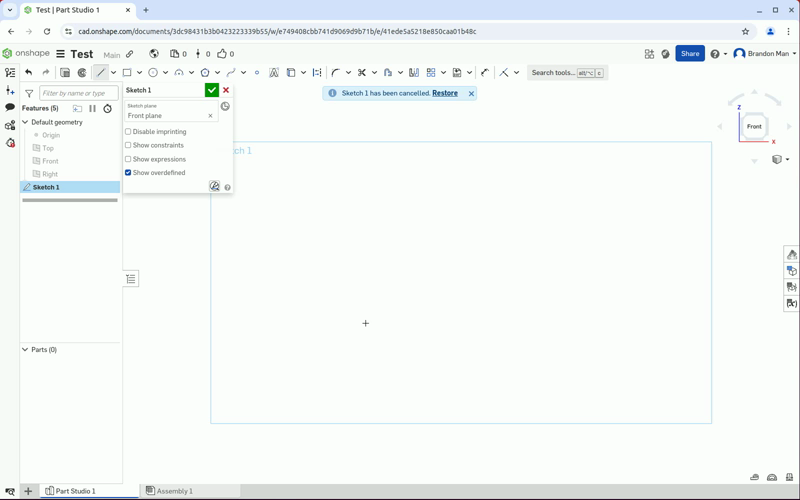
key_up(shift)
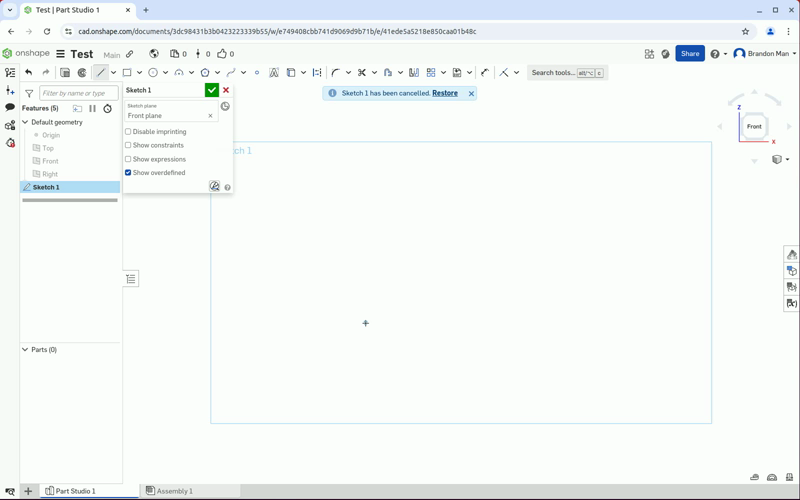
key_down(shift)
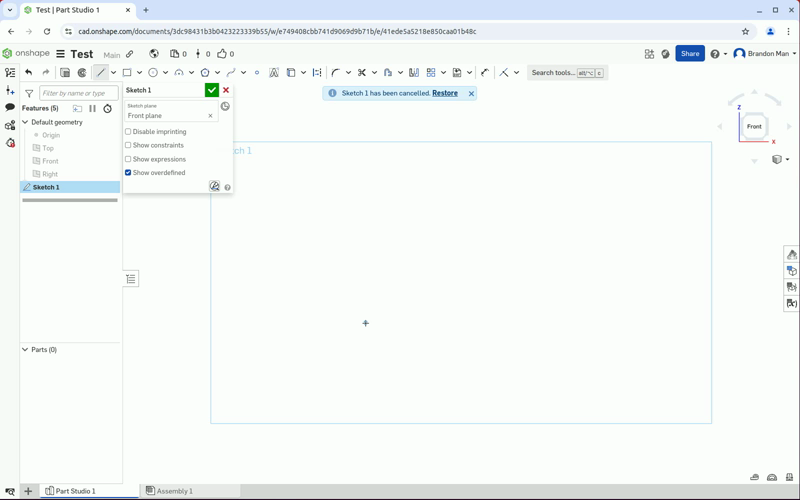
mouse_move(572, 322)
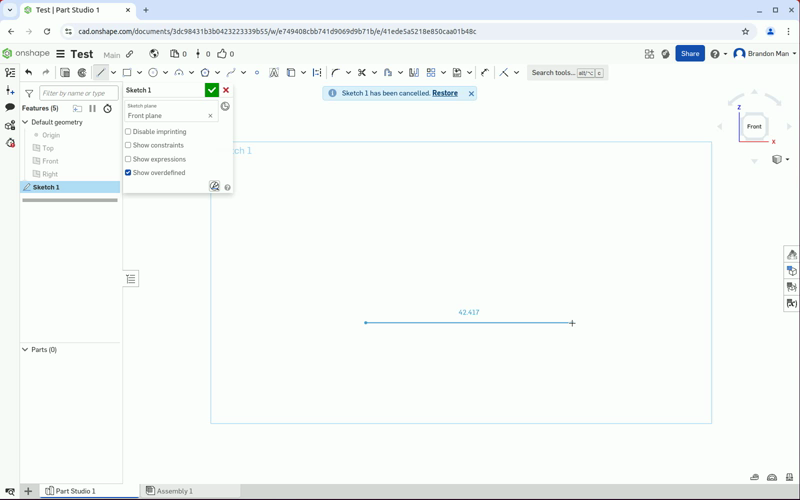
click(572, 322)
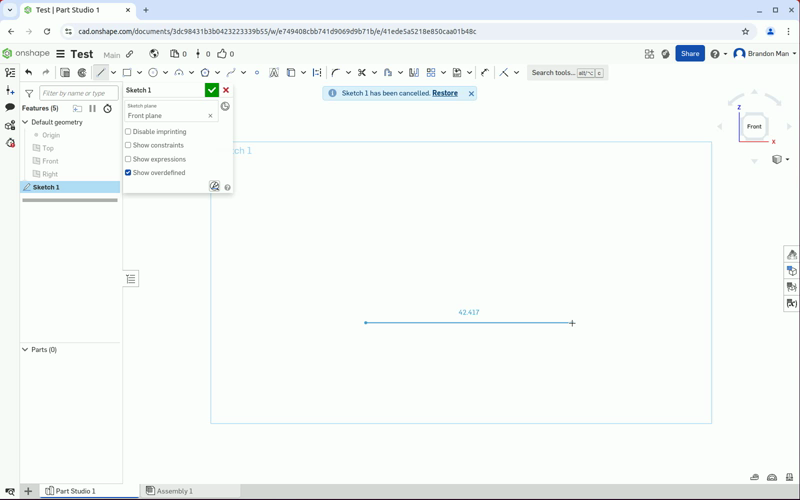
key_up(shift)
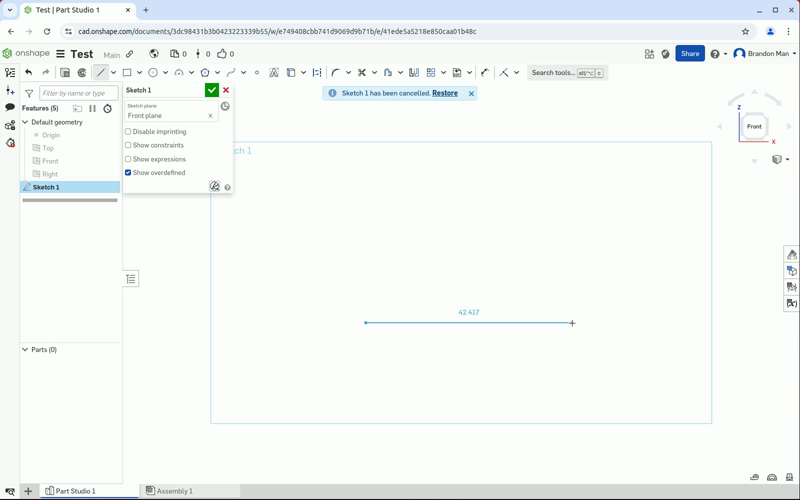
key_down(shift)
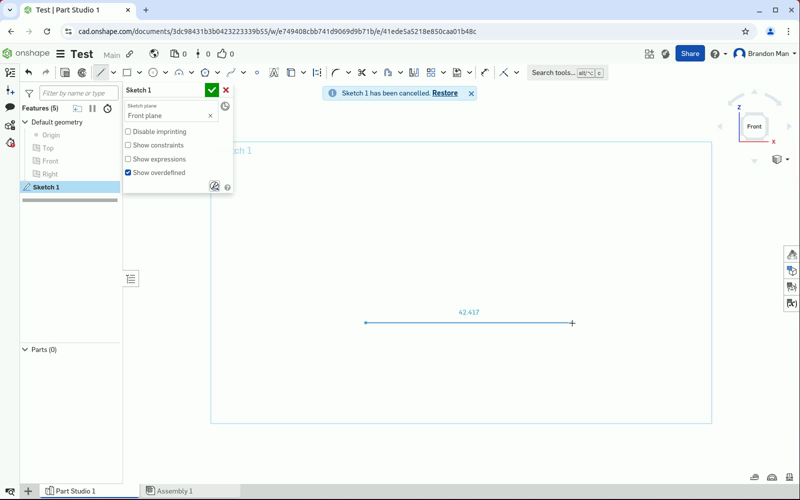
mouse_move(589, 322)
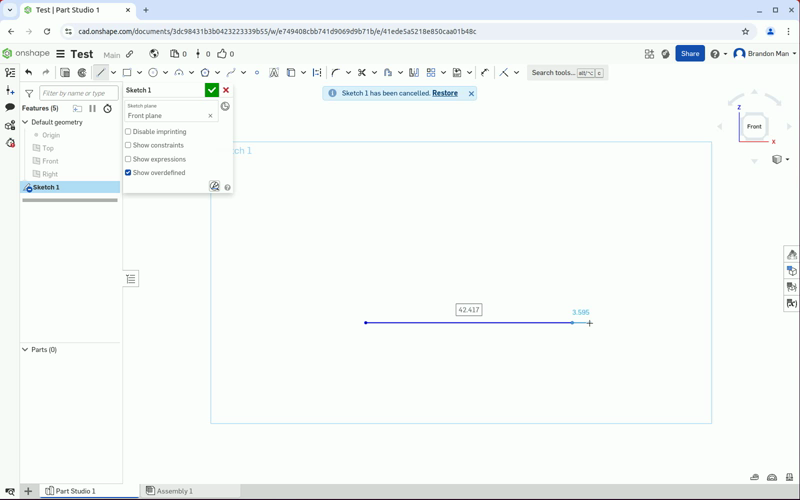
mouse_move(572, 305)
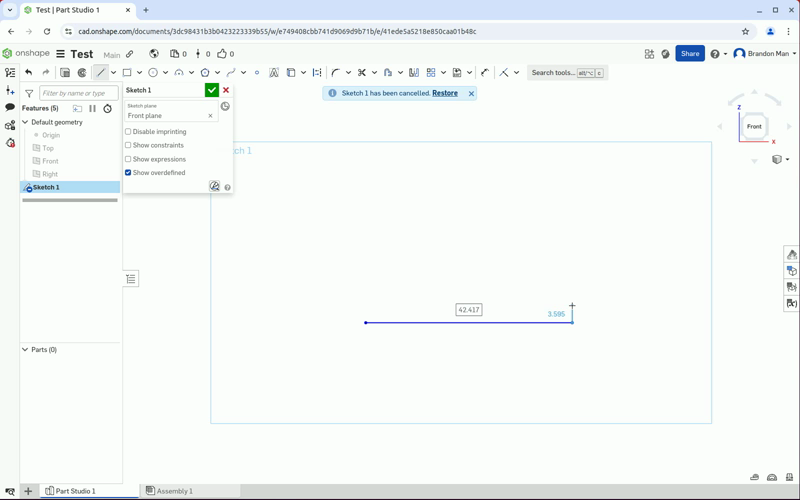
click(572, 305)
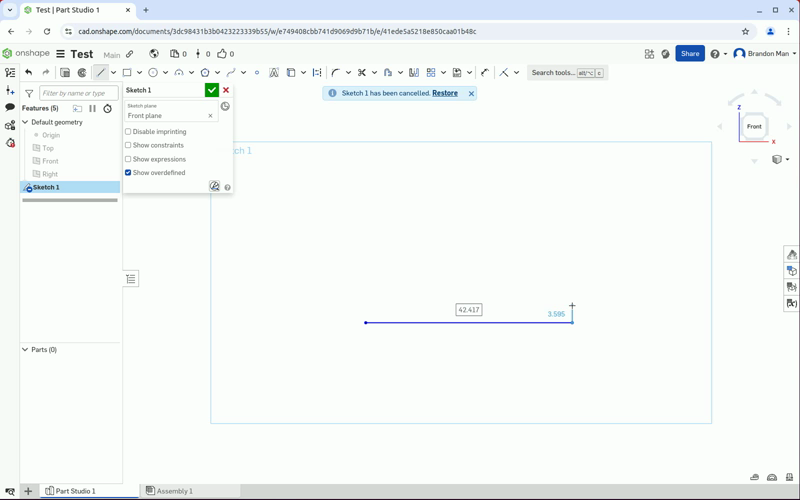
key_up(shift)
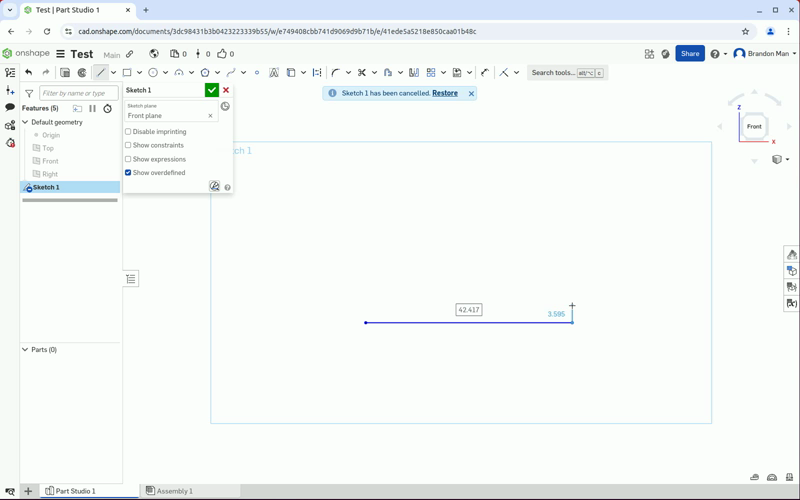
key_down(shift)
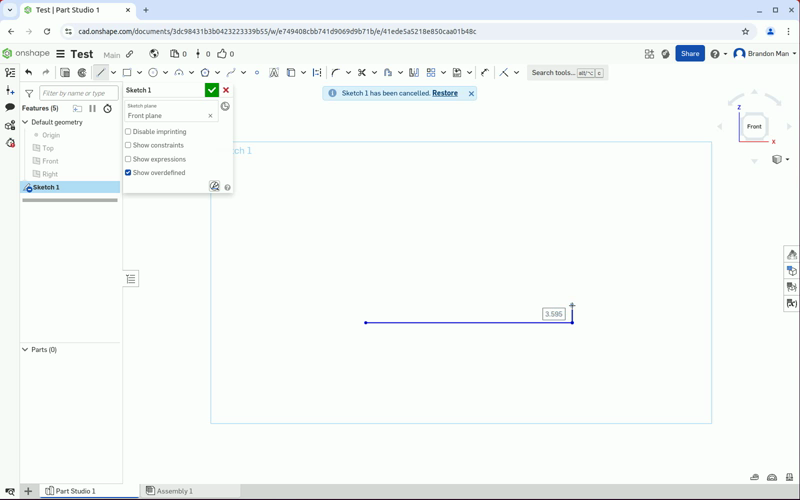
mouse_move(589, 305)
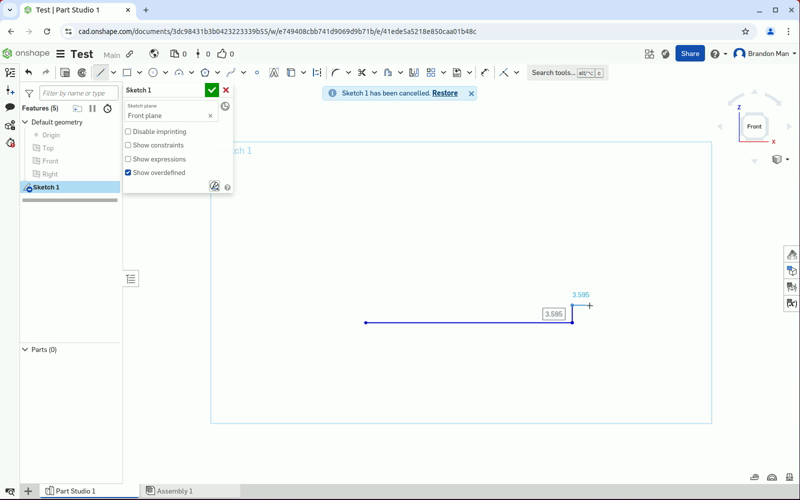
mouse_move(528, 305)
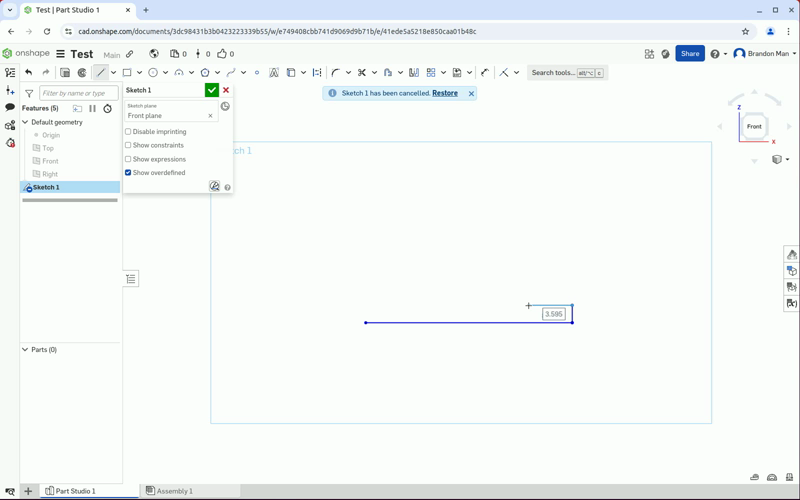
click(528, 305)
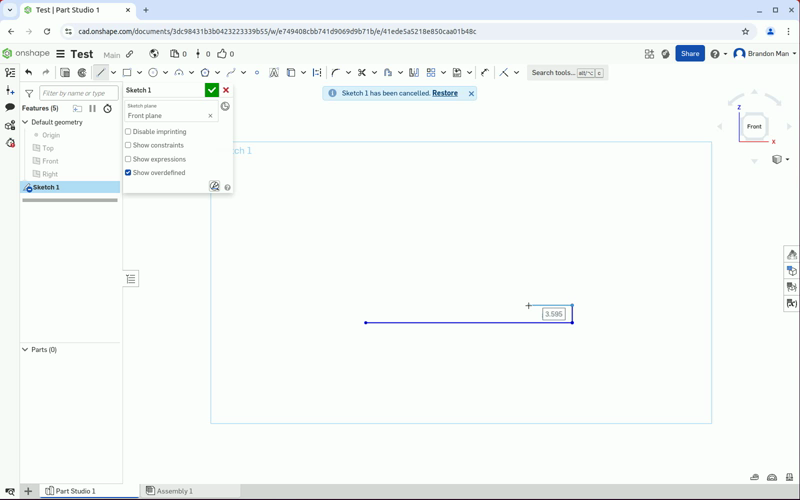
key_up(shift)
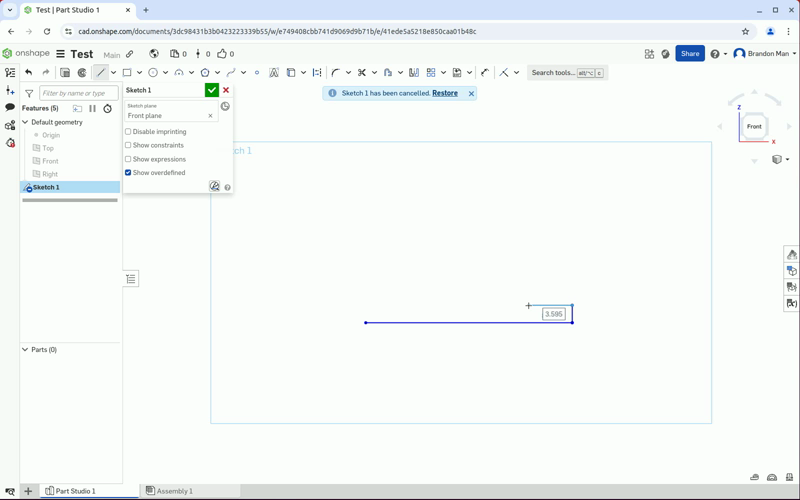
key_down(shift)
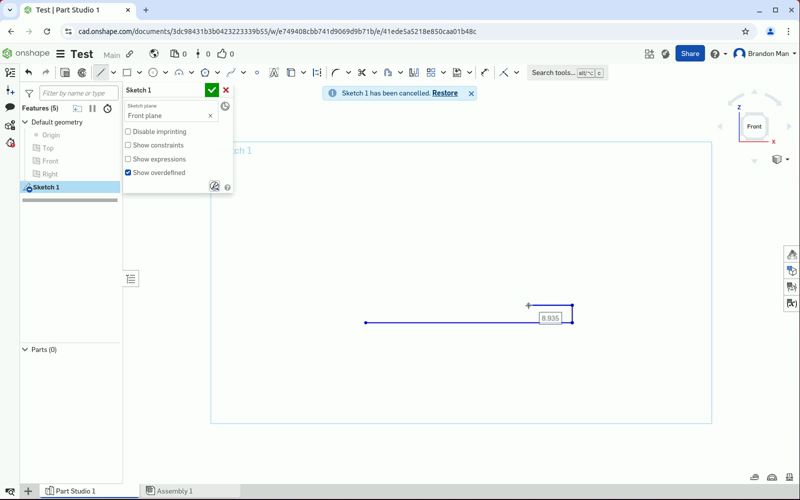
mouse_move(558, 305)
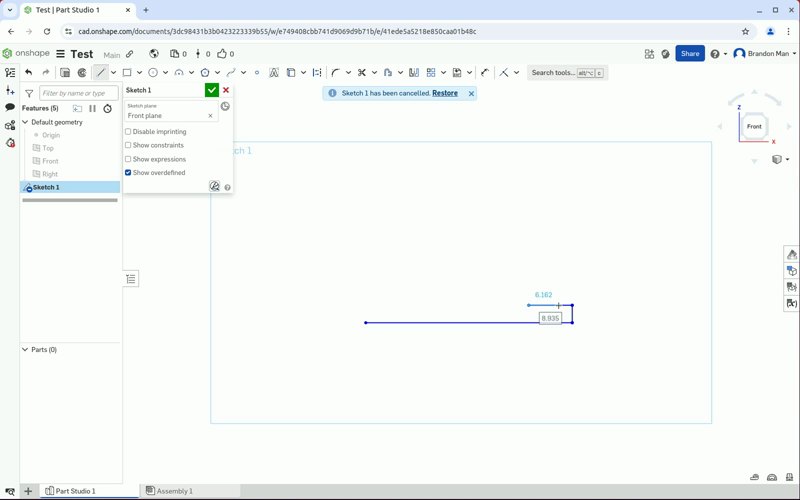
mouse_move(528, 261)
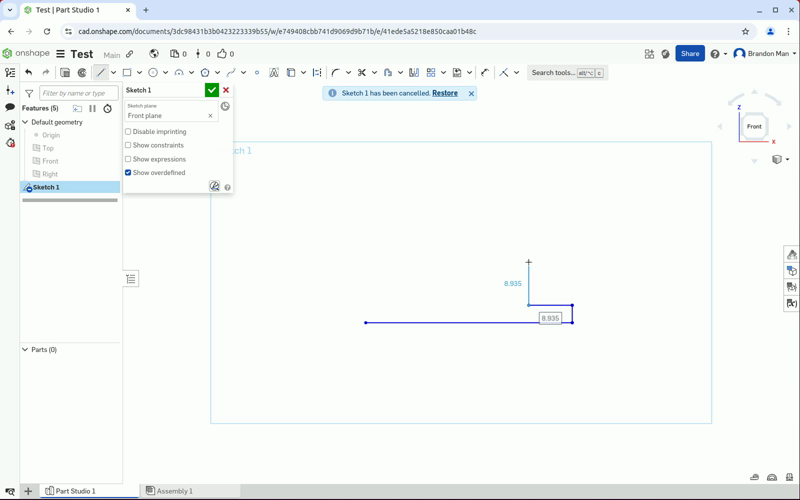
click(528, 261)
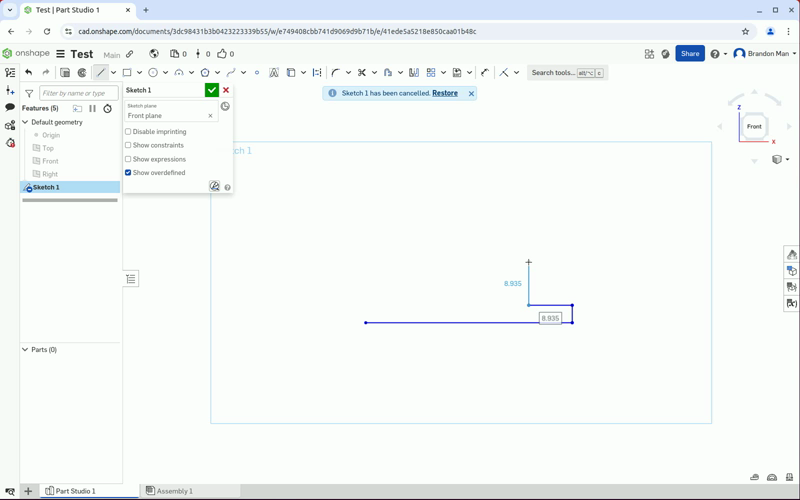
key_up(shift)
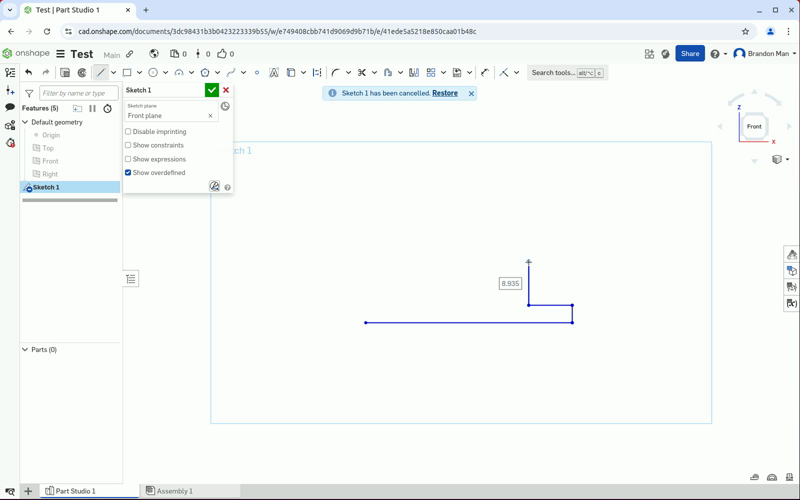
key_down(shift)
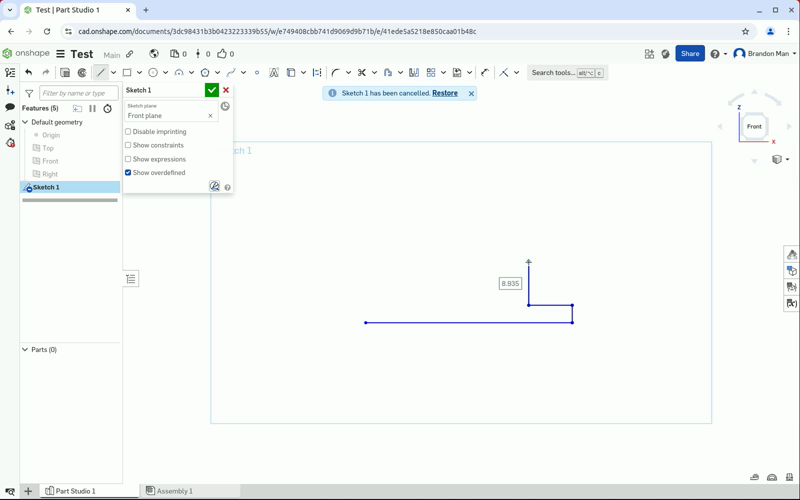
mouse_move(558, 261)
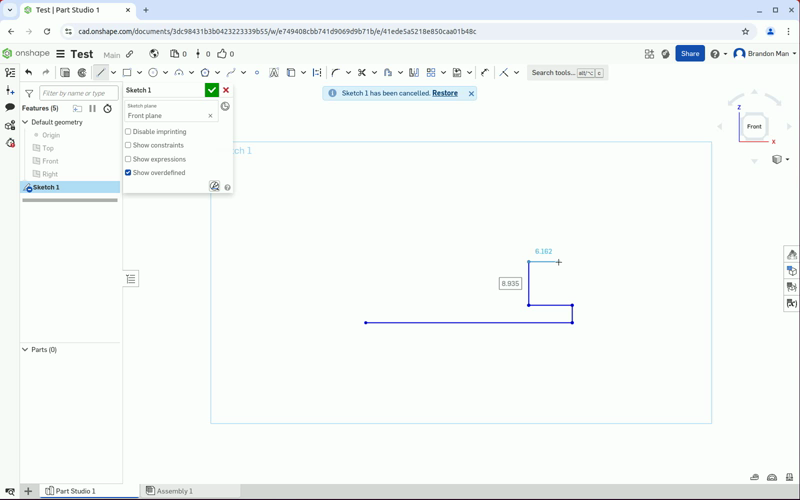
mouse_move(520, 261)
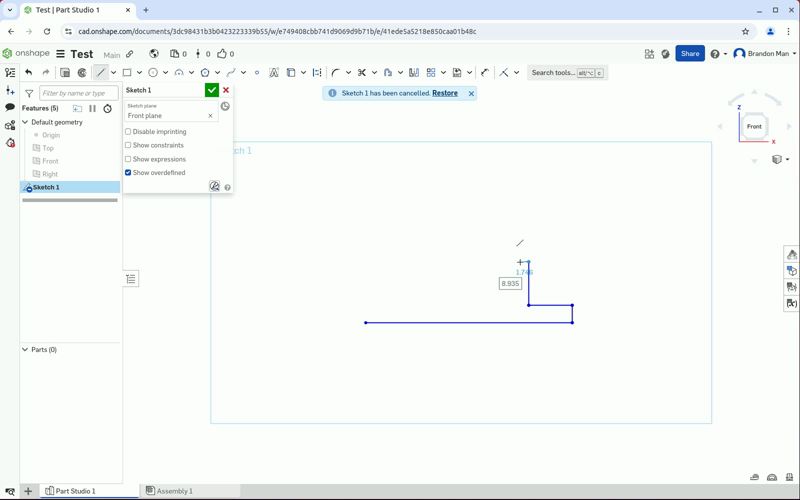
click(520, 261)
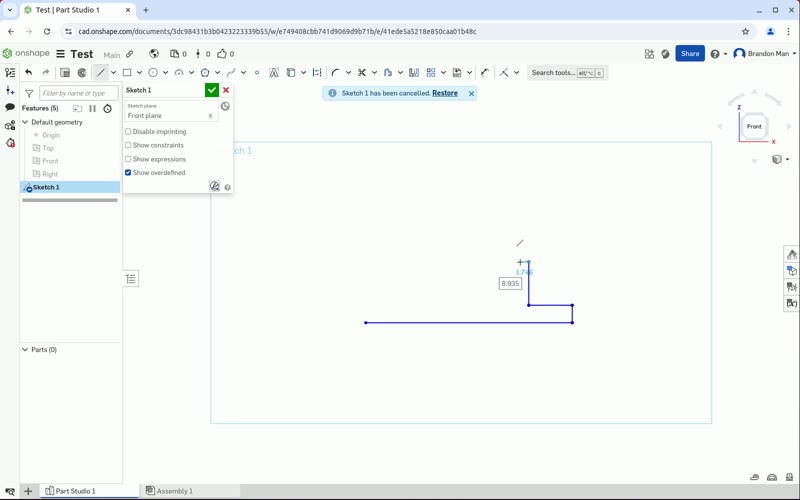
key_up(shift)
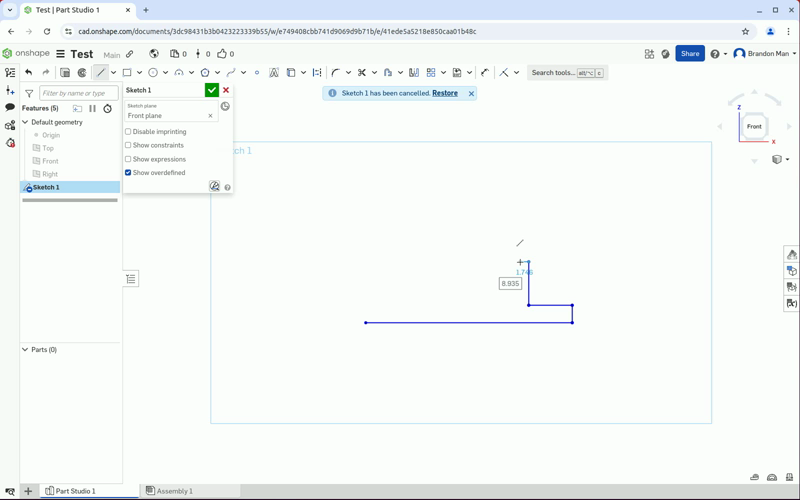
key(esc)
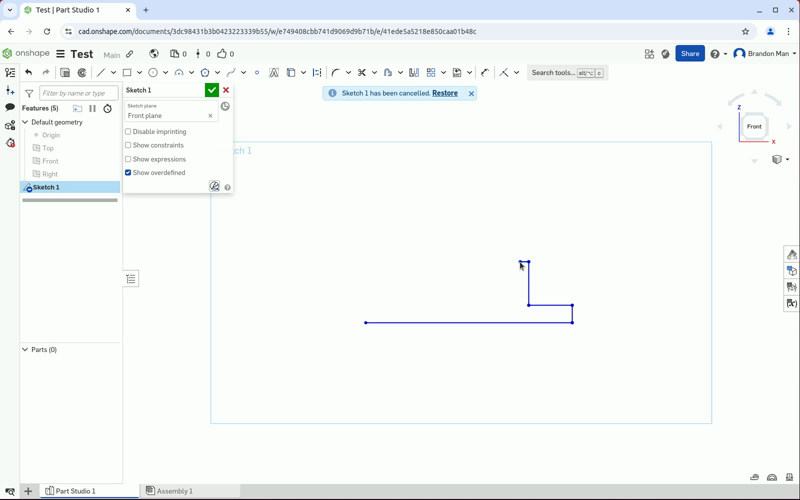
key(a)
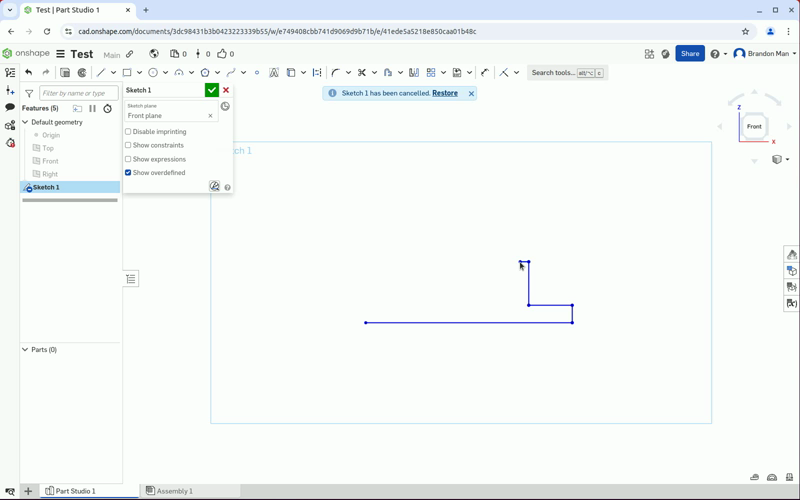
mouse_move(520, 261)
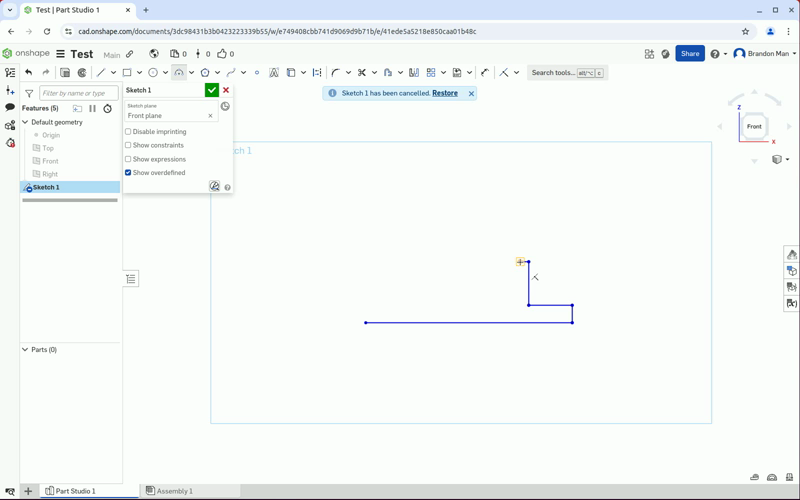
click(520, 261)
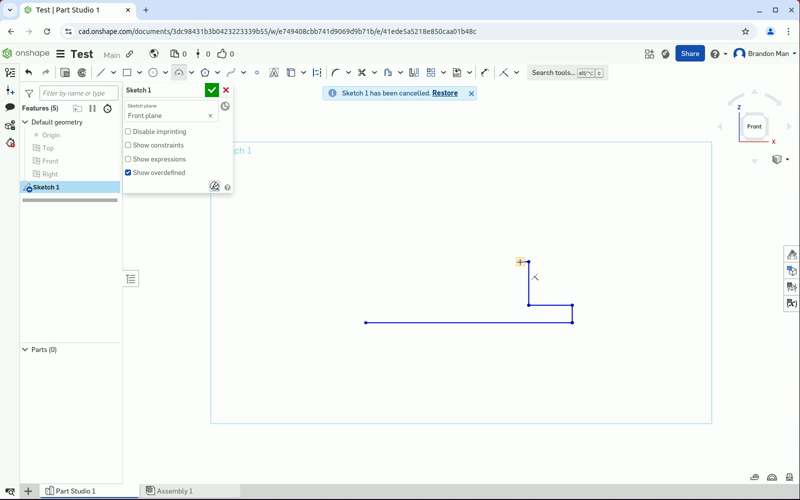
key_down(shift)
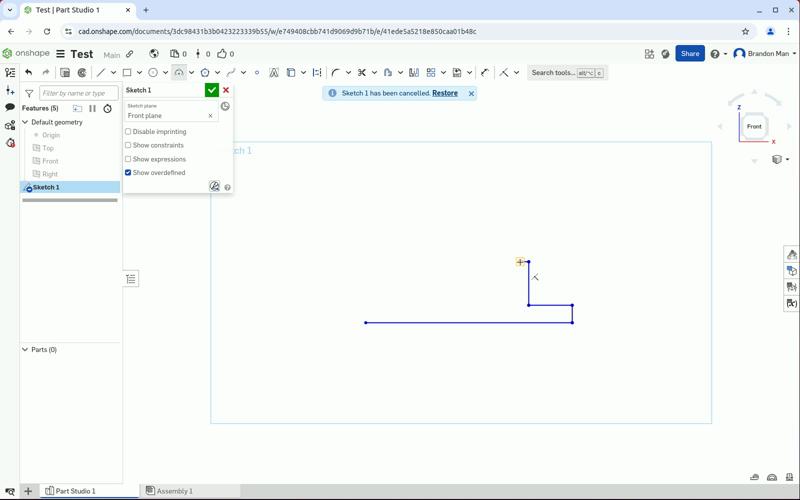
mouse_move(417, 261)
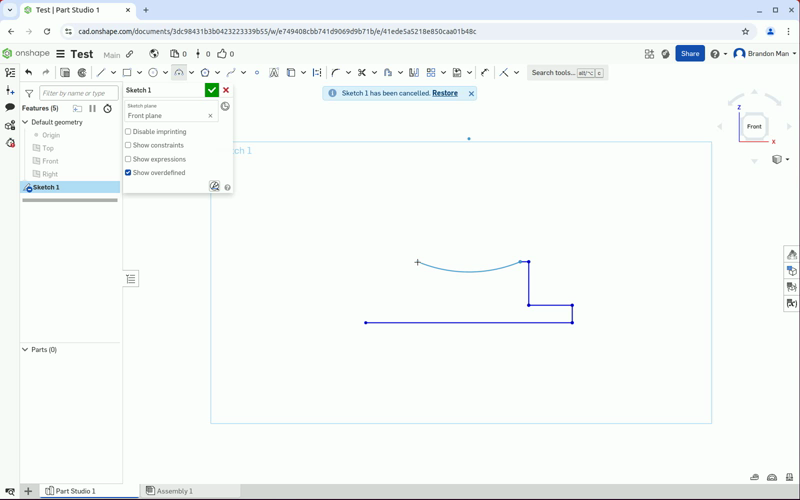
click(417, 261)
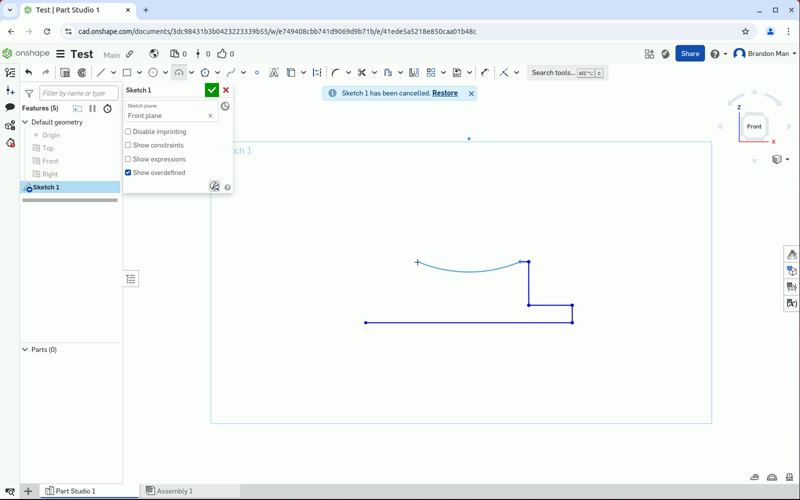
mouse_move(469, 312)
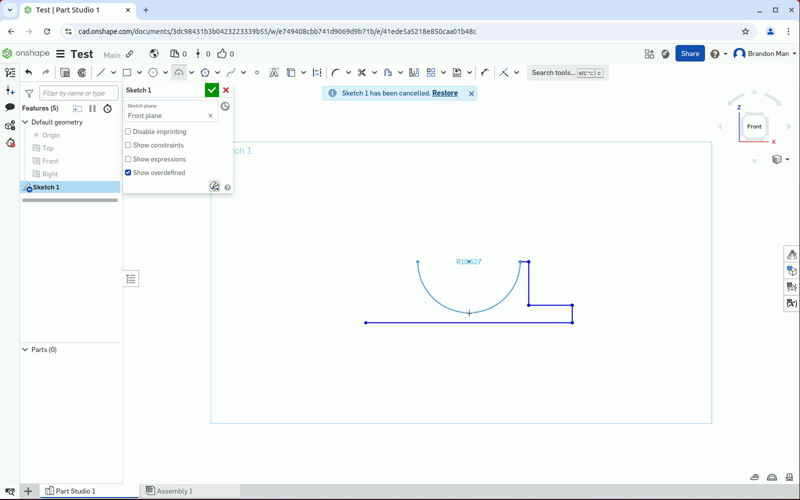
click(469, 312)
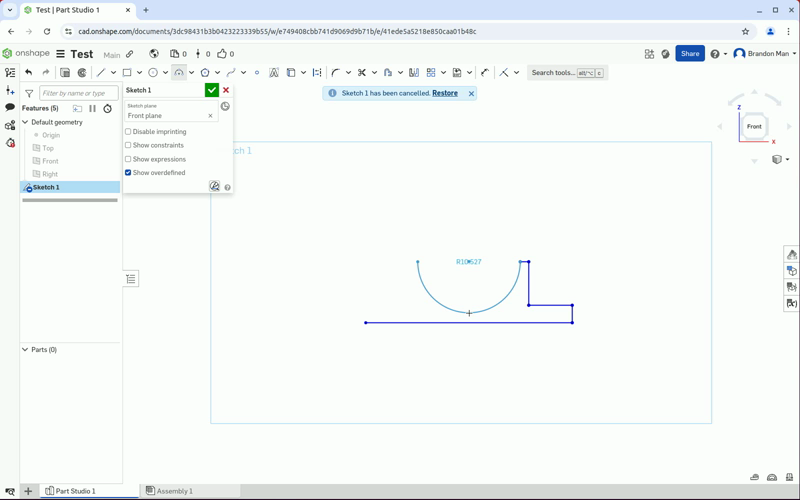
key_up(shift)
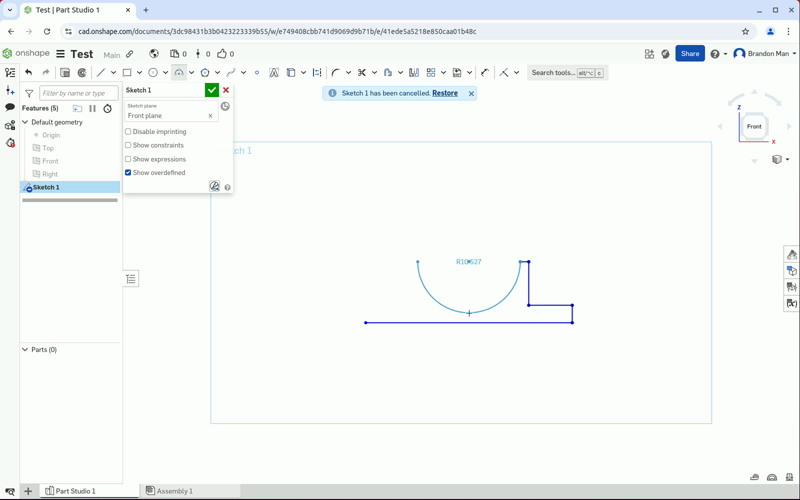
key(esc)
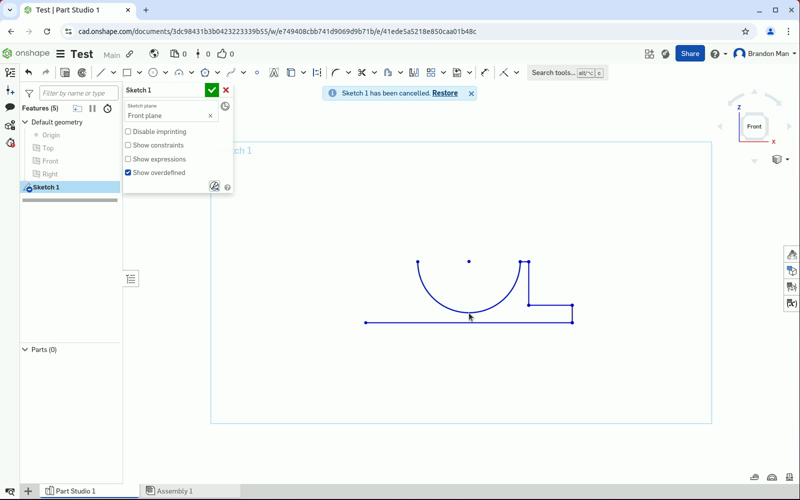
key(l)
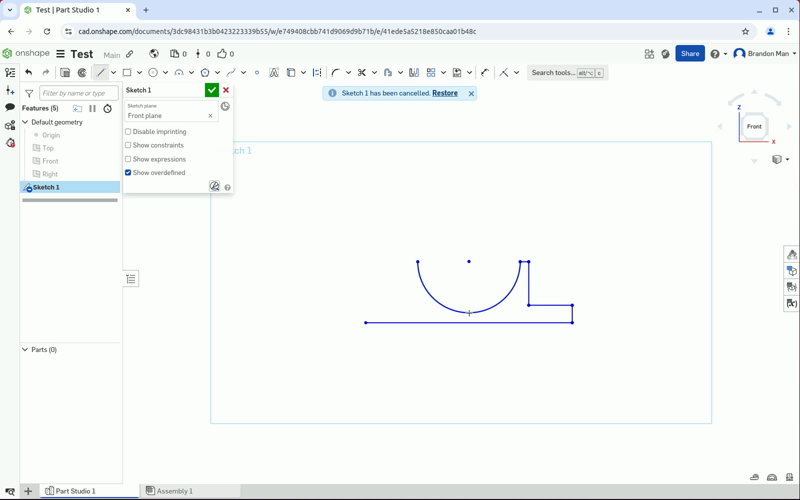
mouse_move(417, 261)
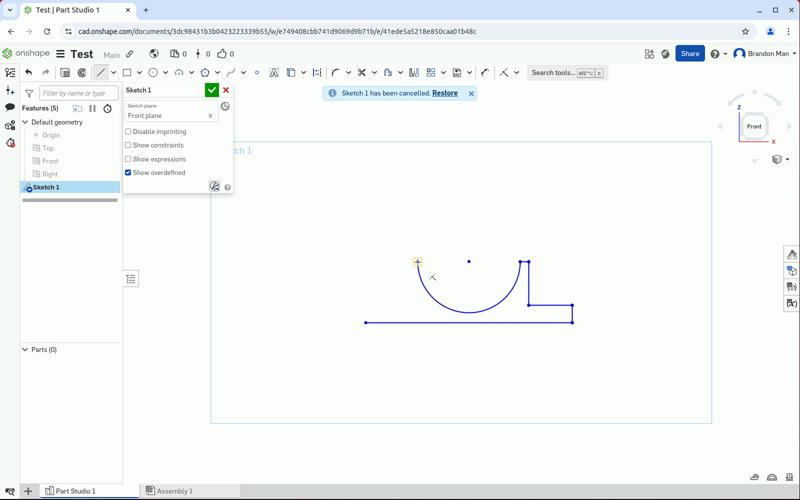
click(417, 261)
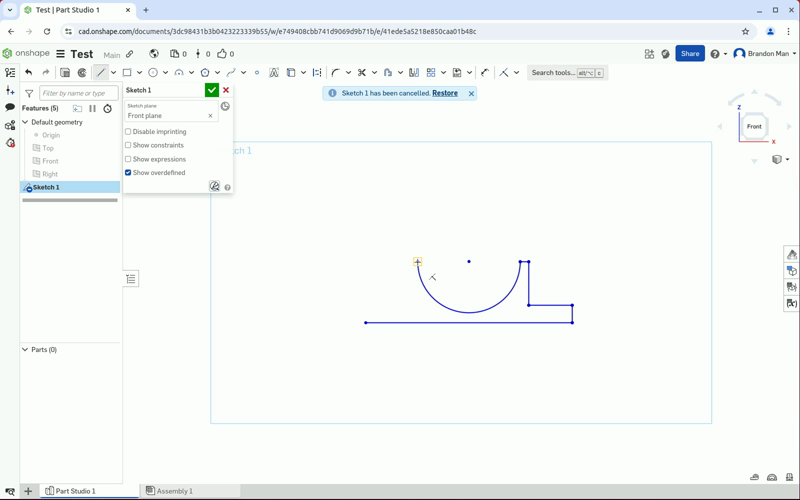
key_down(shift)
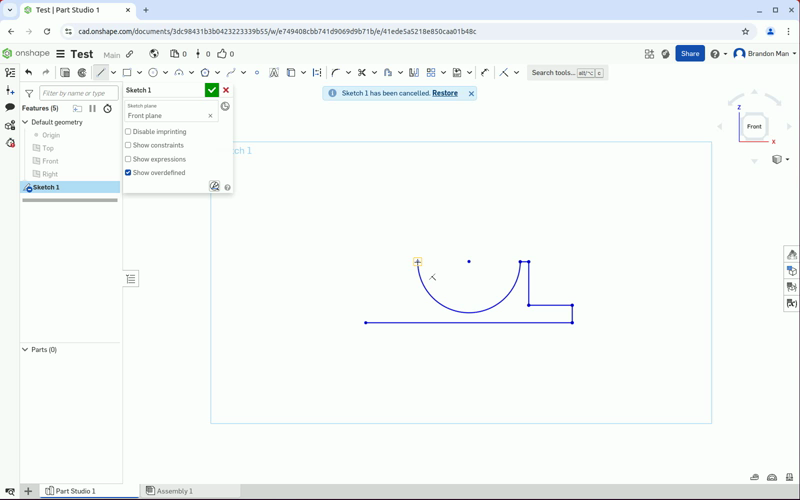
mouse_move(447, 261)
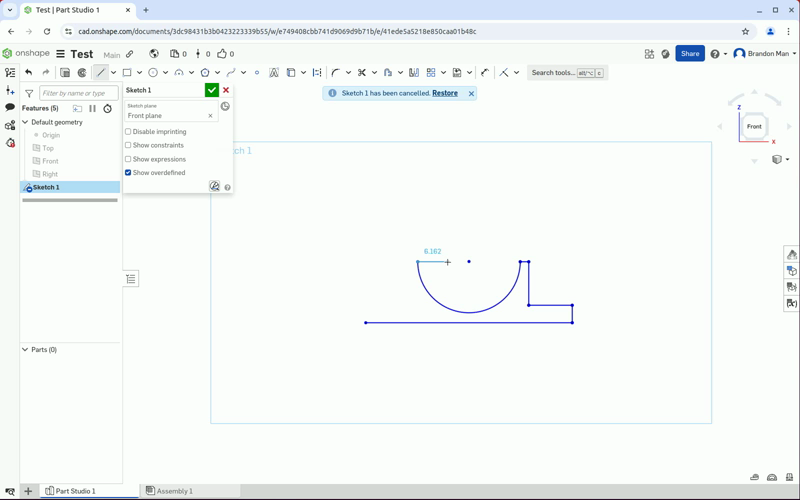
mouse_move(409, 261)
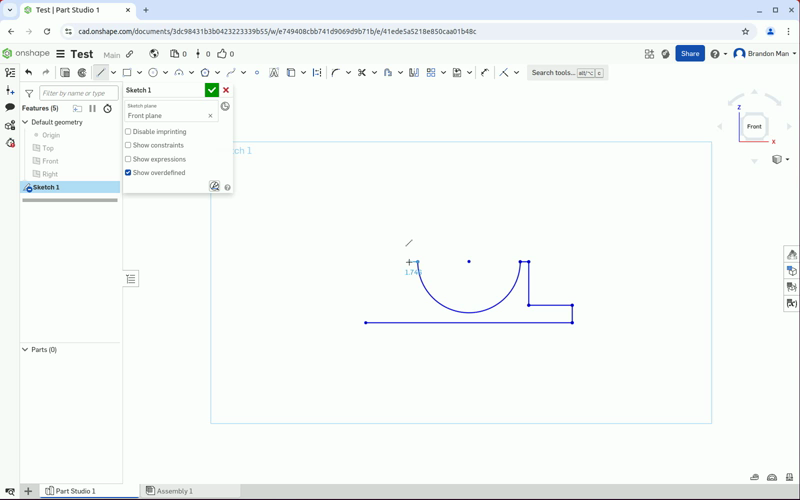
click(409, 261)
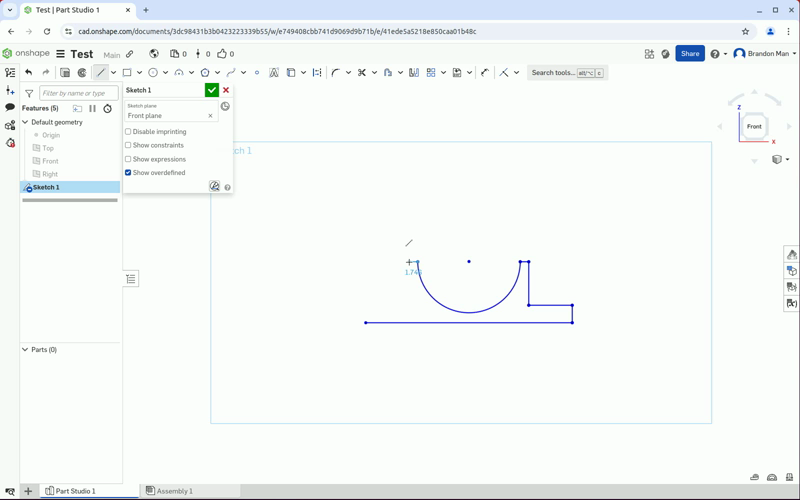
key_up(shift)
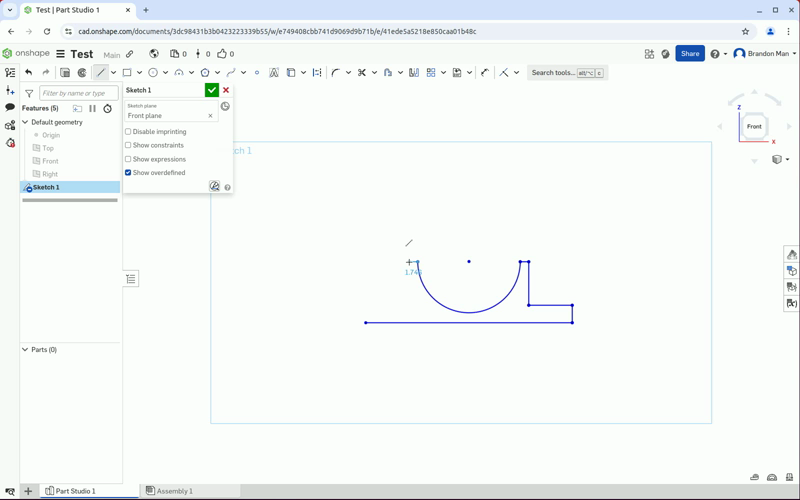
key_down(shift)
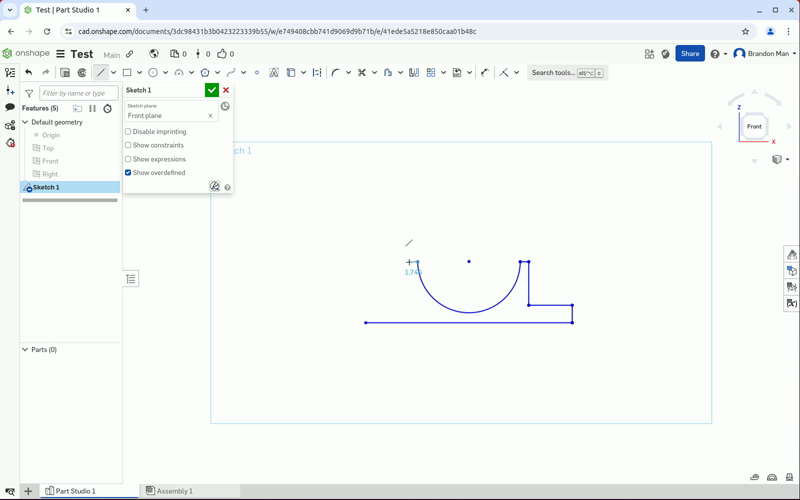
mouse_move(439, 261)
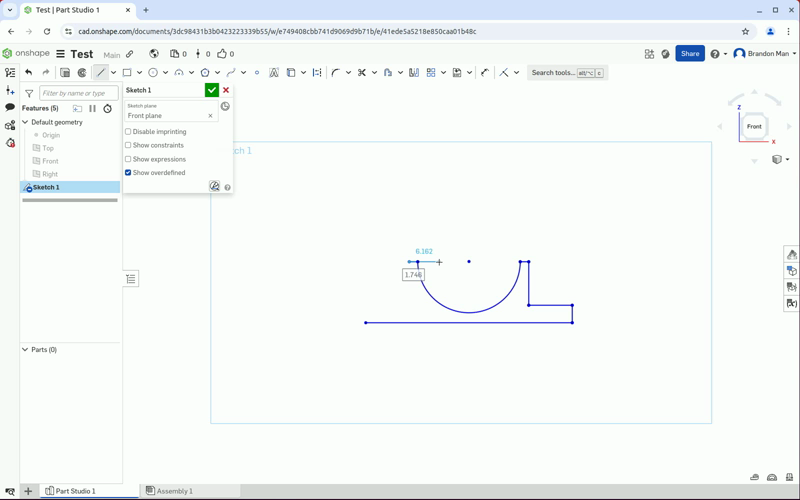
mouse_move(409, 305)
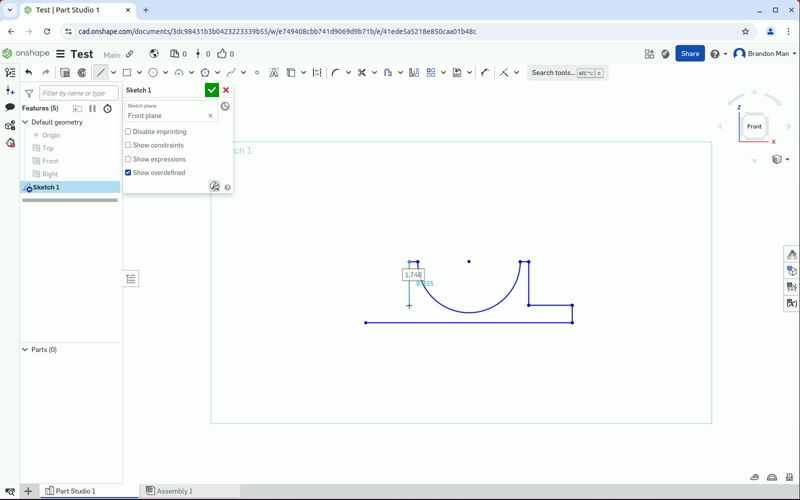
click(409, 305)
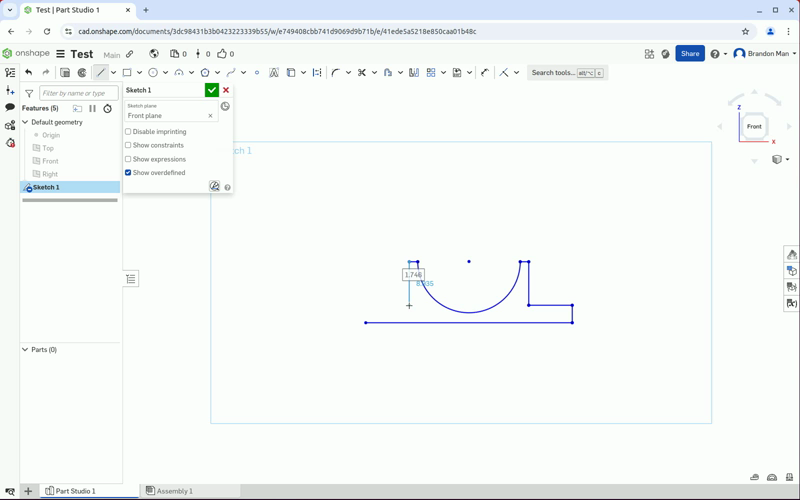
key_up(shift)
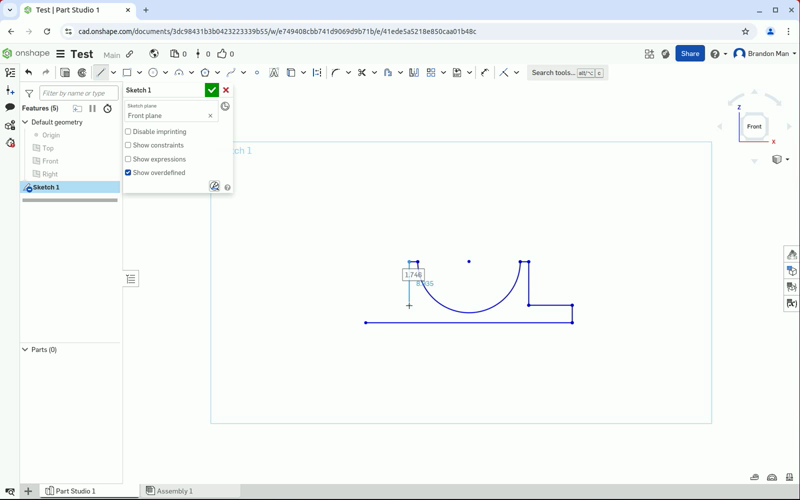
key_down(shift)
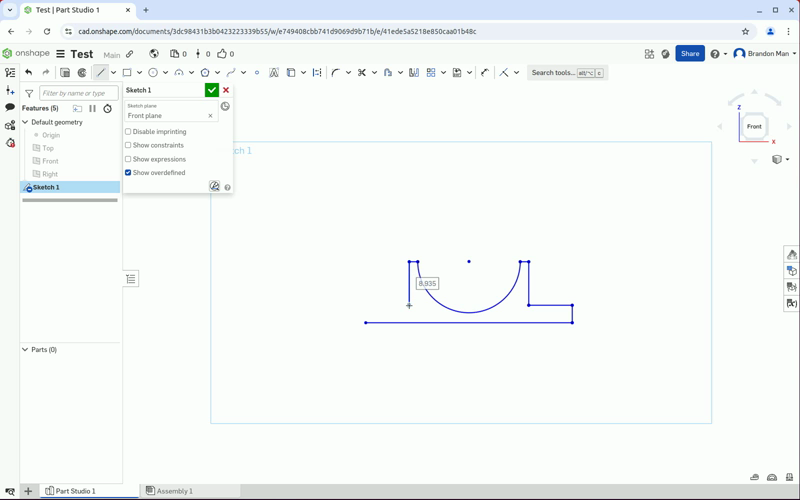
mouse_move(439, 305)
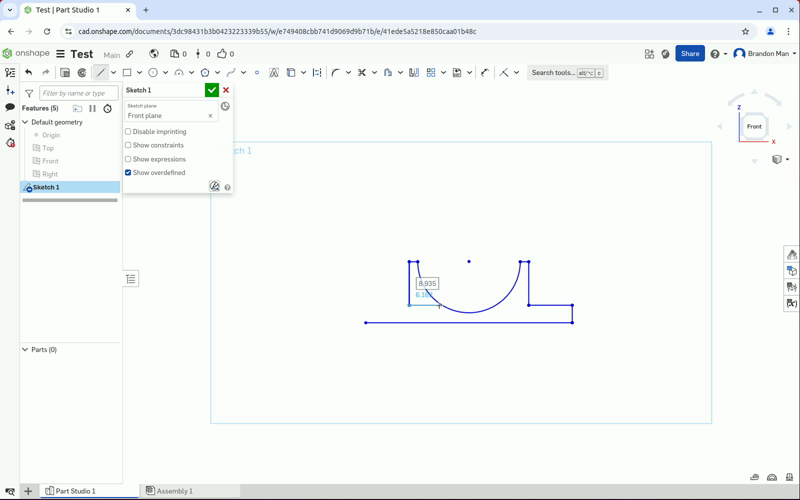
mouse_move(365, 305)
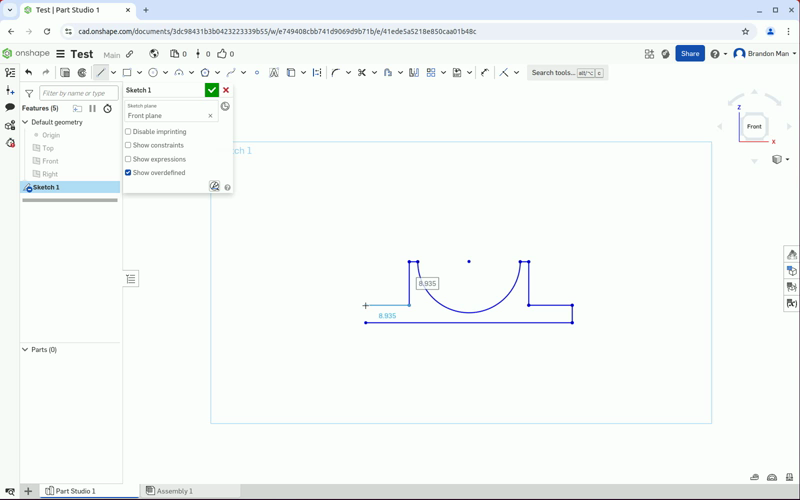
click(365, 305)
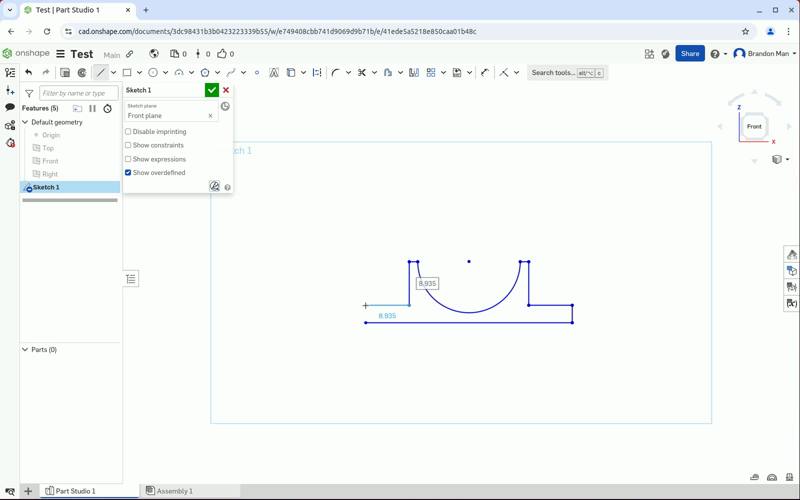
key_up(shift)
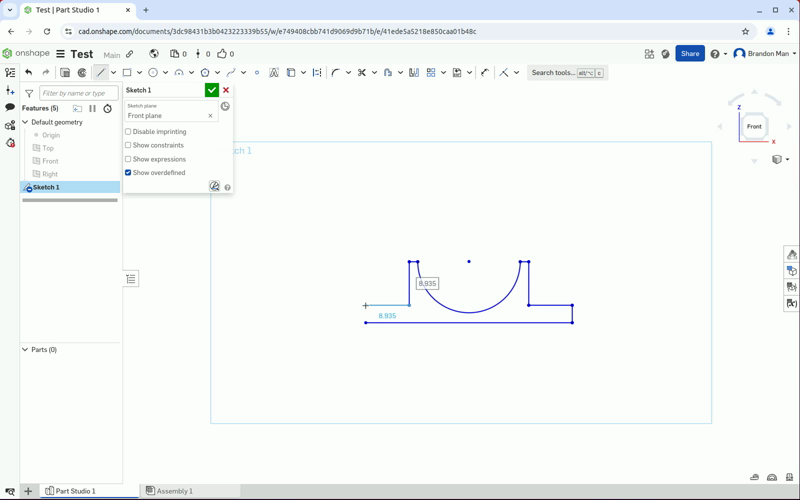
mouse_move(395, 305)
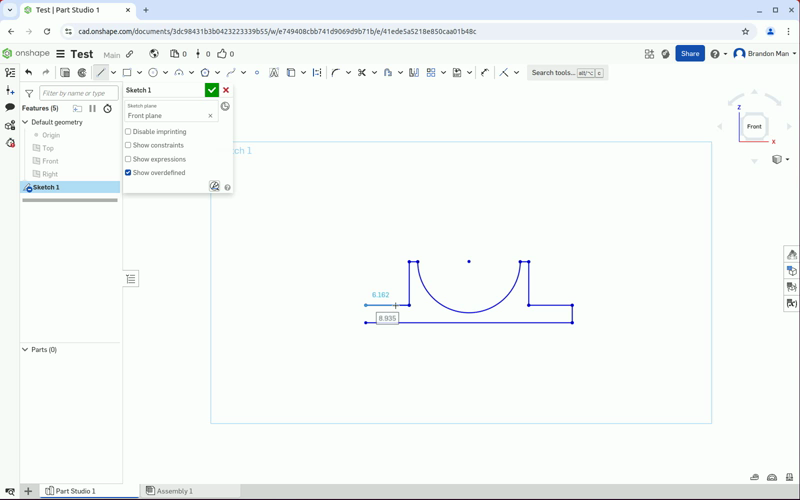
key_down(shift)
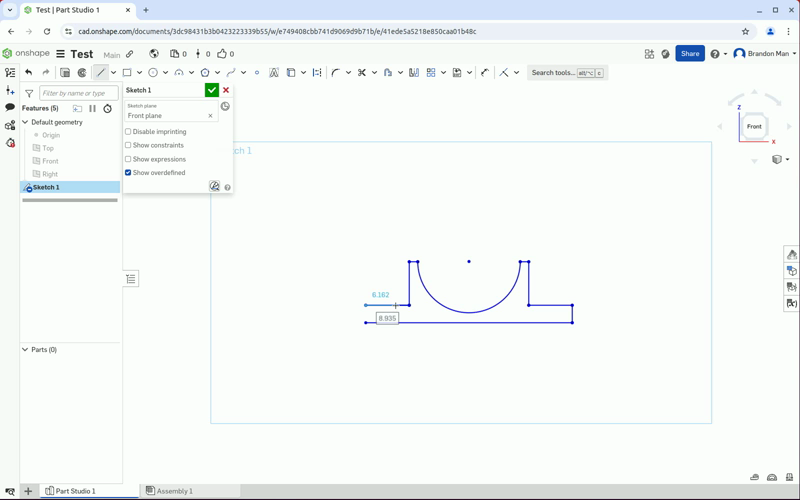
mouse_move(365, 322)
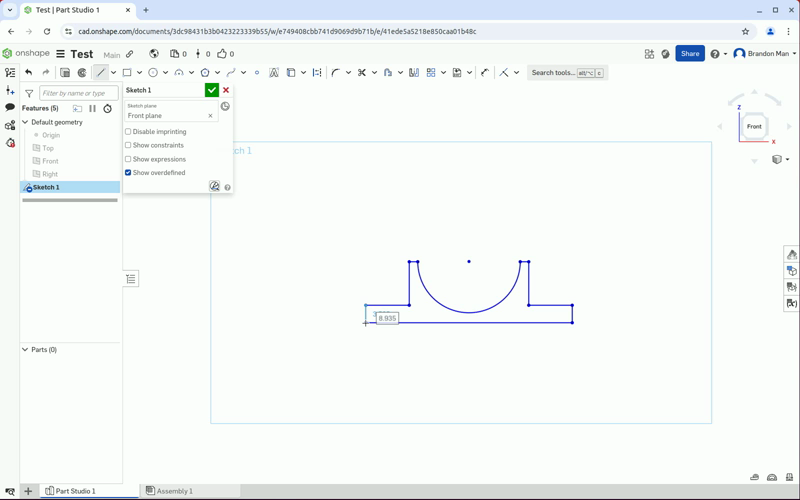
key_up(shift)
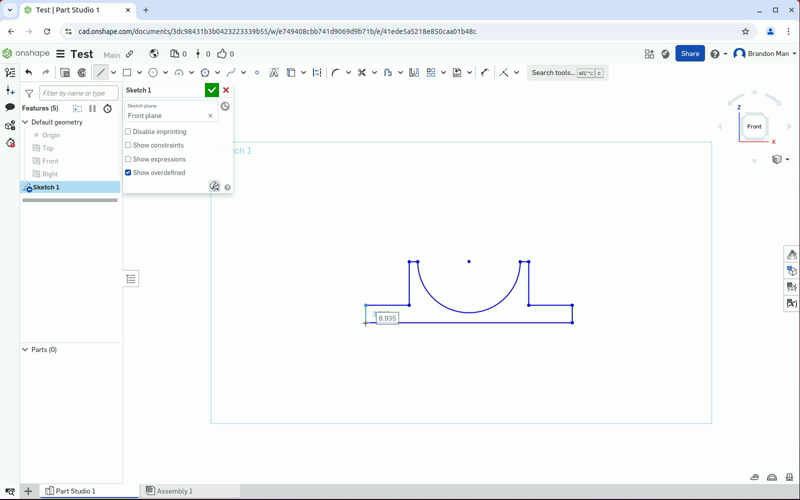
click(365, 322)
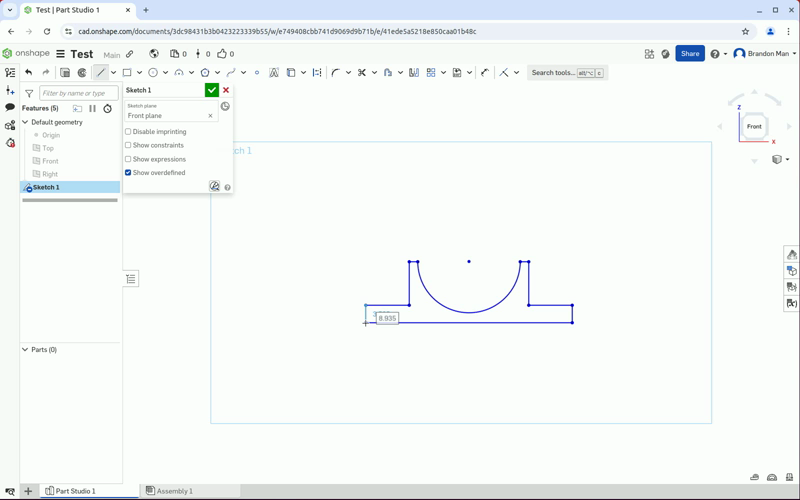
key(esc)
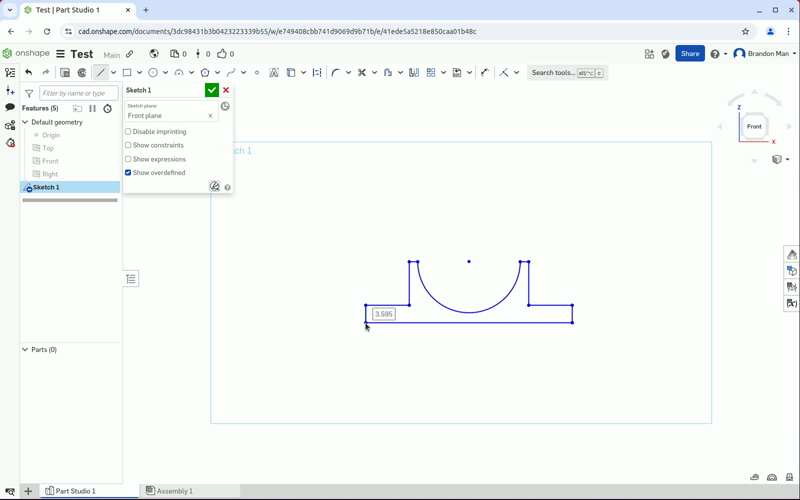
mouse_move(478, 278)
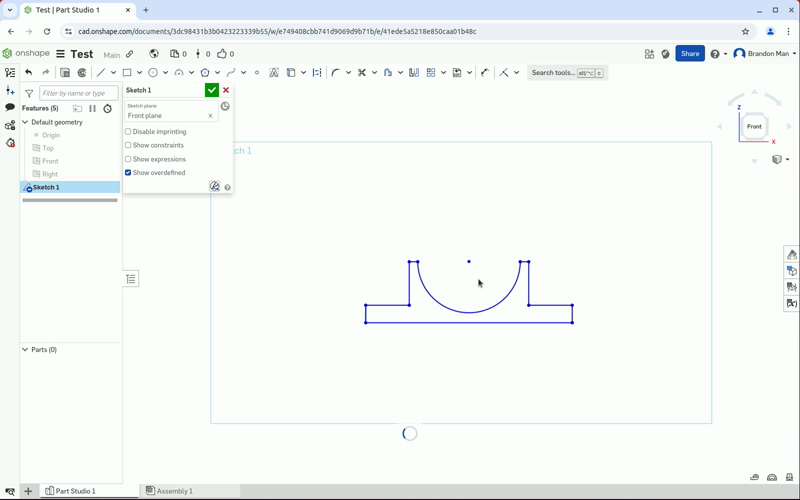
scroll(6)
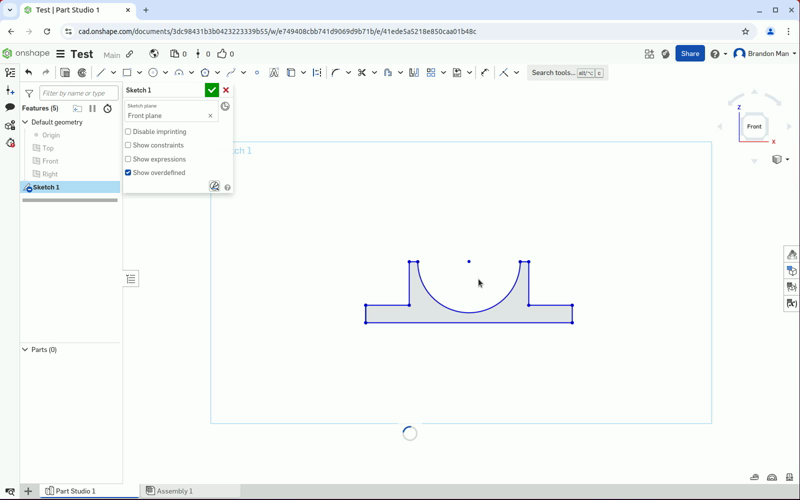
scroll(6)
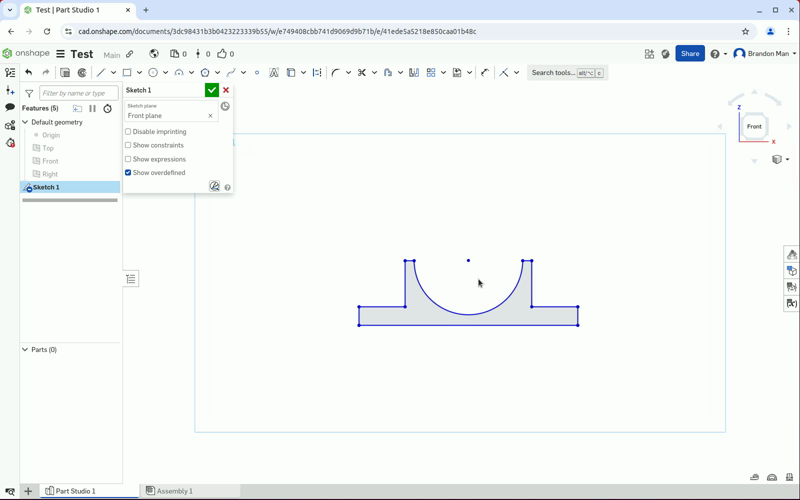
scroll(6)
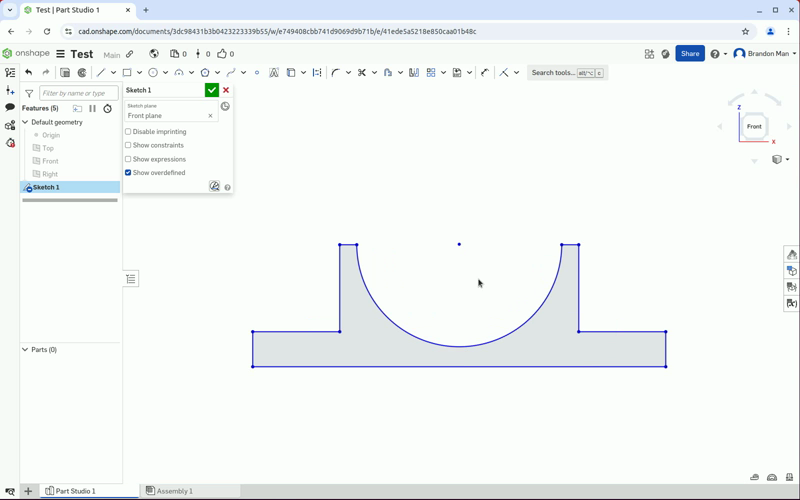
scroll(6)
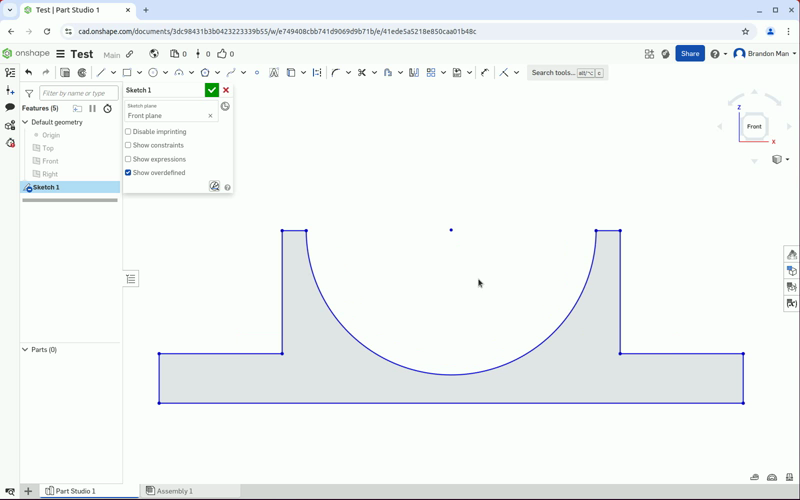
scroll(6)
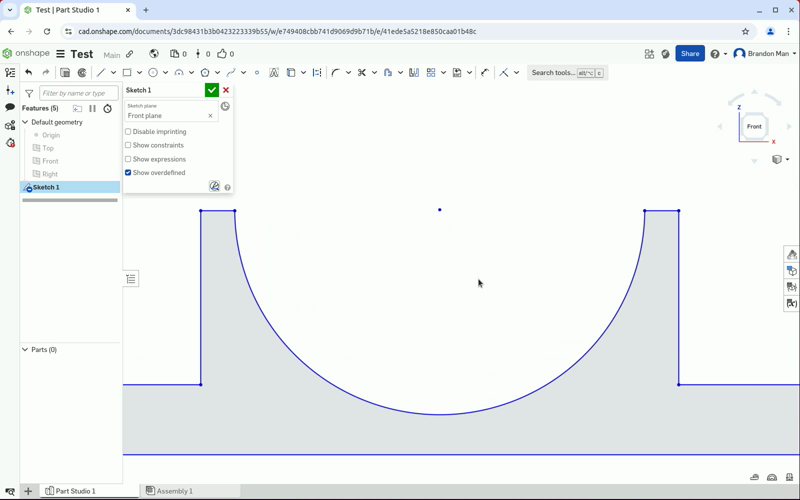
scroll(6)
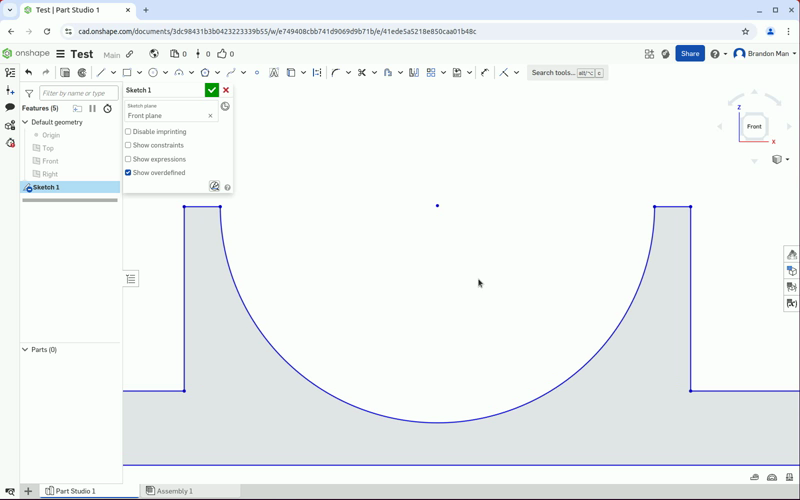
scroll(6)
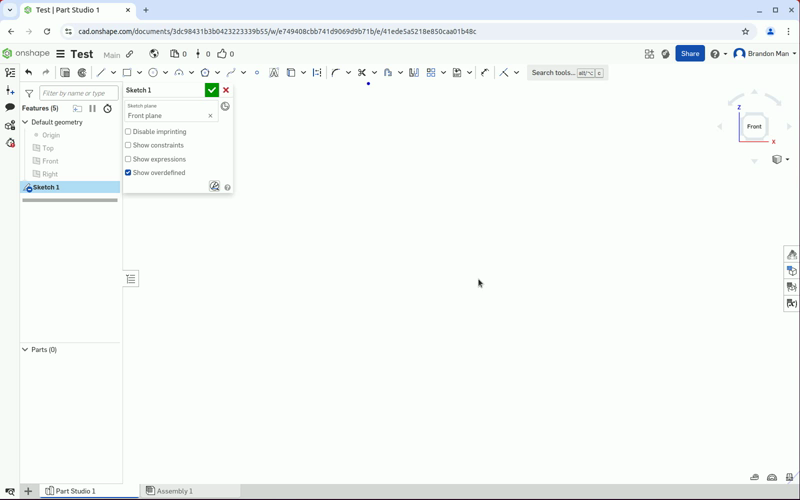
click(478, 278)
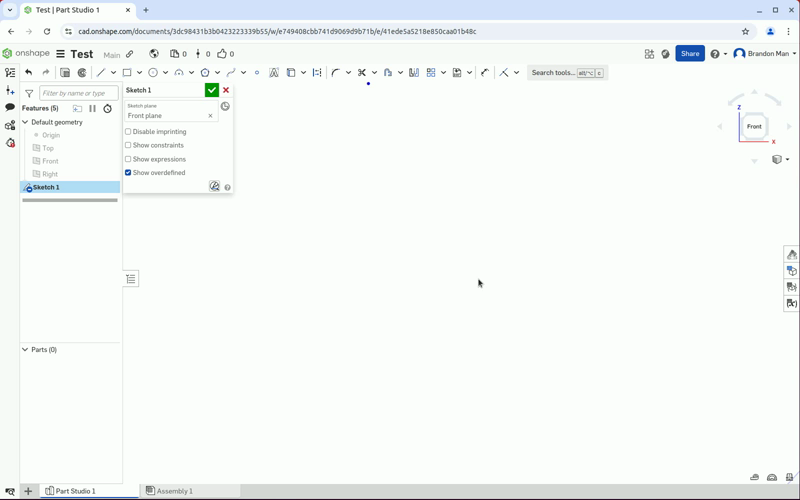
scroll(-6)
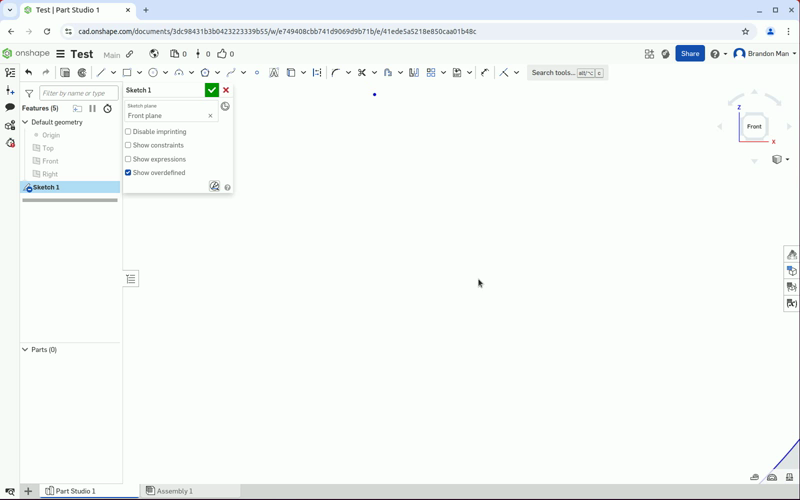
scroll(-6)
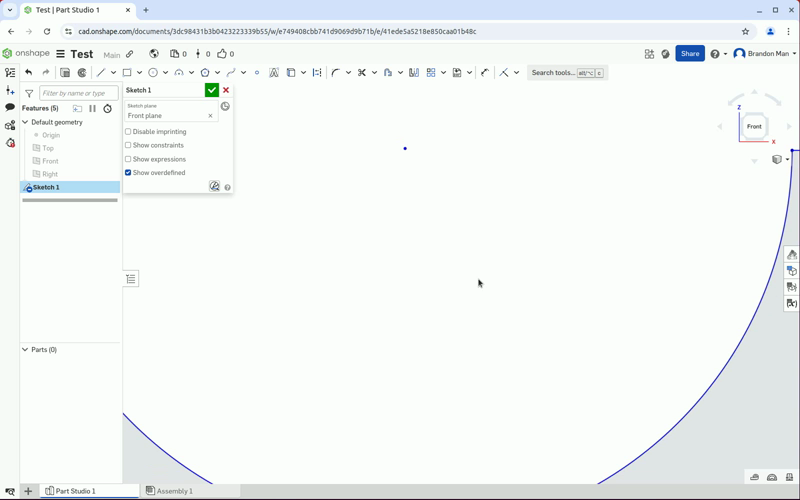
scroll(-6)
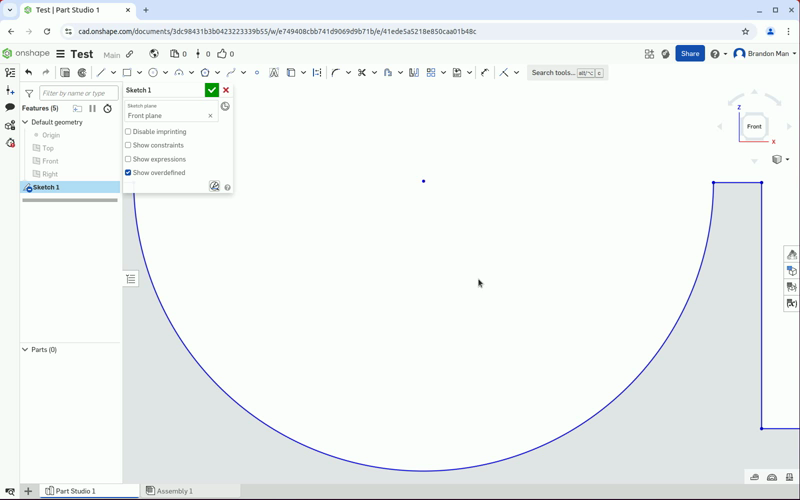
scroll(-6)
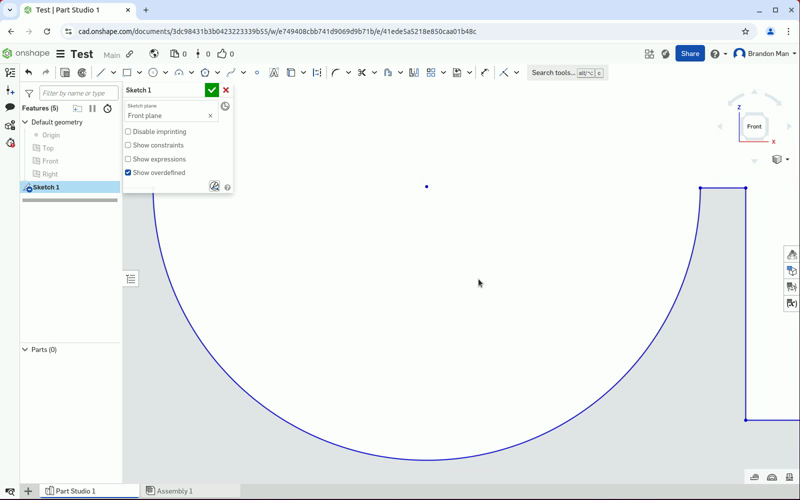
scroll(-6)
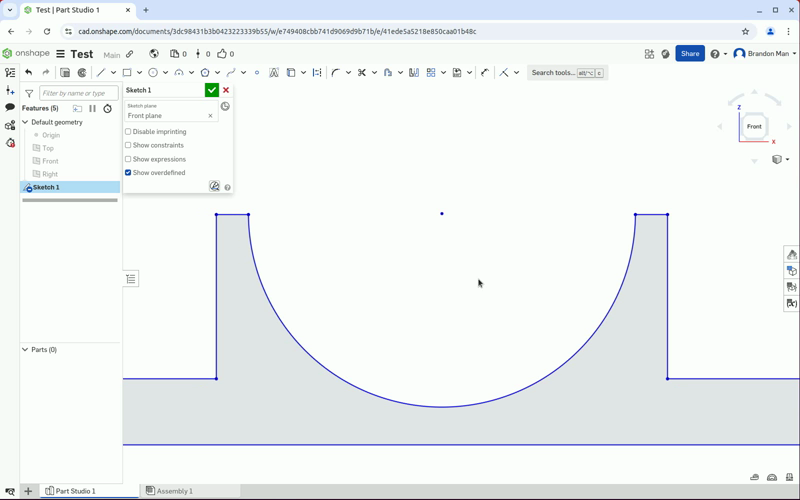
scroll(-6)
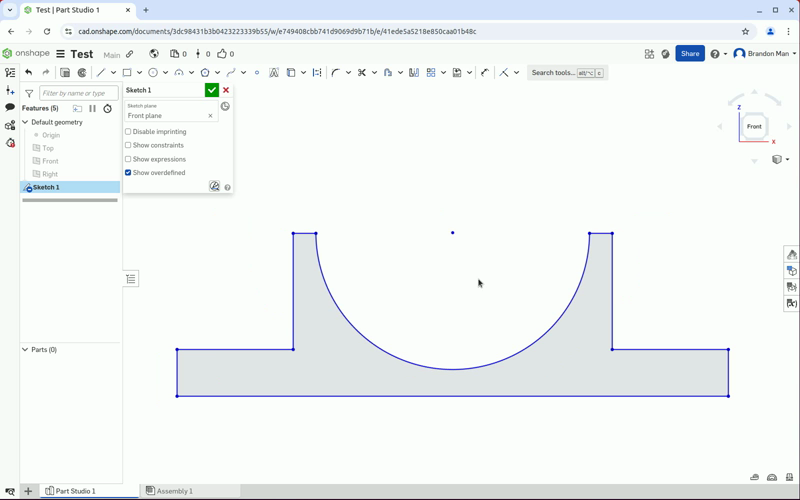
scroll(-6)
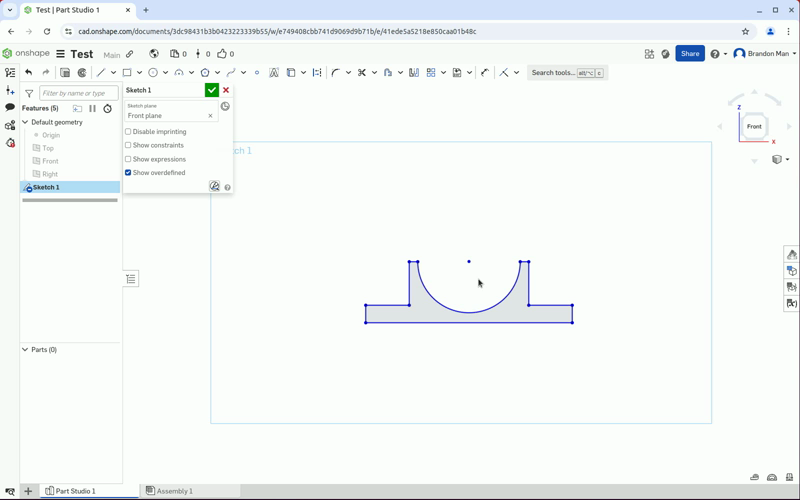
mouse_move(73, 352)
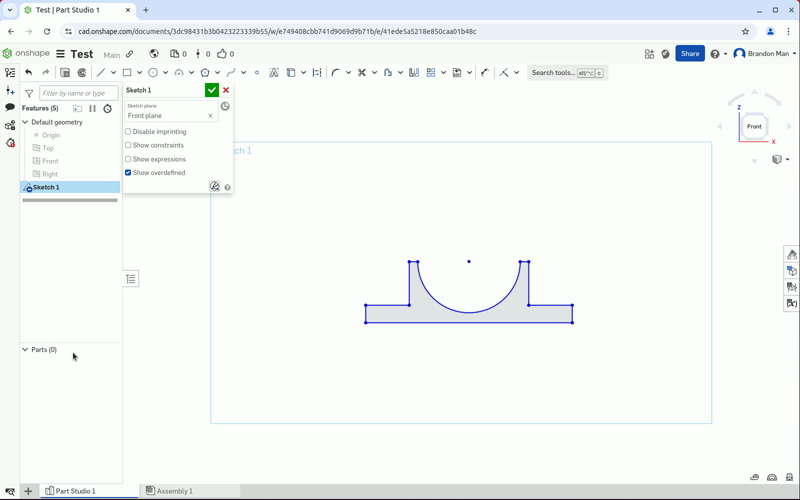
key(shift+y)
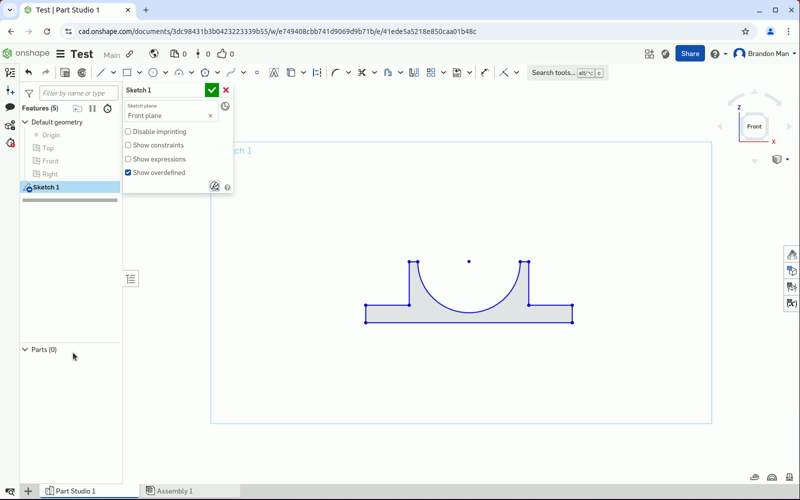
key(shift+e)
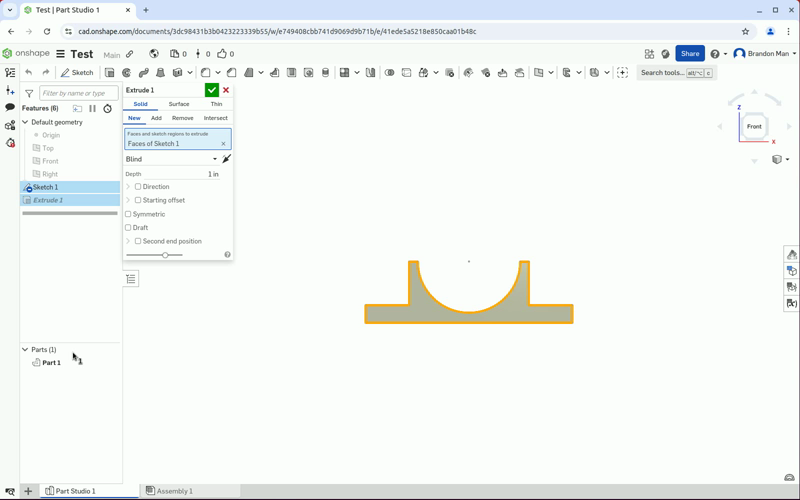
mouse_move(143, 106)
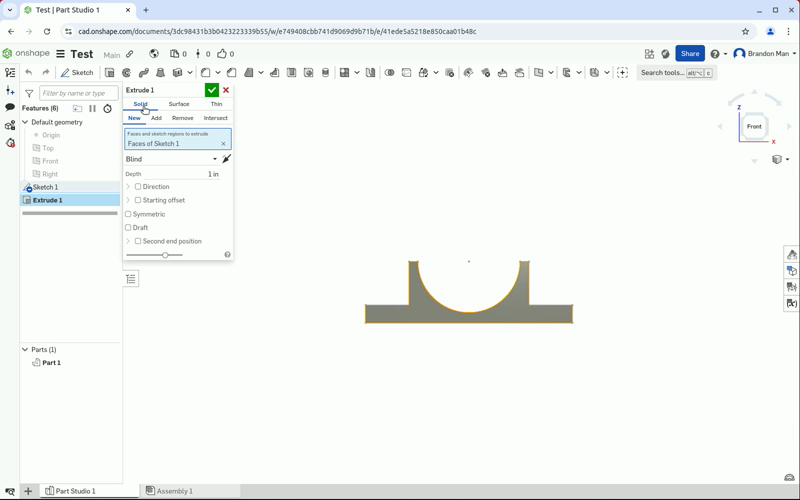
click(143, 106)
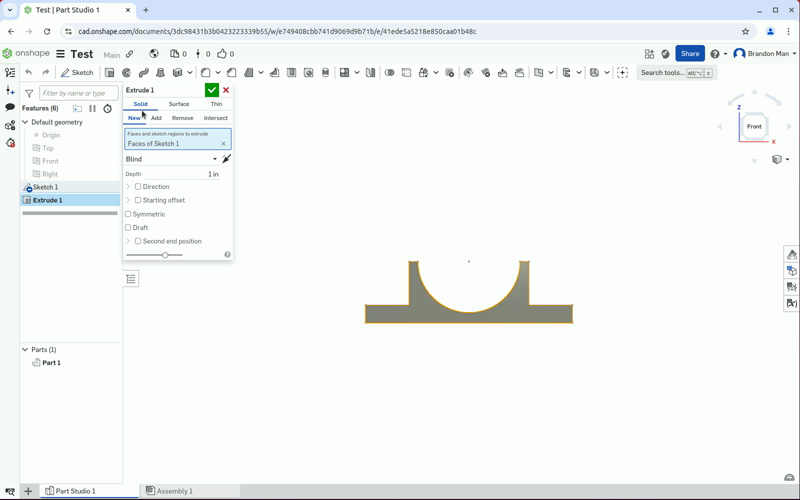
mouse_move(137, 120)
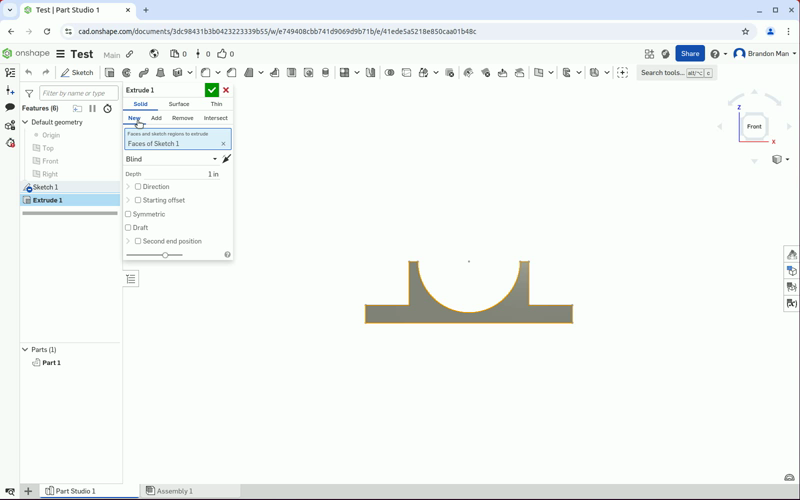
click(137, 120)
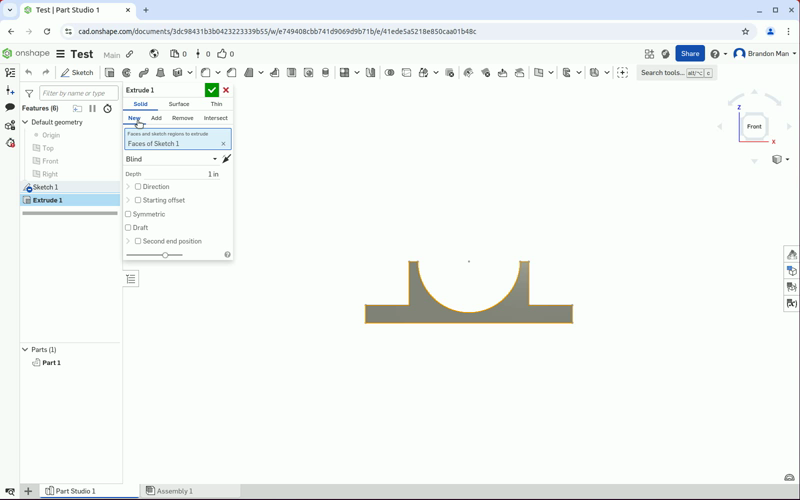
key(tab, 4)
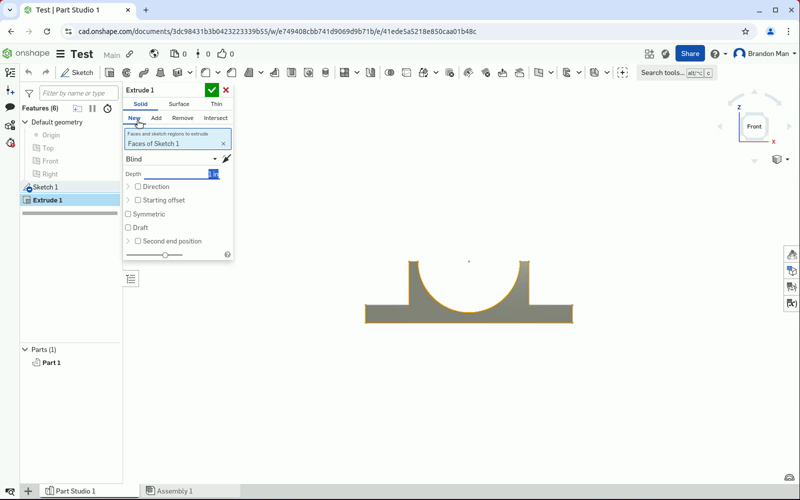
text(-15.887)
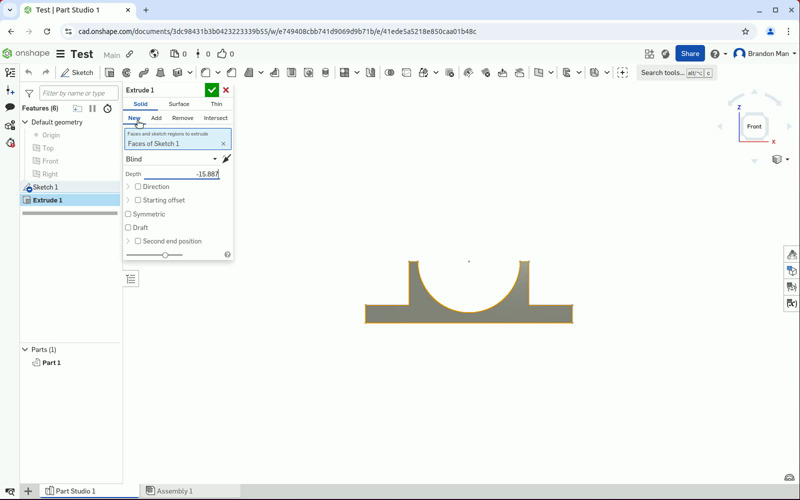
key(enter)
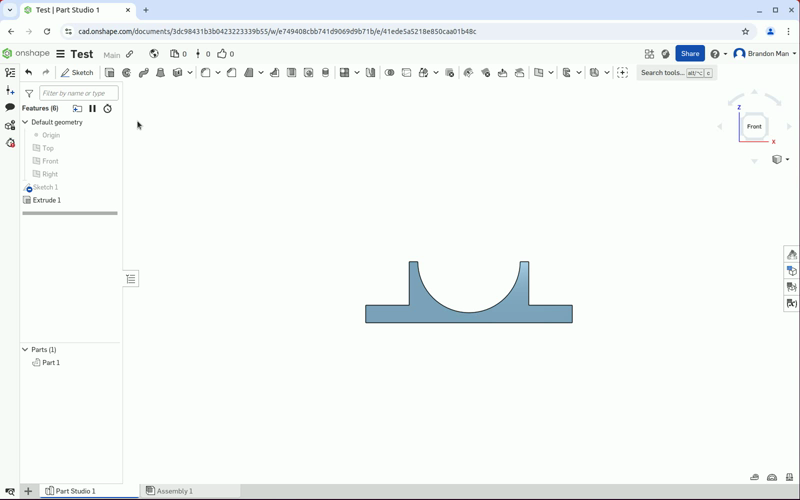
key(shift+h)
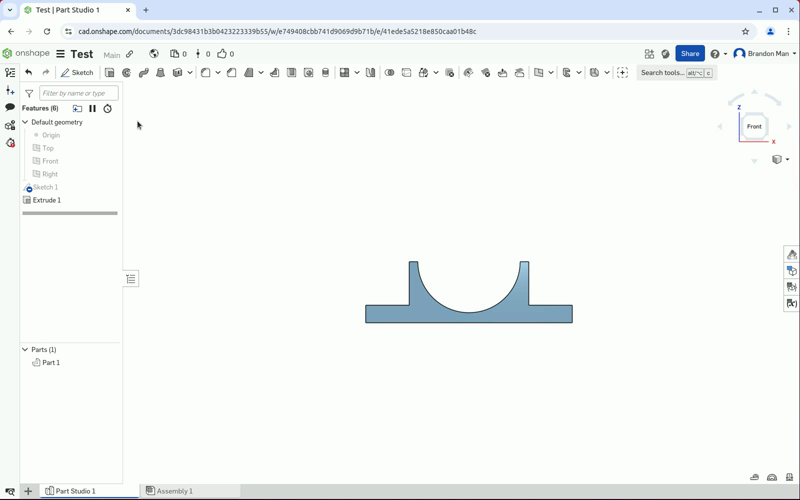
key(shift+h)
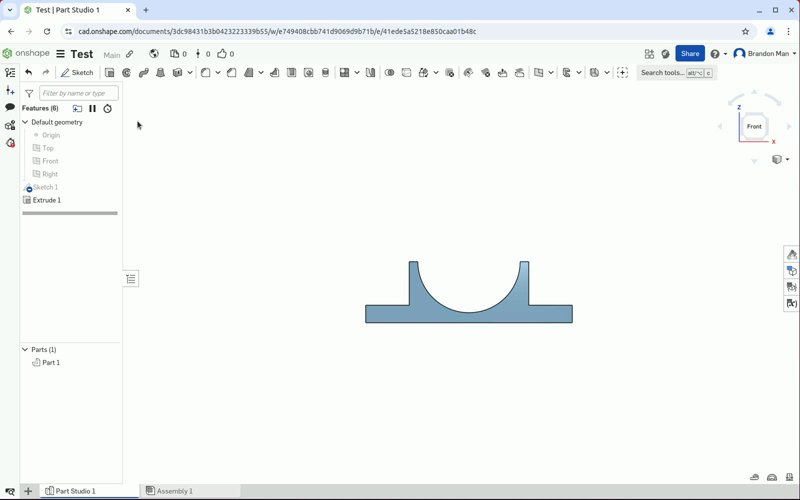
mouse_move(73, 189)
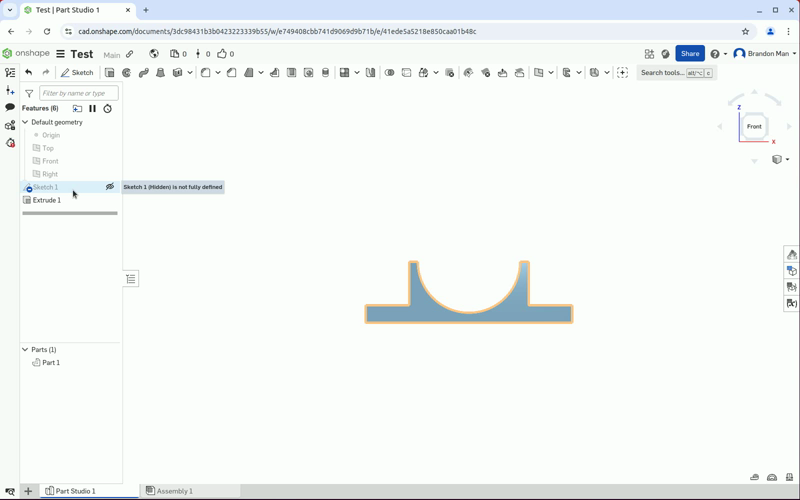
click(73, 189)
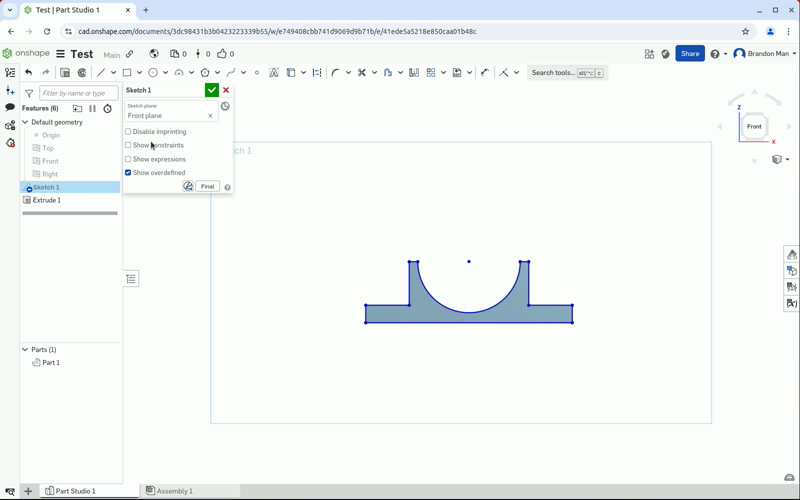
mouse_move(229, 92)
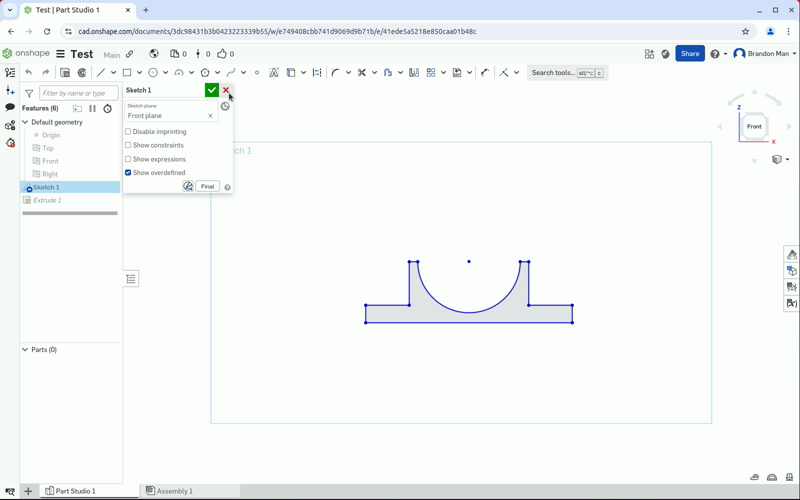
click(229, 92)
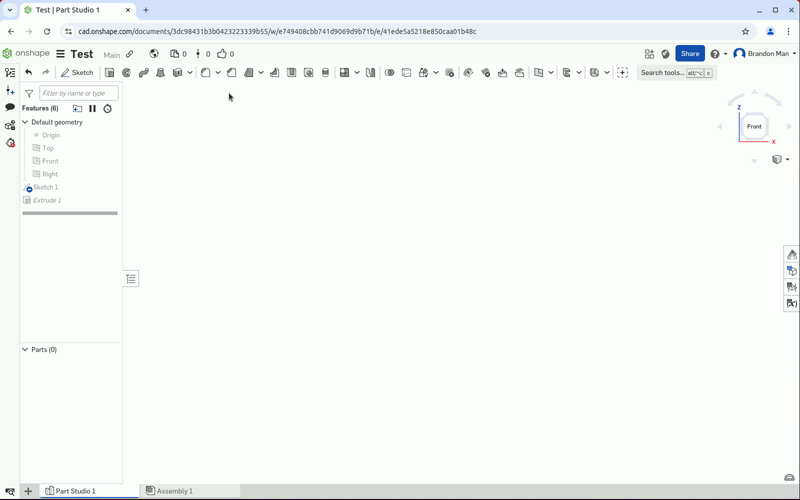
mouse_move(73, 352)
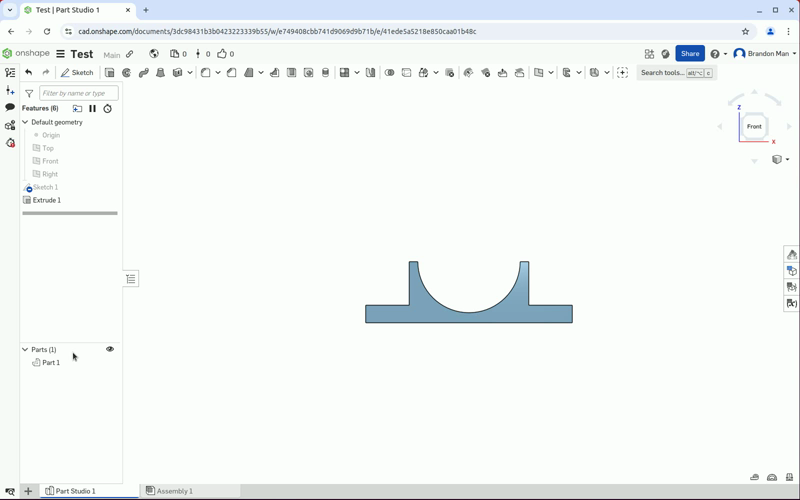
key(y)
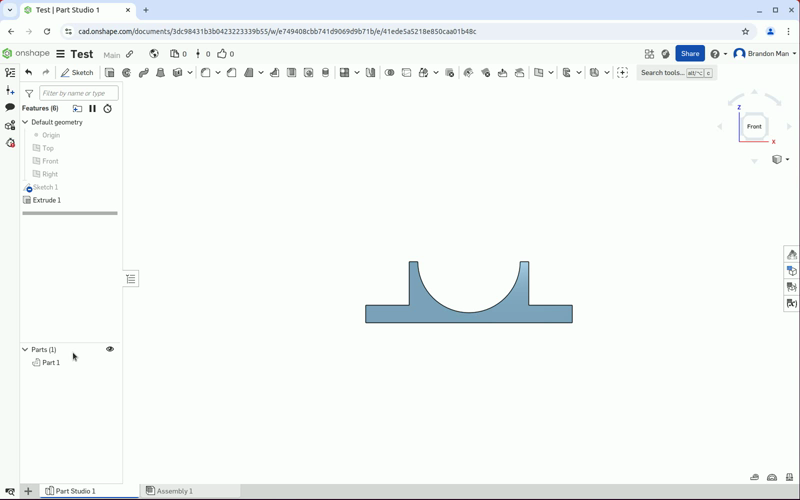
key(shift+p)
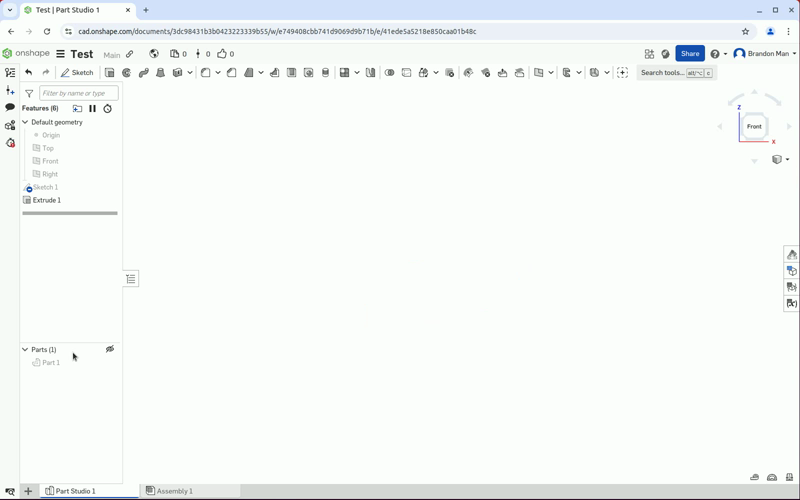
key(space)
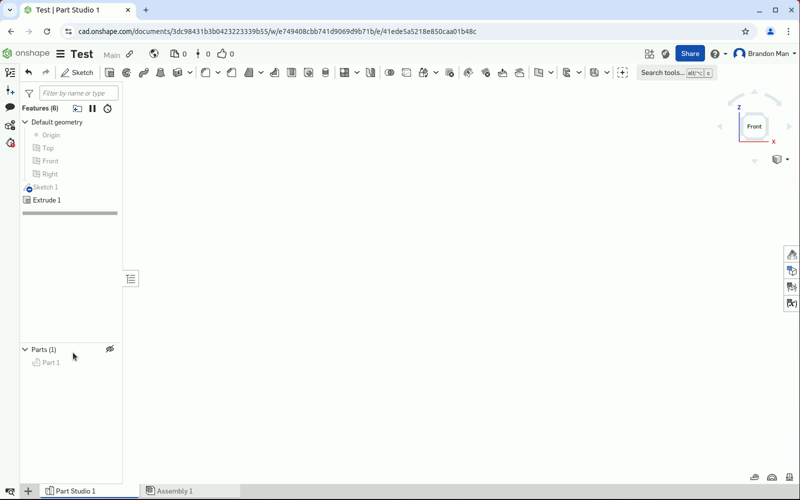
key_down(shift)
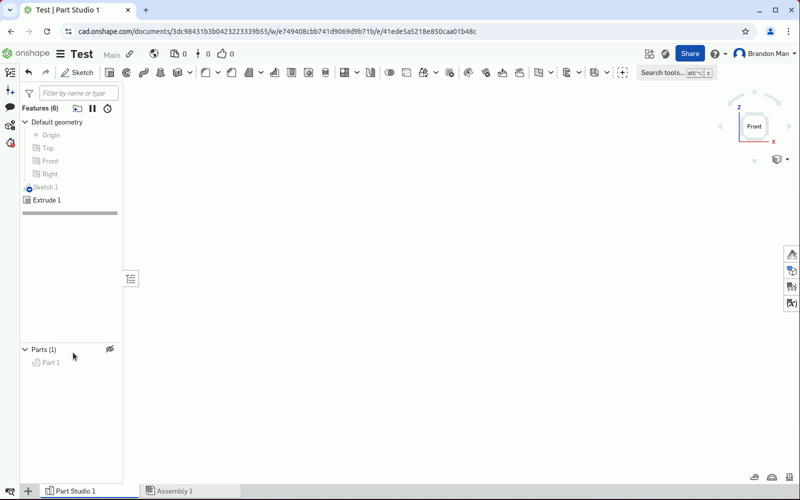
key(down)
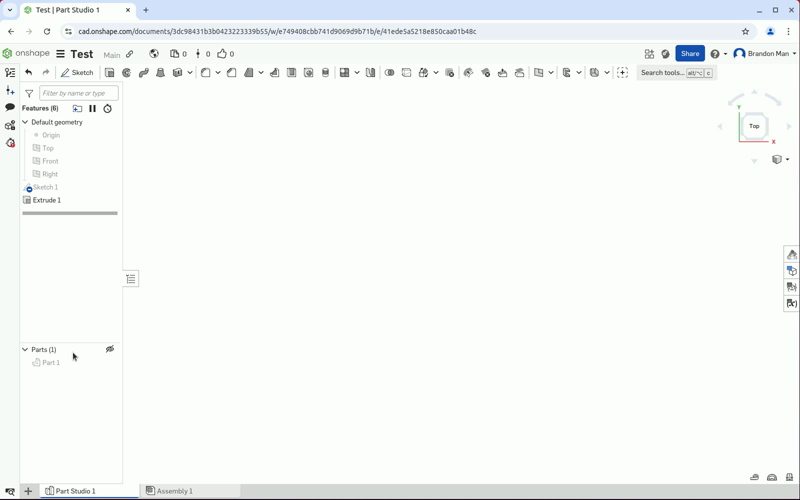
key_up(shift)
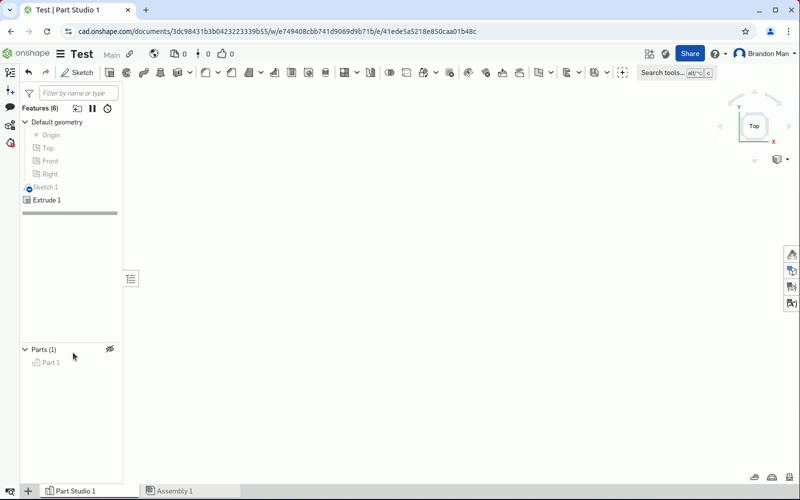
mouse_move(73, 352)
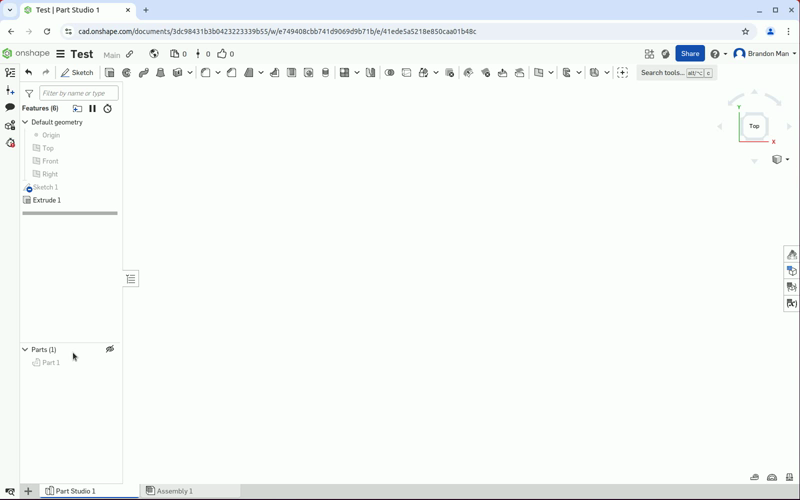
key(shift+y)
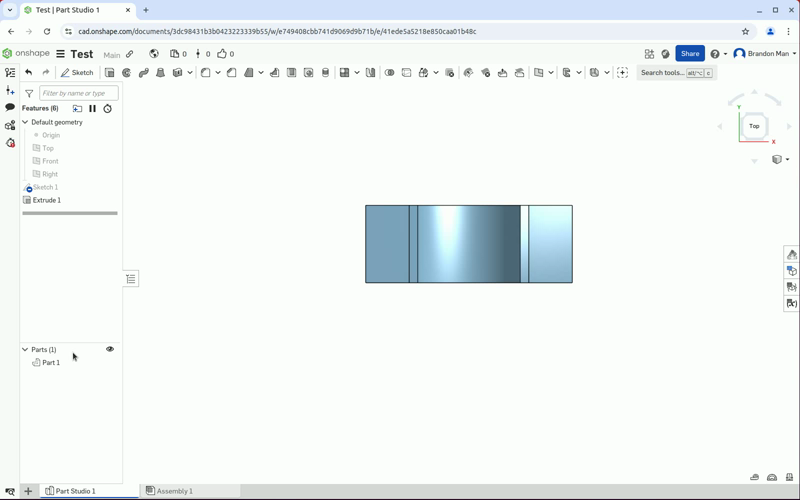
mouse_move(541, 75)
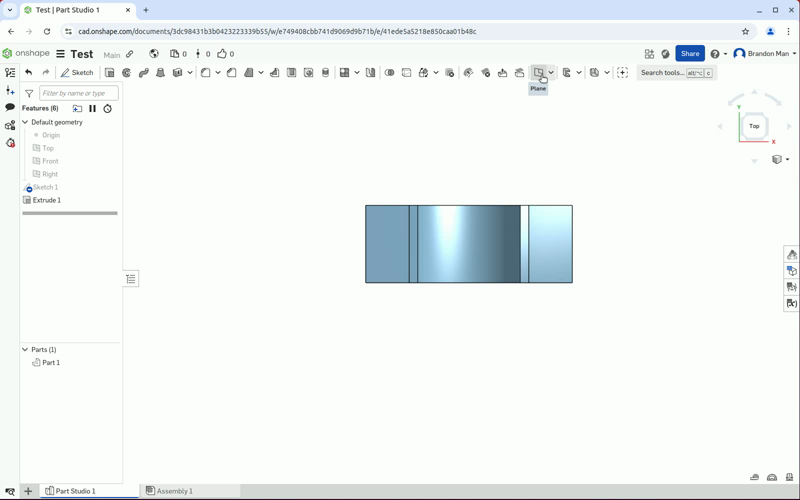
click(541, 75)
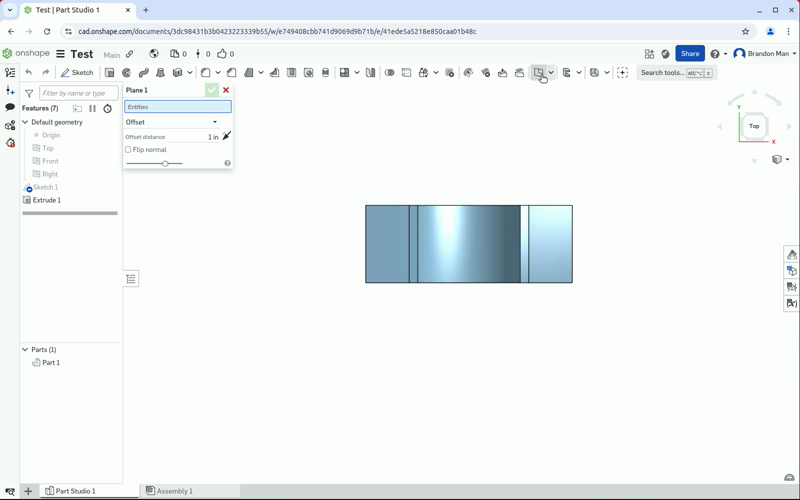
mouse_move(73, 150)
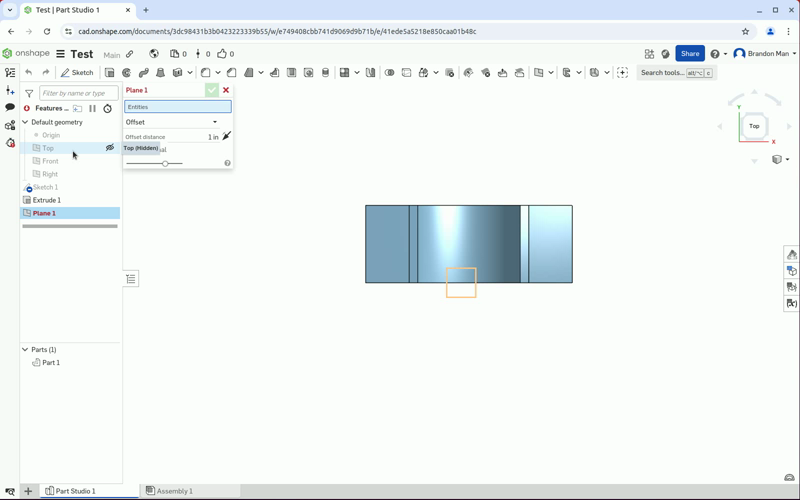
click(73, 150)
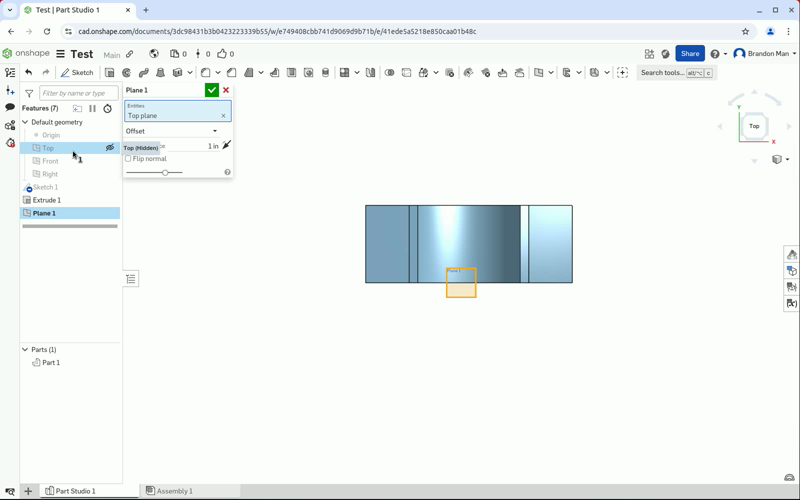
key(tab, 2)
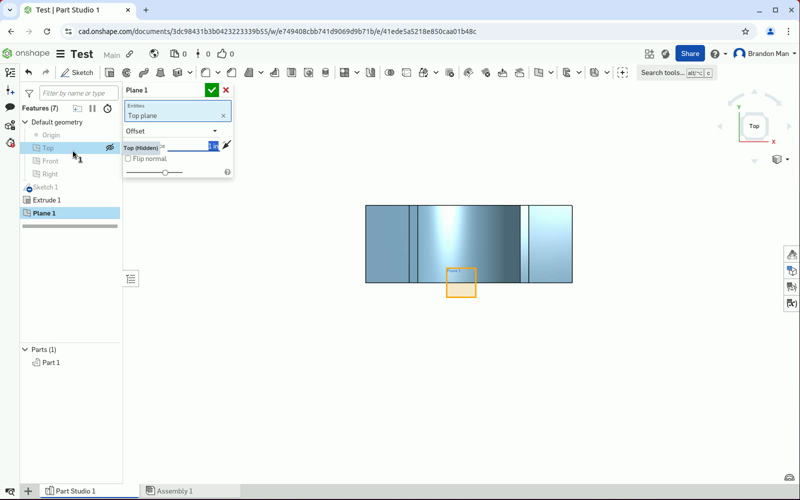
text(4.56)
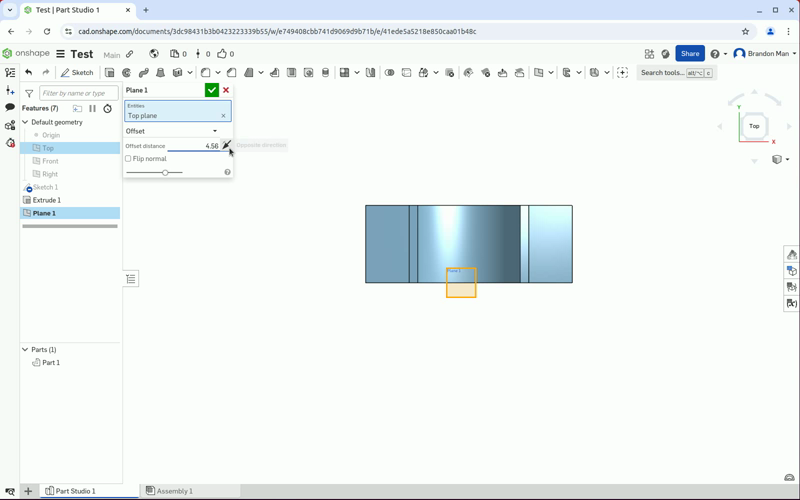
mouse_move(229, 147)
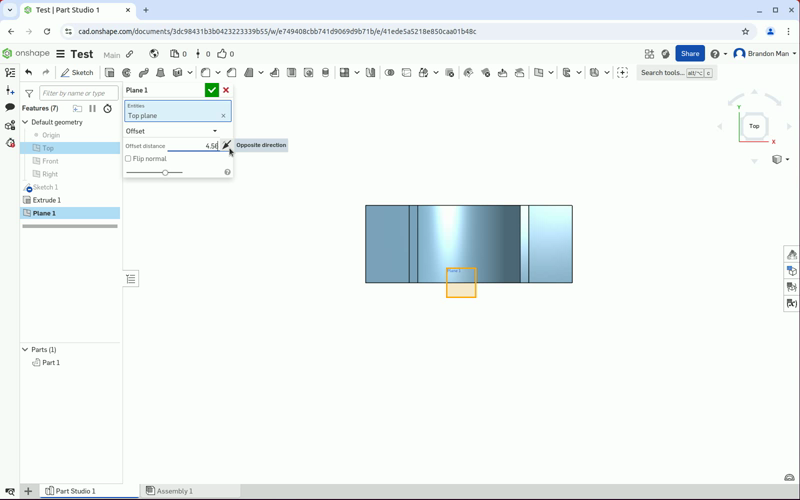
click(229, 147)
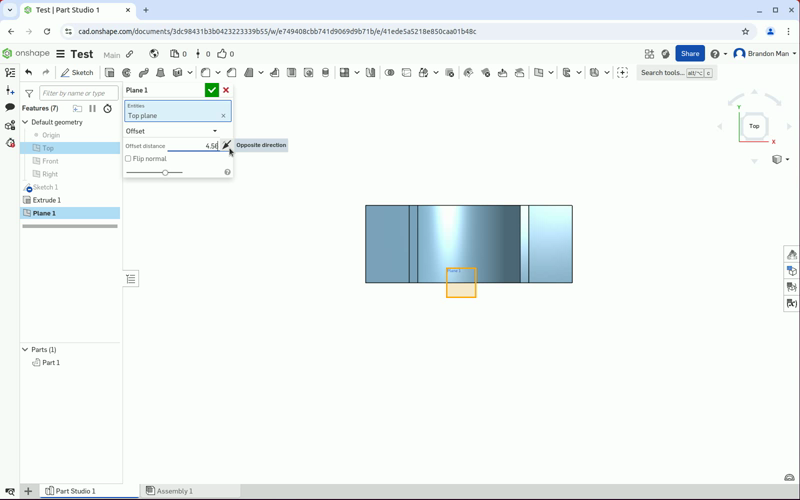
key(enter, 2)
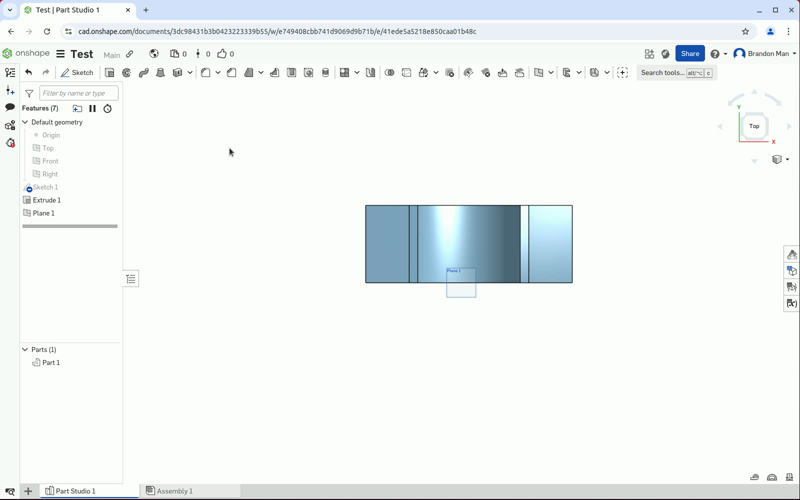
key(shift+s)
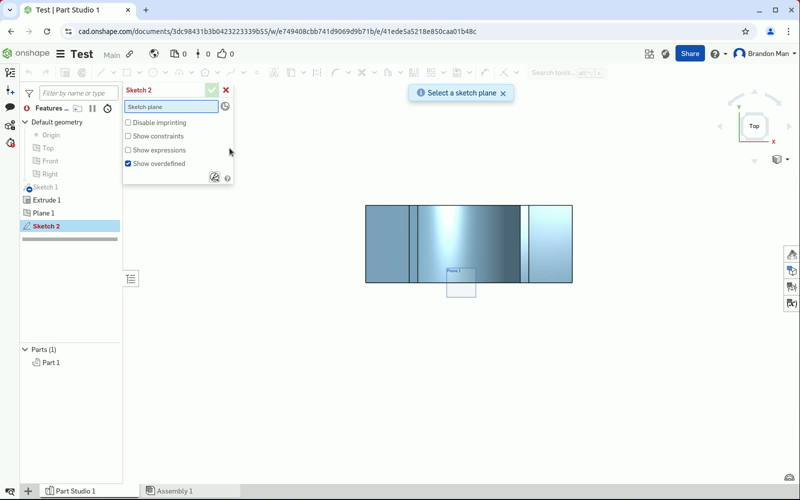
mouse_move(73, 215)
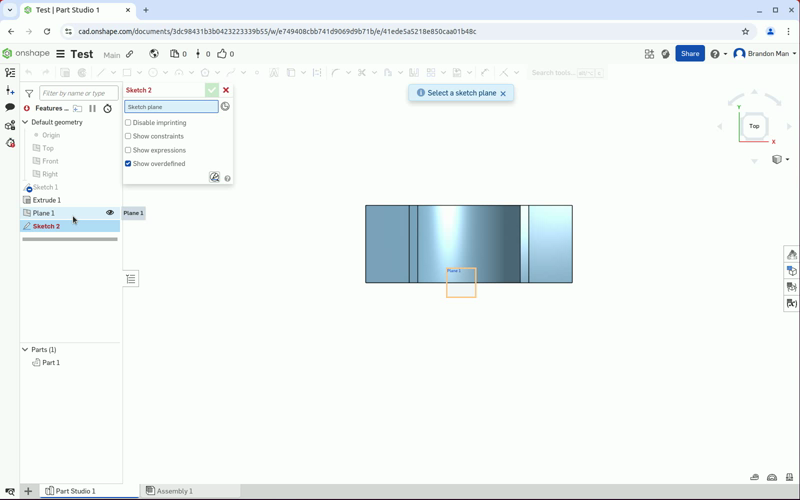
click(73, 215)
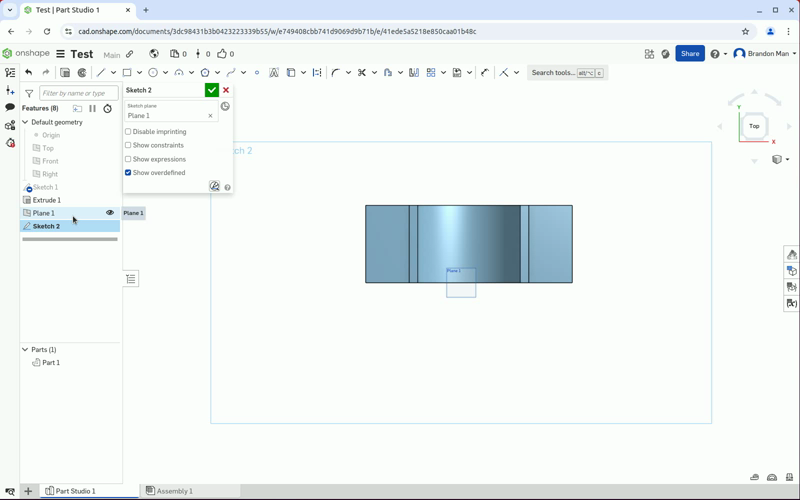
mouse_move(73, 352)
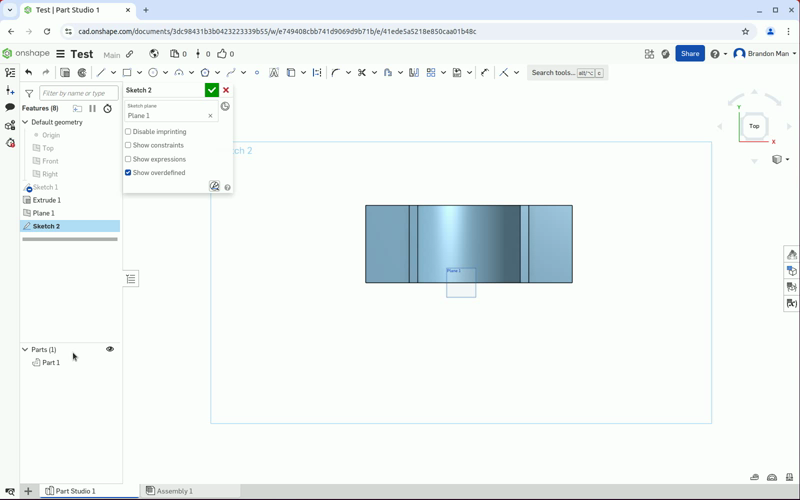
key(y)
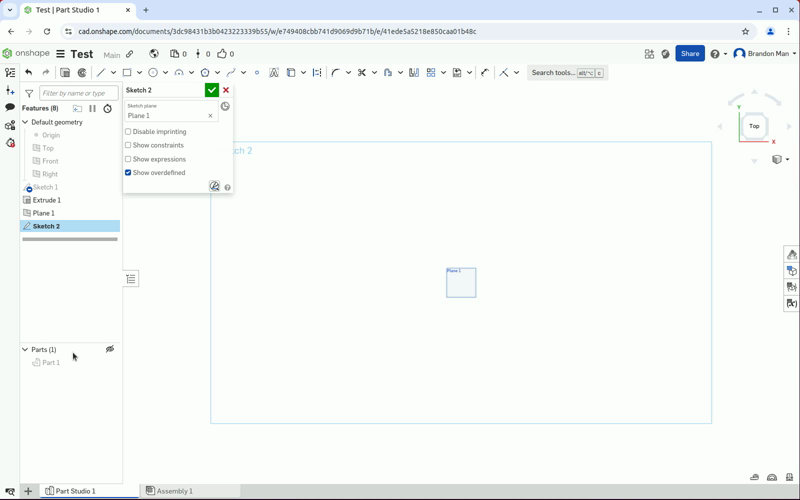
key(c)
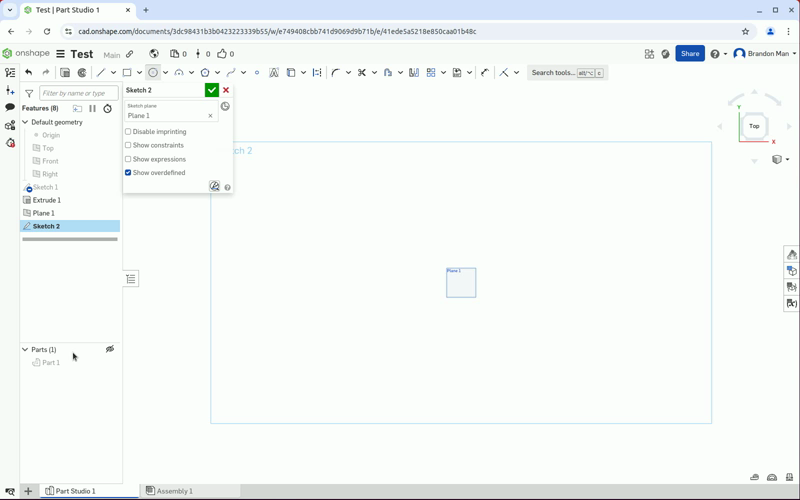
key_down(shift)
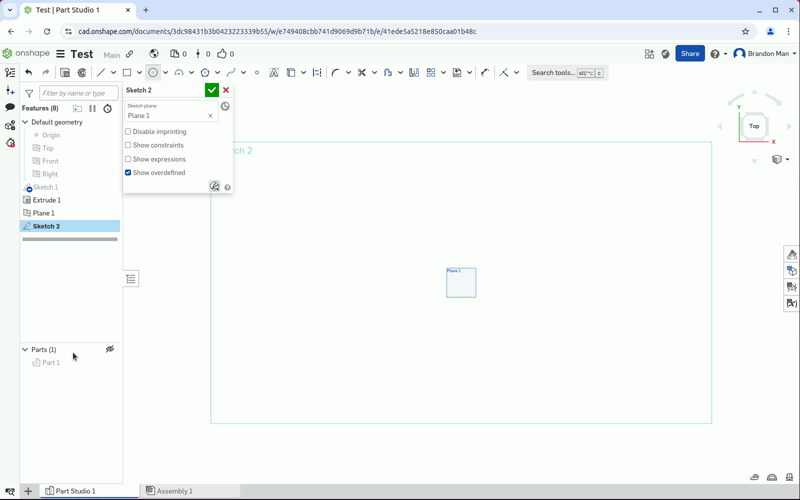
mouse_move(388, 244)
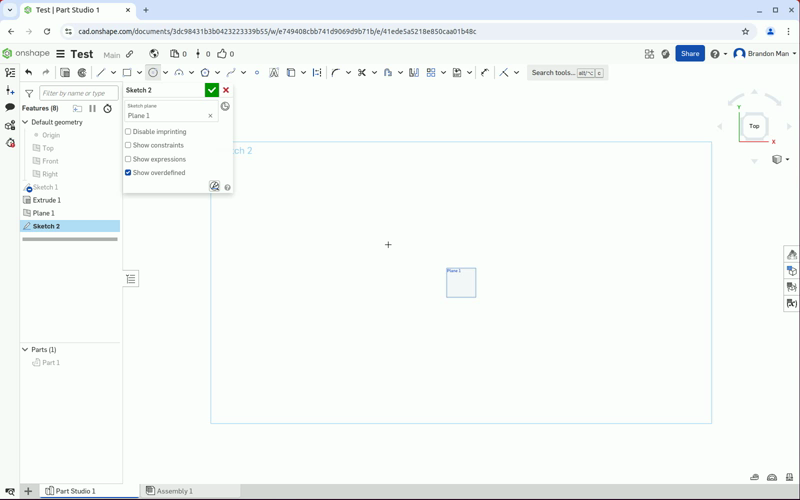
click(388, 244)
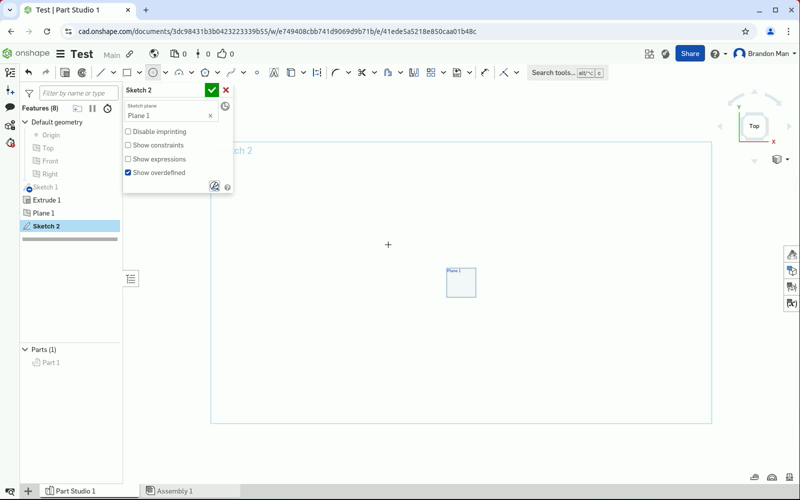
key_up(shift)
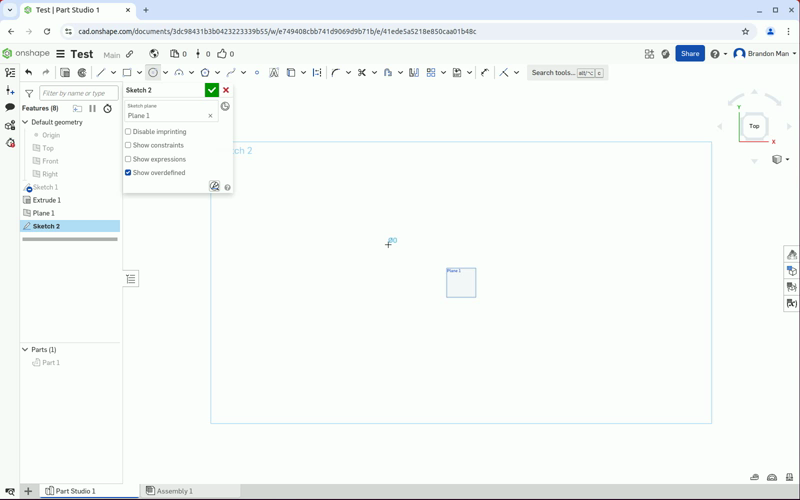
mouse_move(397, 244)
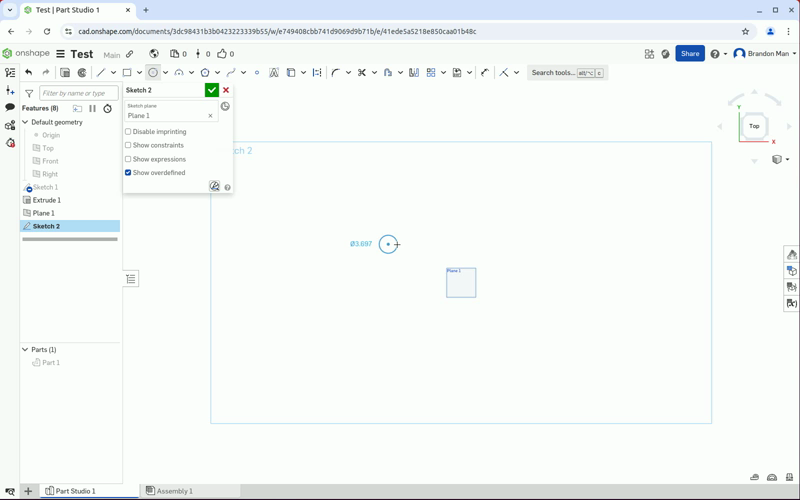
click(397, 244)
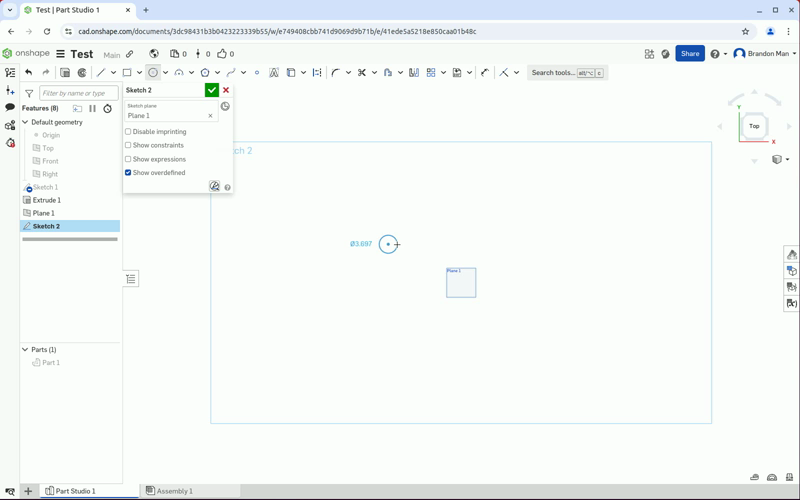
key(esc)
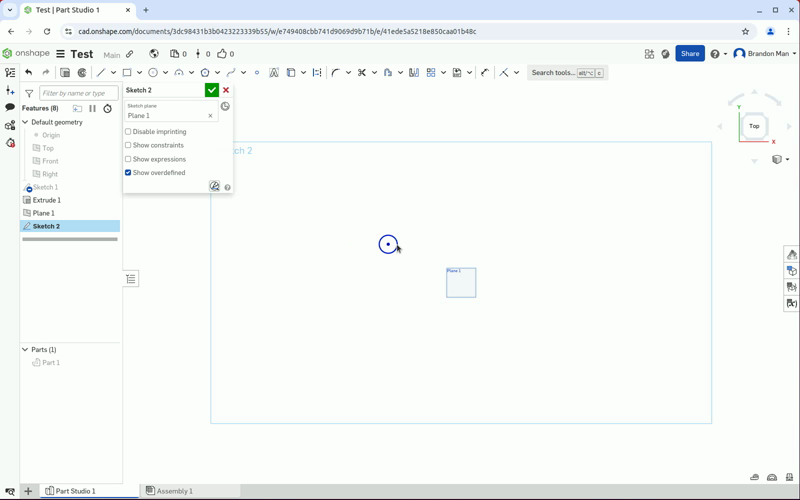
mouse_move(390, 246)
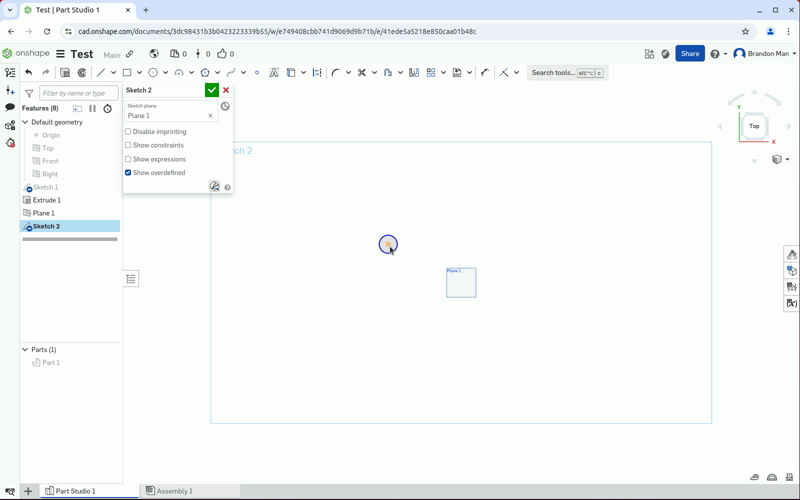
scroll(6)
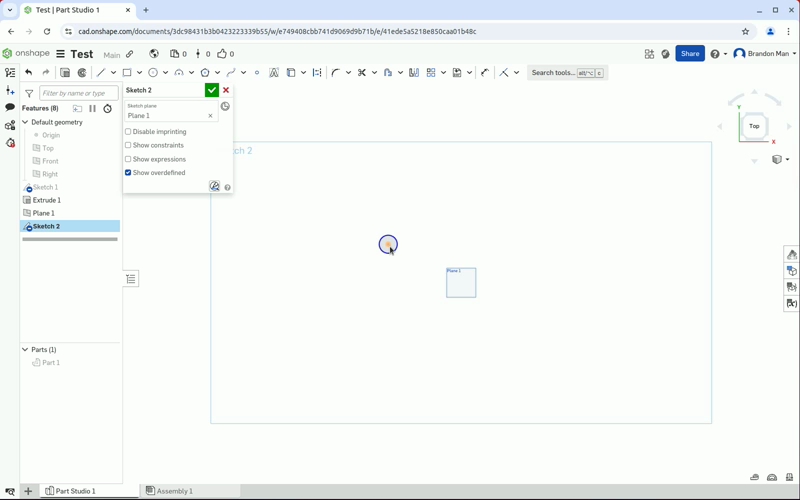
scroll(6)
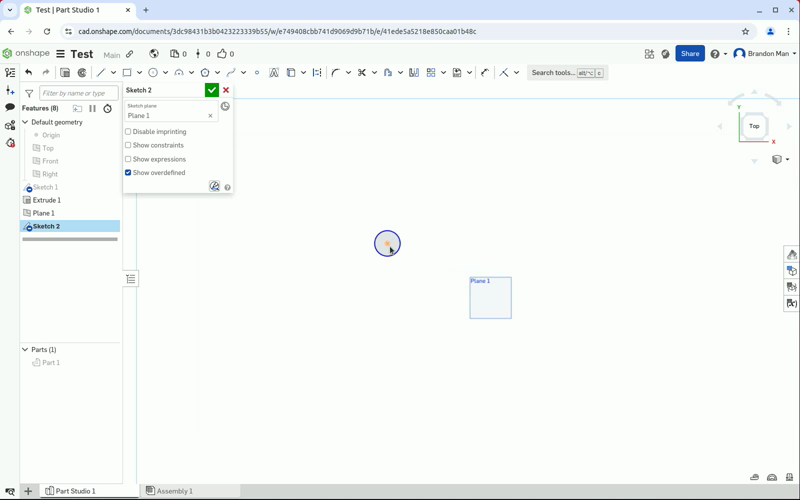
scroll(6)
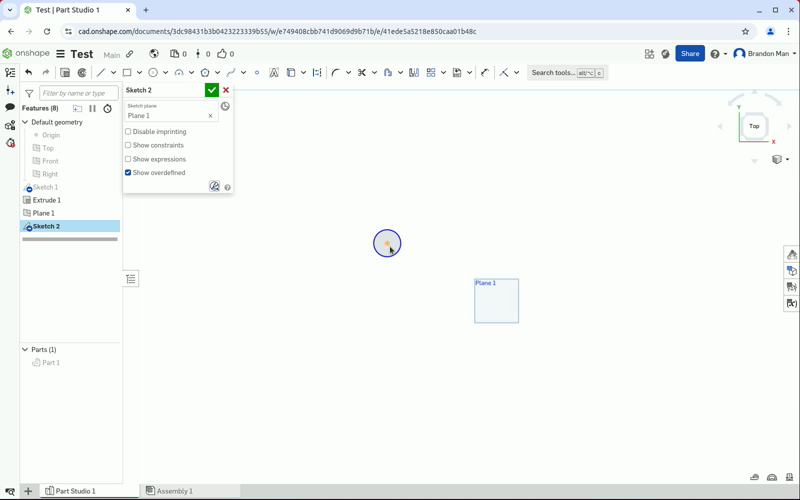
scroll(6)
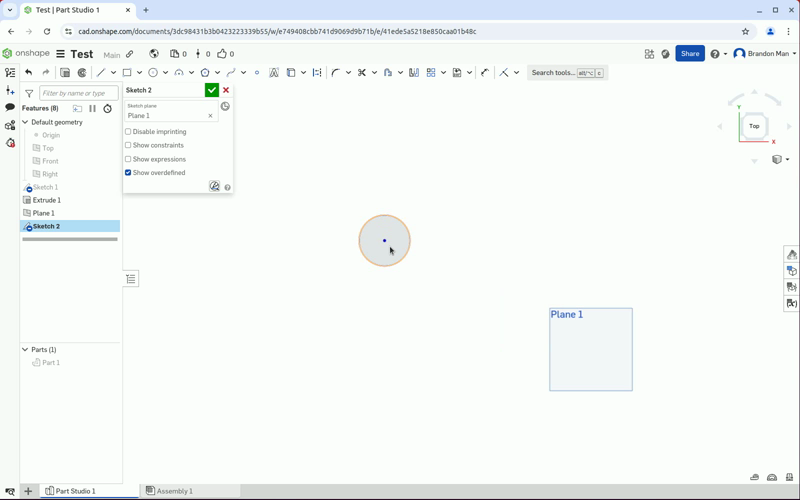
scroll(6)
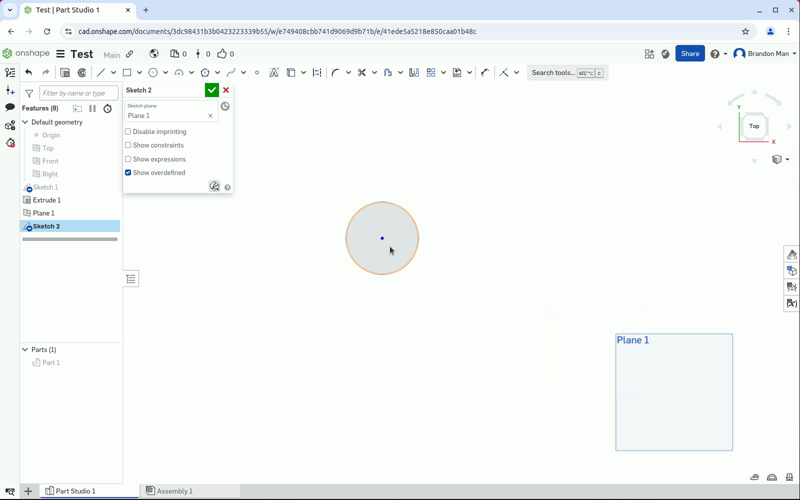
scroll(6)
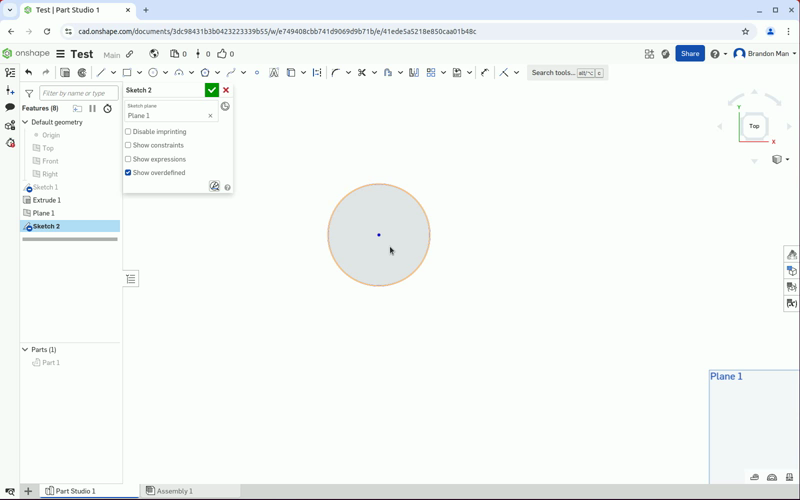
scroll(6)
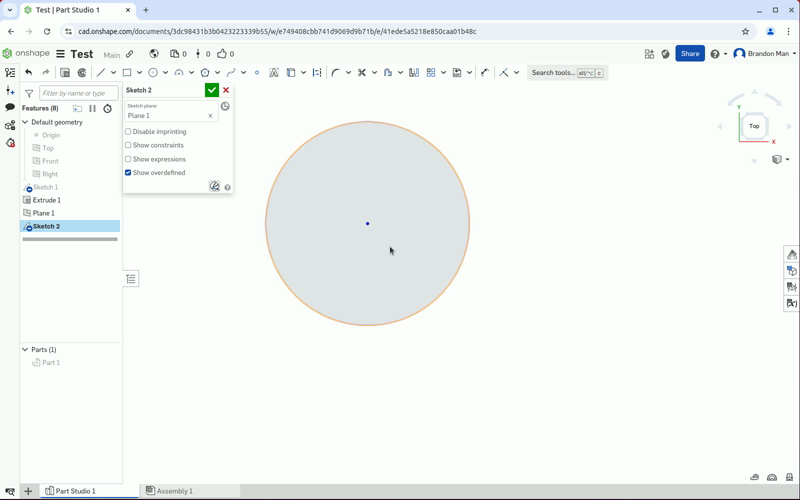
click(390, 246)
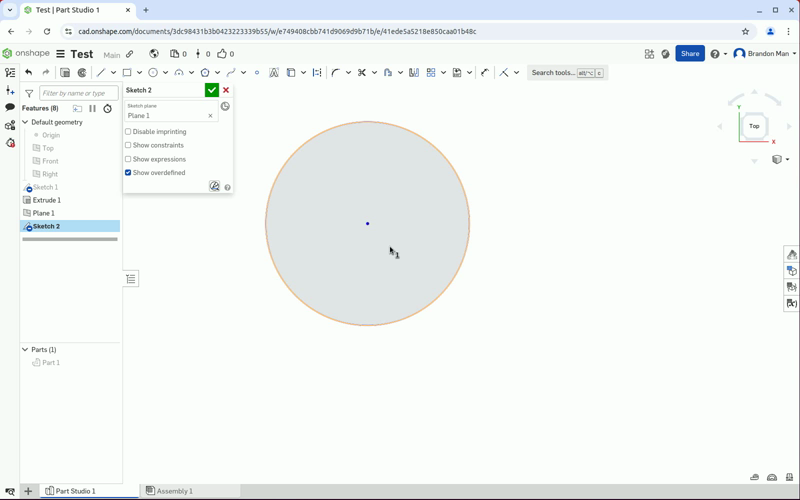
scroll(-6)
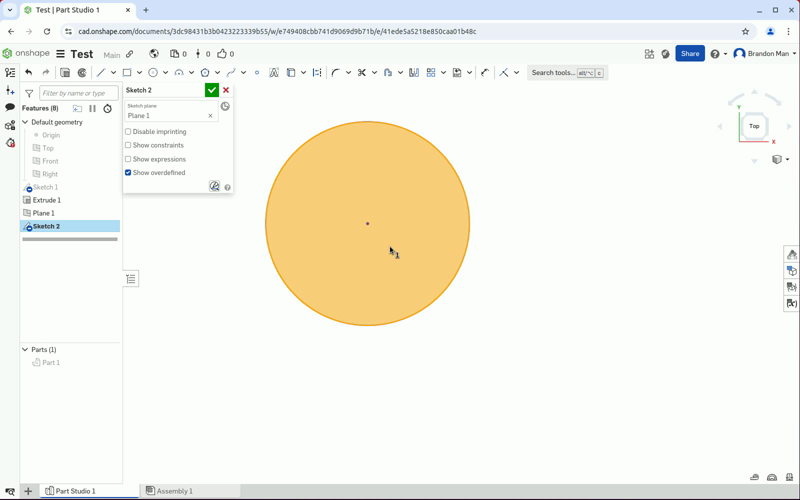
scroll(-6)
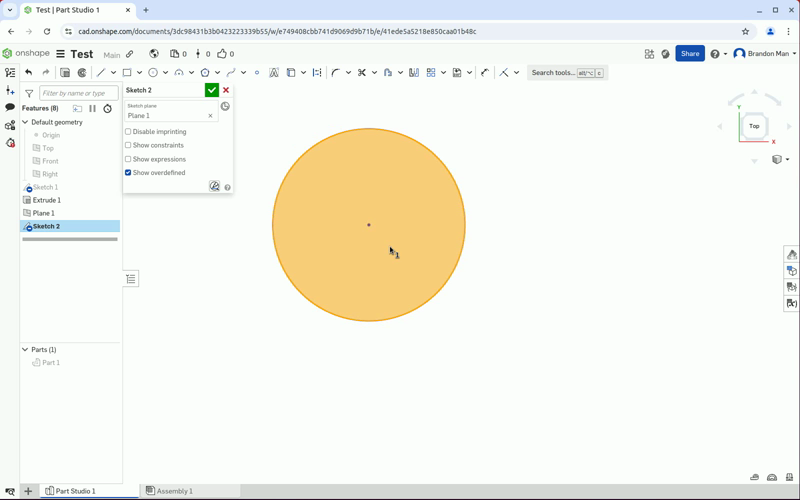
scroll(-6)
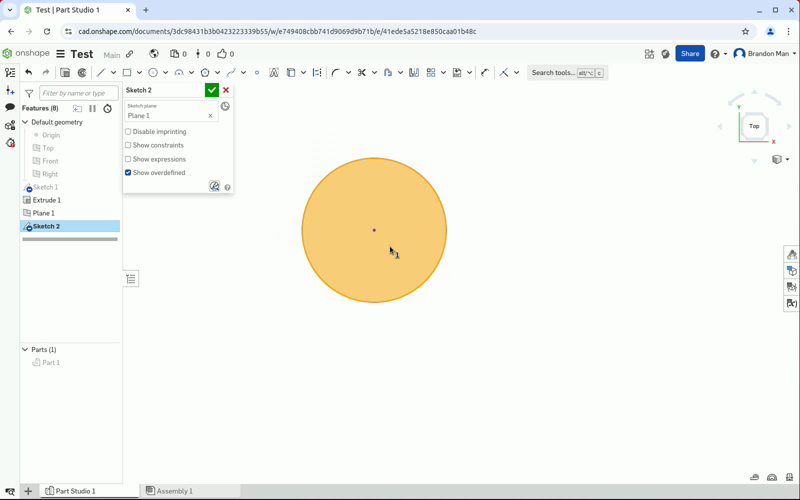
scroll(-6)
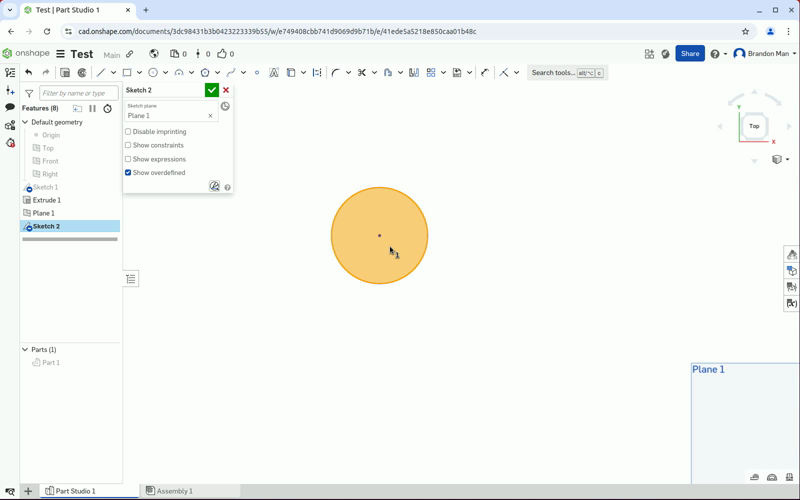
scroll(-6)
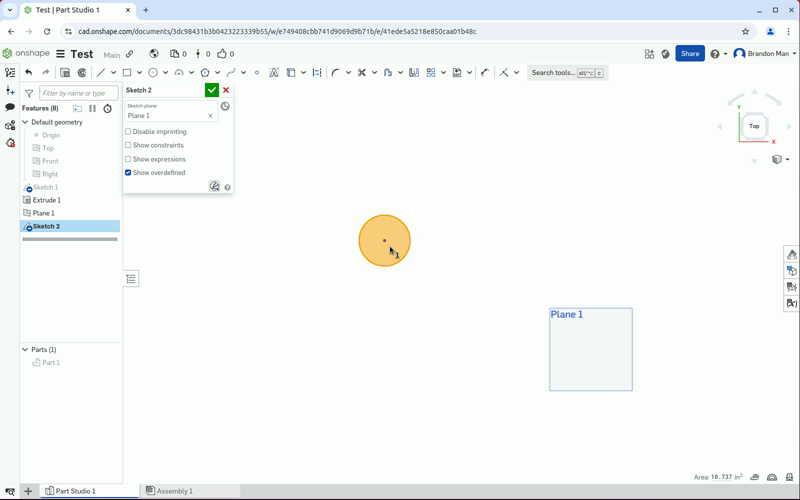
scroll(-6)
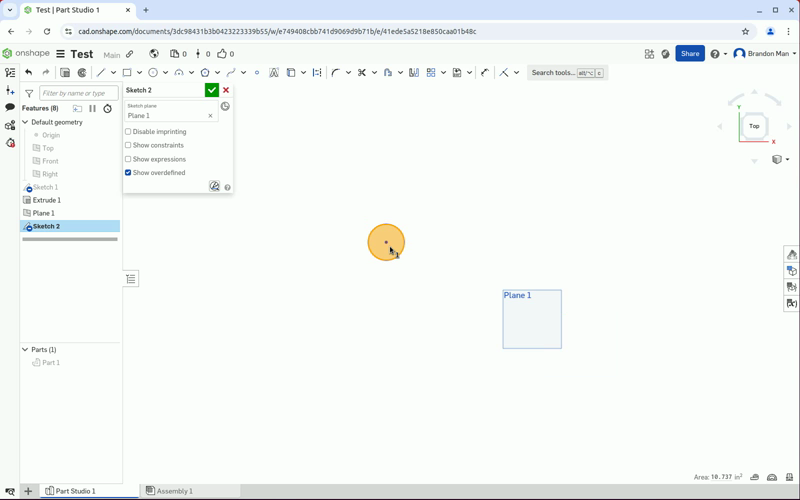
scroll(-6)
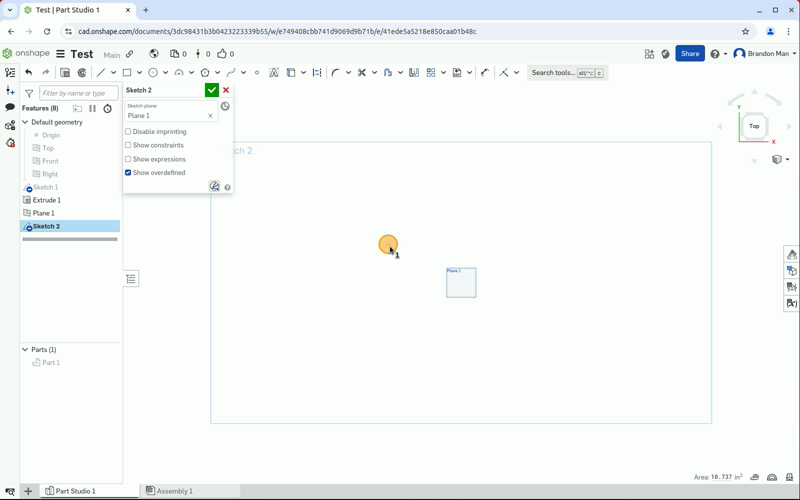
mouse_move(73, 352)
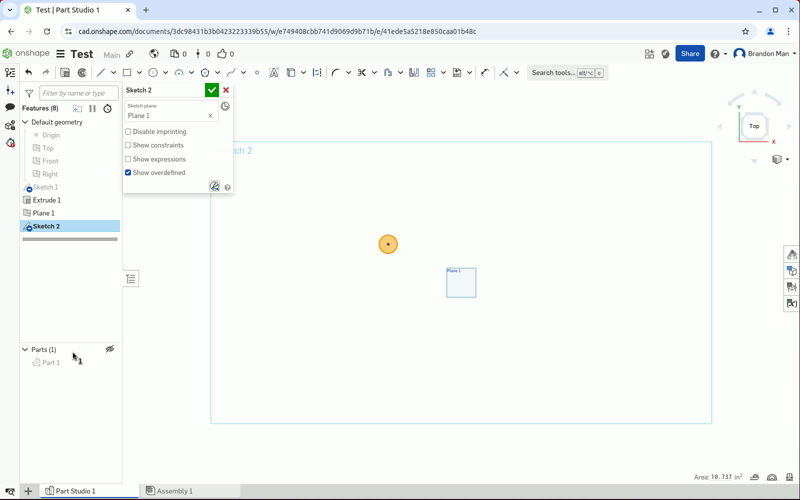
key(shift+y)
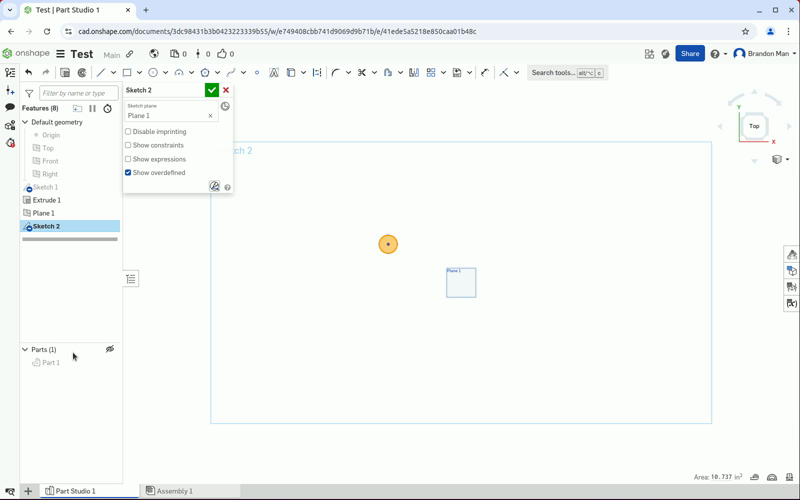
key(shift+e)
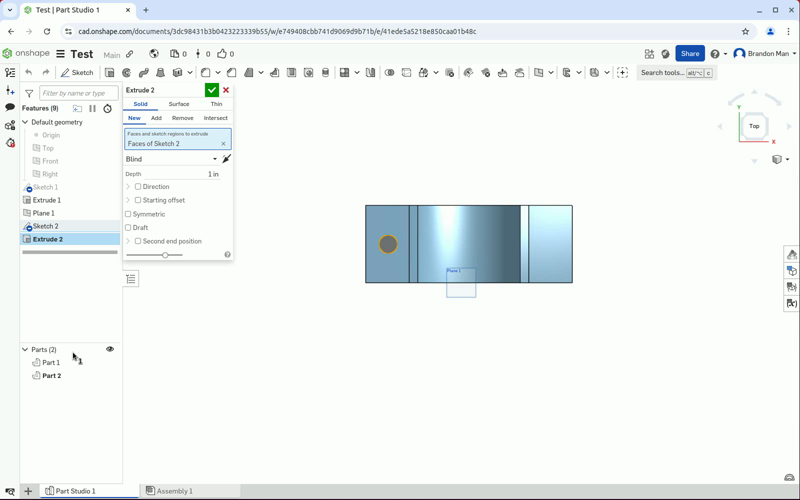
mouse_move(143, 106)
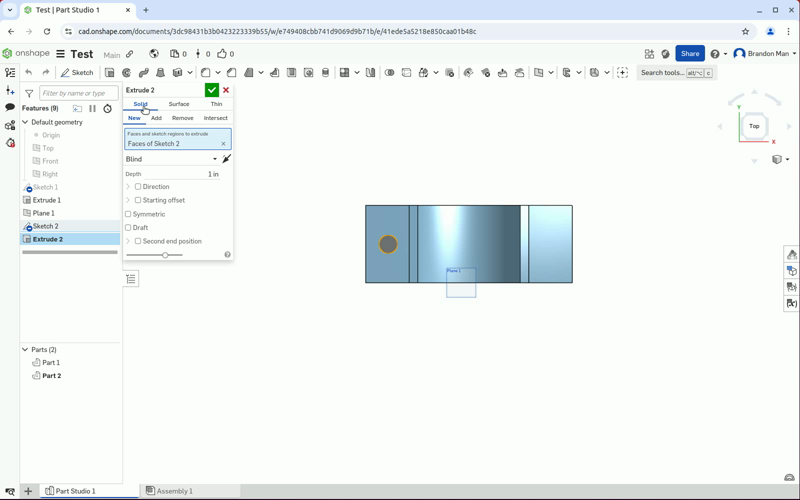
click(143, 106)
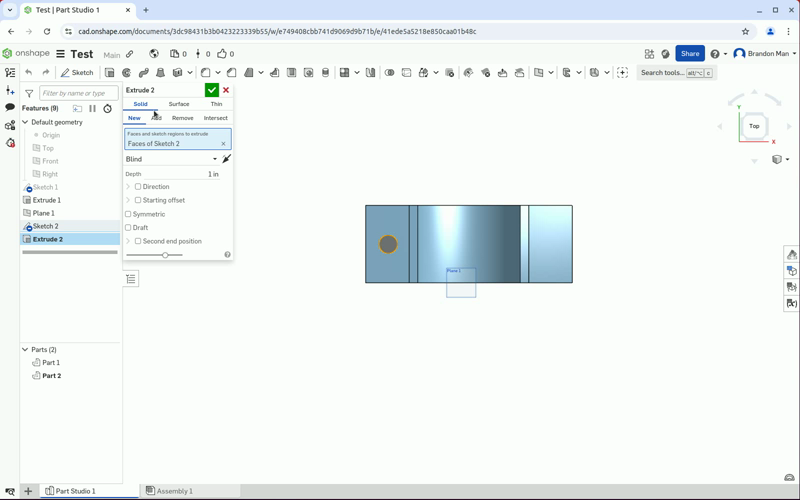
mouse_move(186, 120)
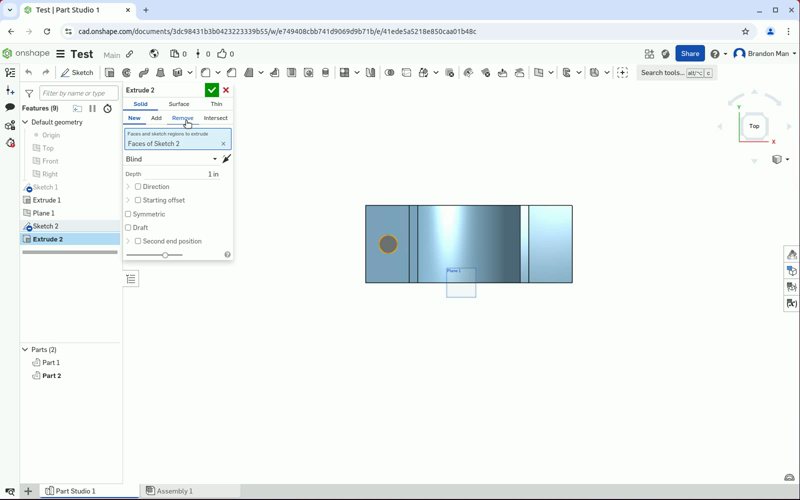
click(186, 120)
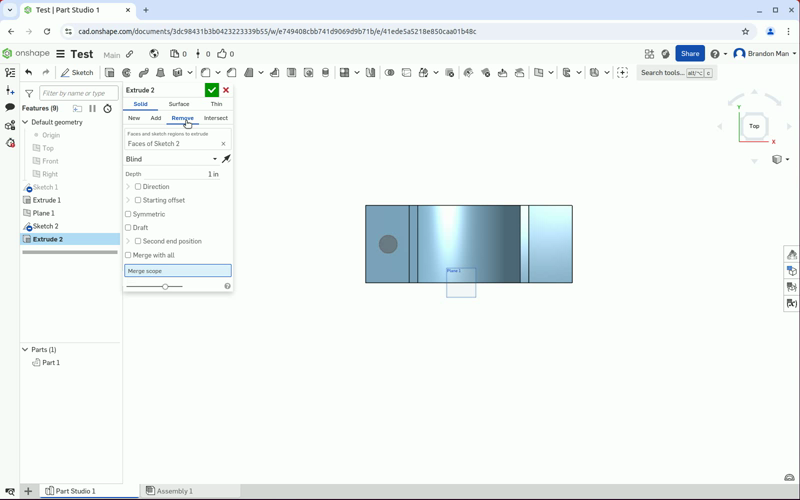
key(tab, 4)
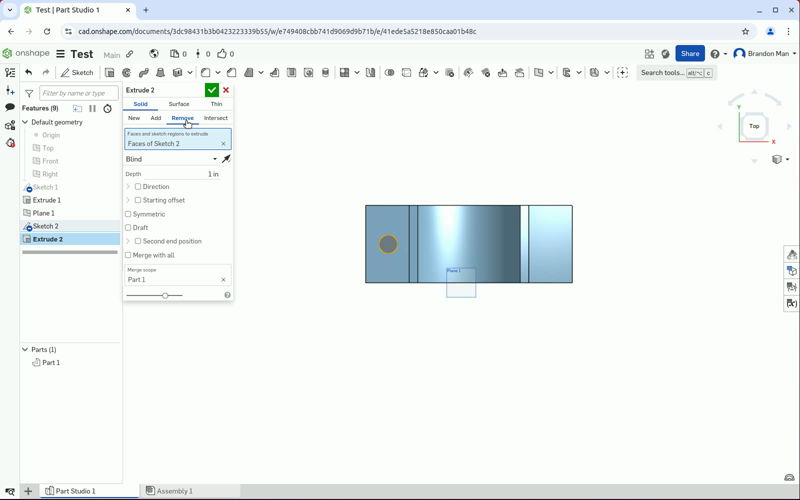
text(14.924)
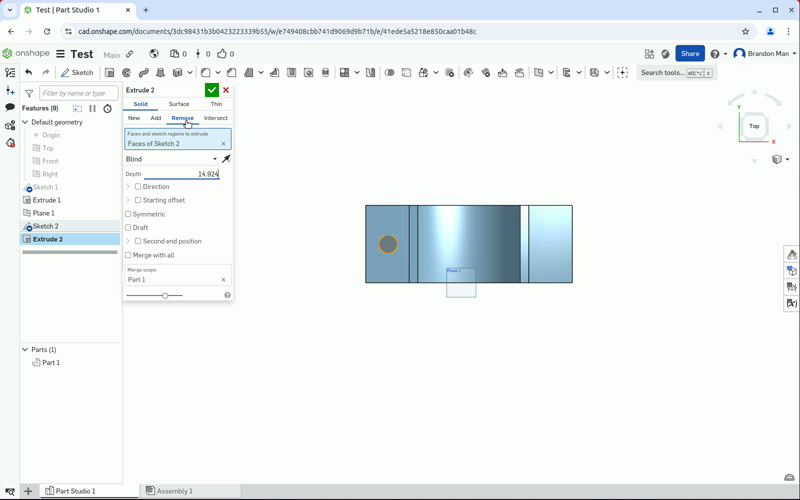
key(tab, 6)
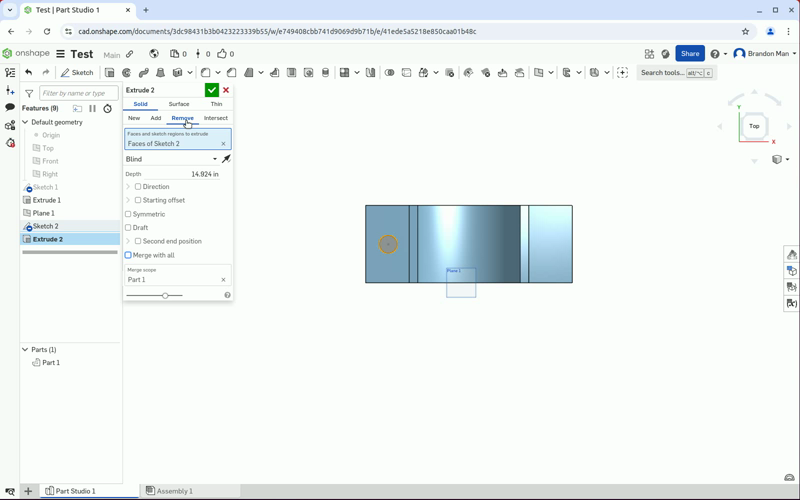
key(space)
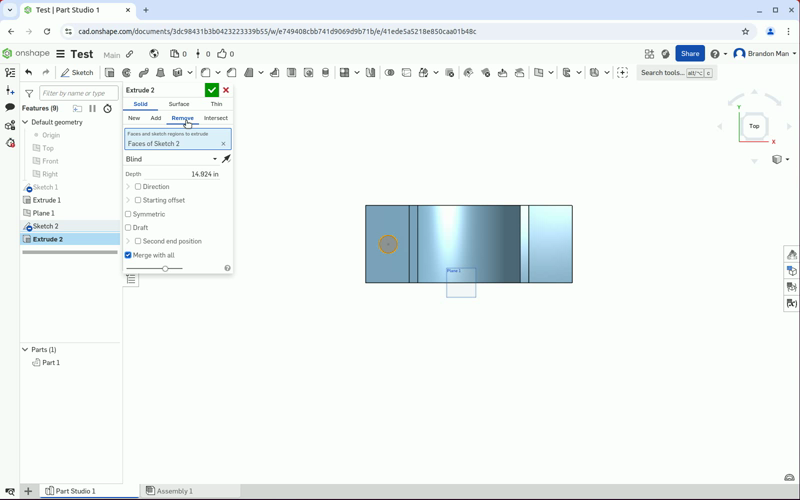
key(enter)
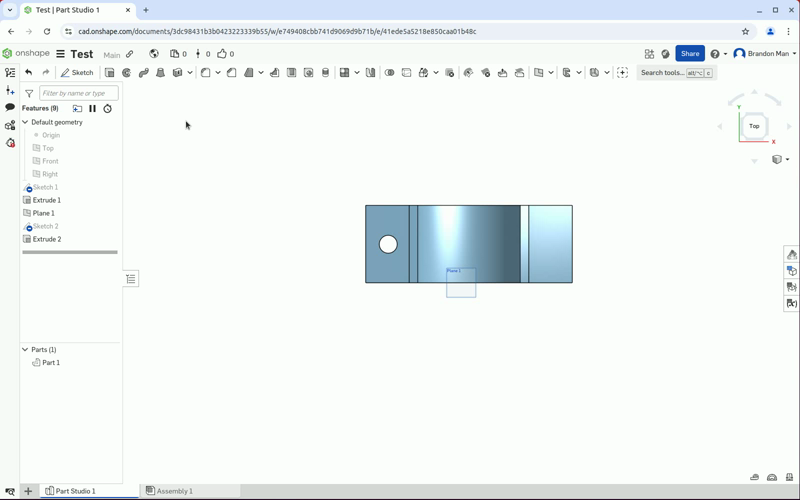
key(shift+h)
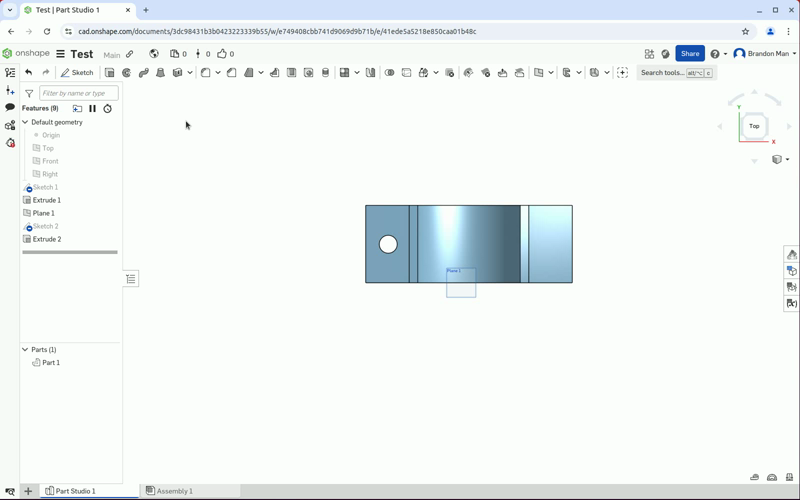
key(shift+h)
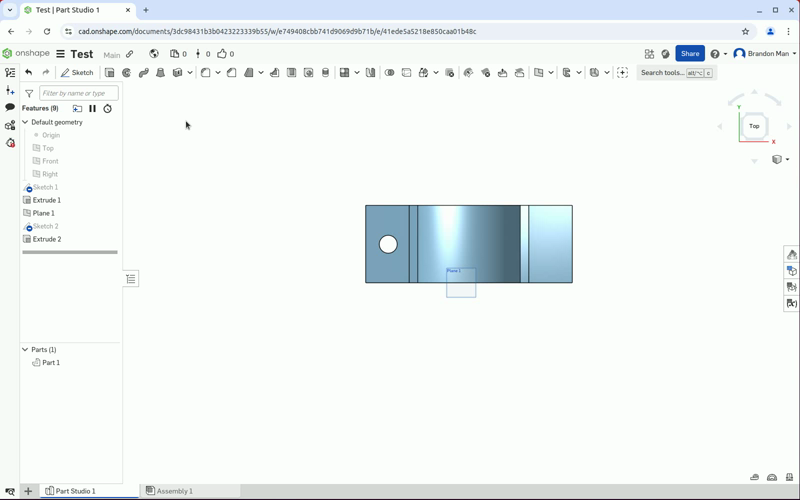
mouse_move(73, 189)
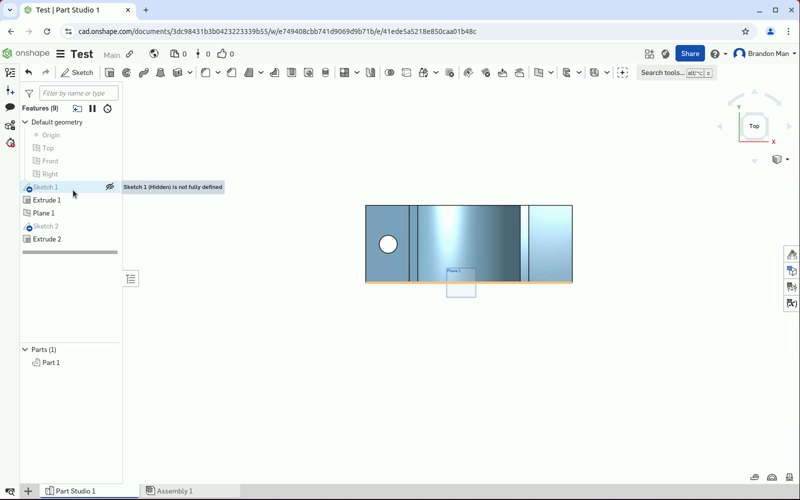
click(73, 189)
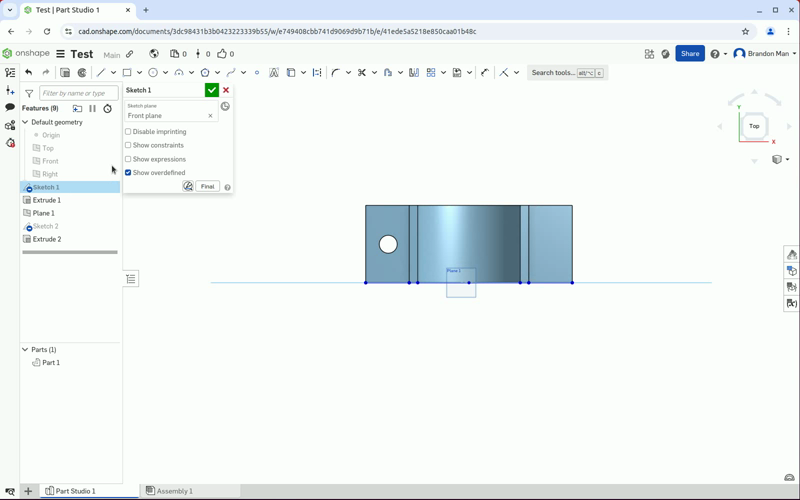
mouse_move(229, 92)
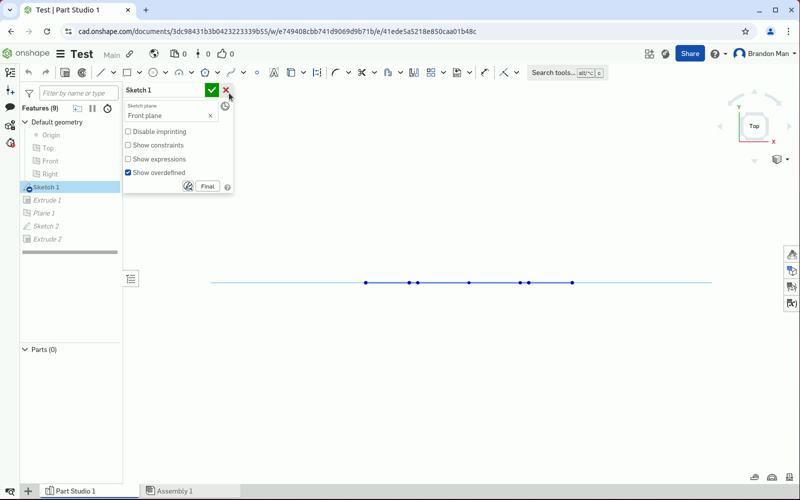
click(229, 92)
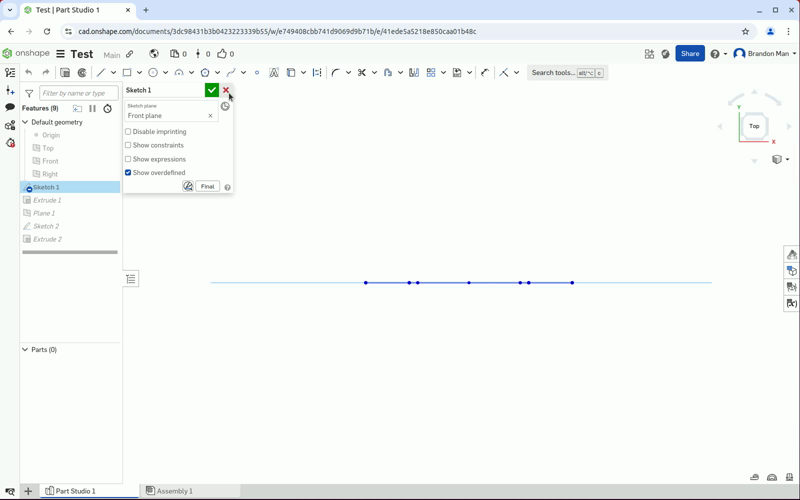
key(shift+s)
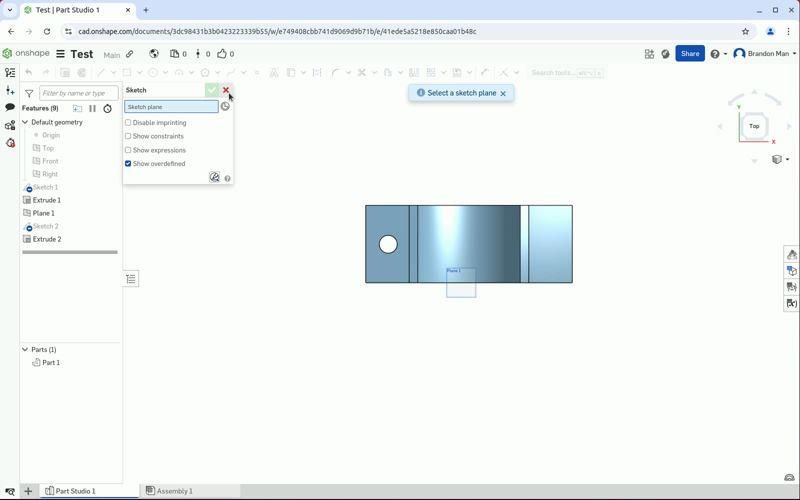
mouse_move(73, 215)
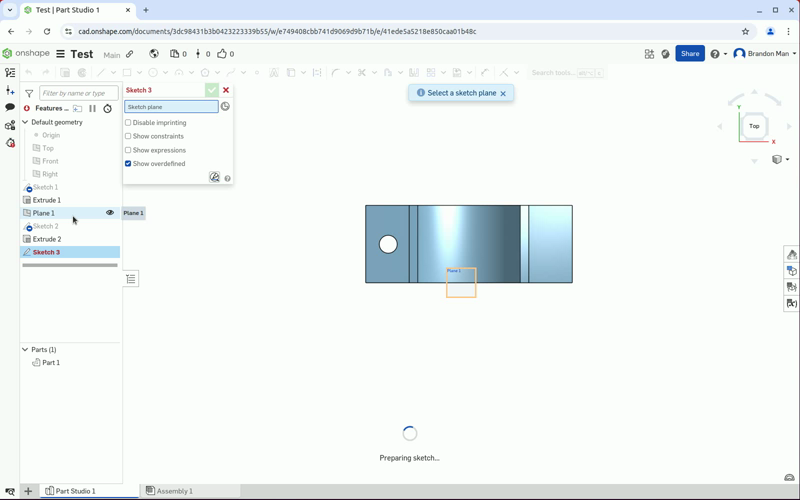
click(73, 215)
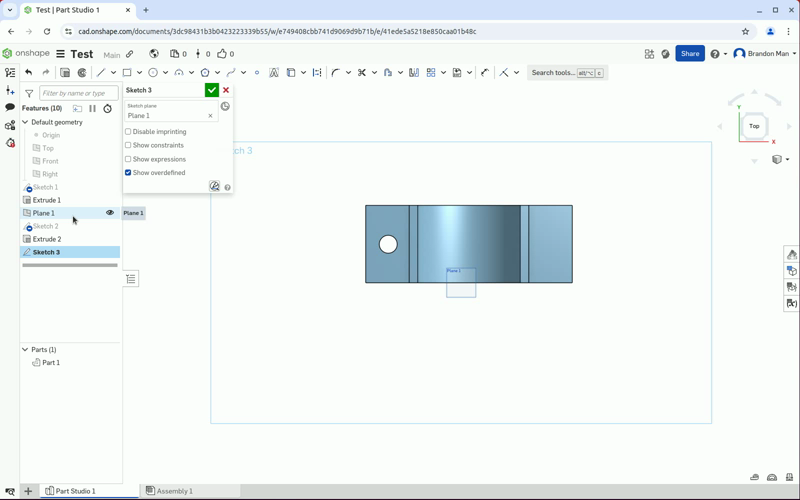
mouse_move(73, 352)
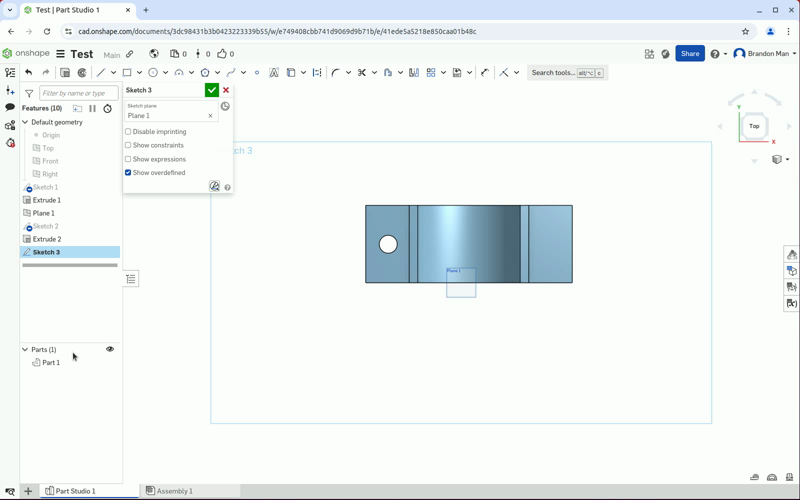
key(y)
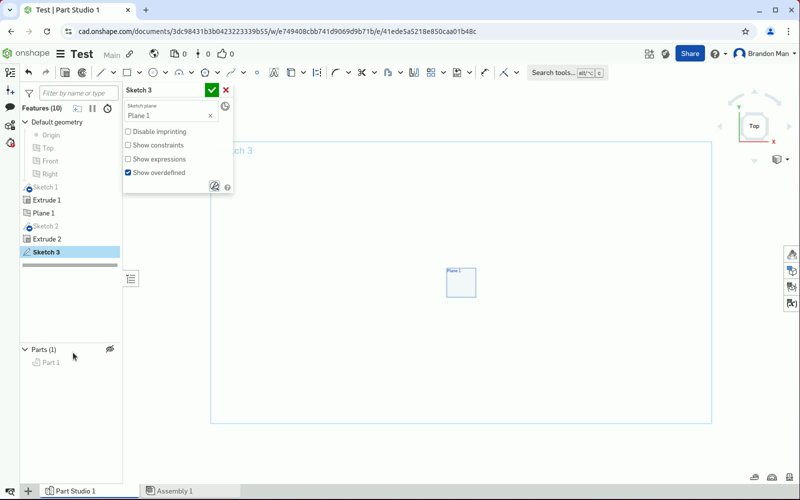
key(c)
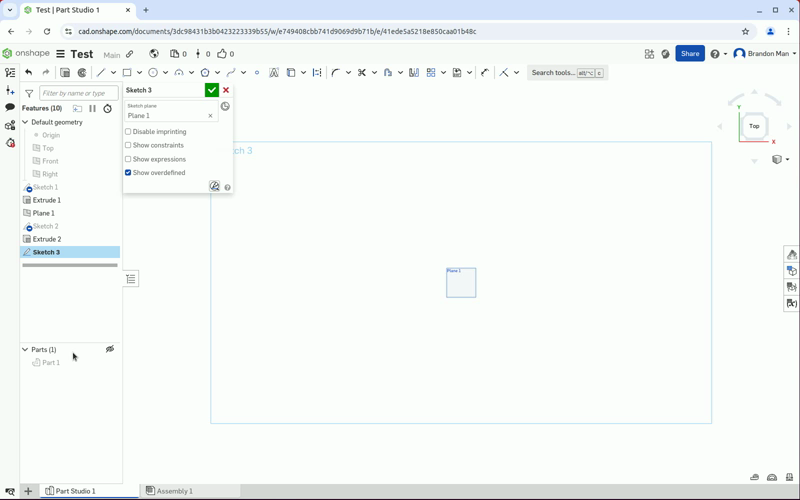
key_down(shift)
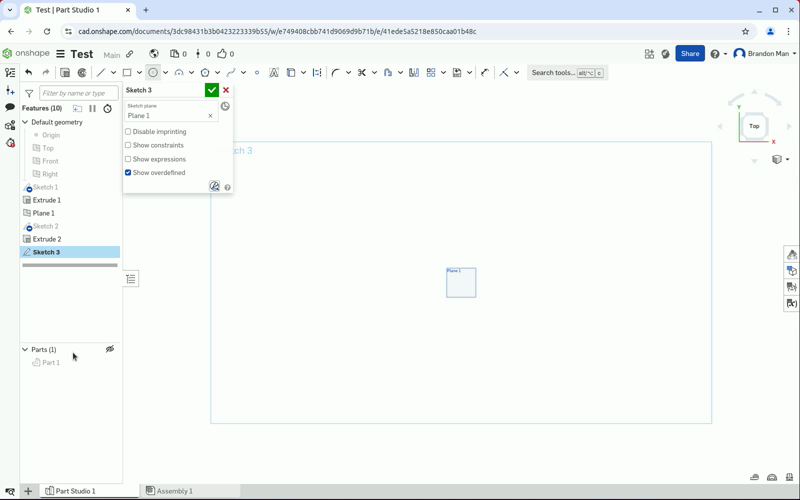
mouse_move(552, 244)
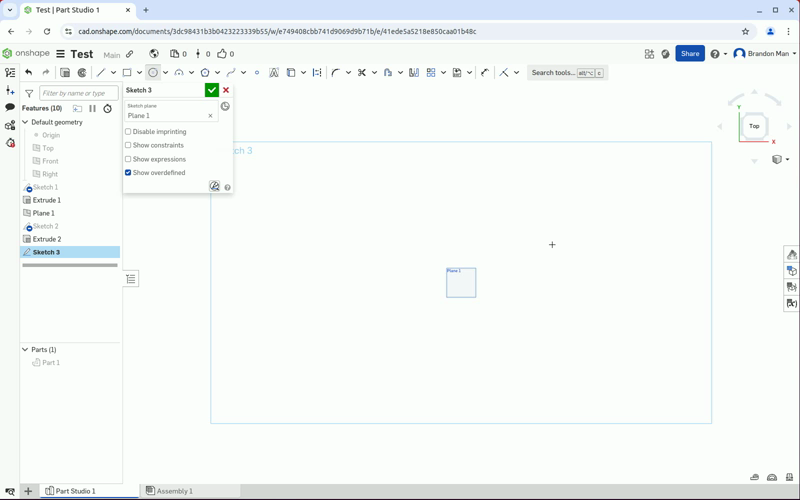
click(552, 244)
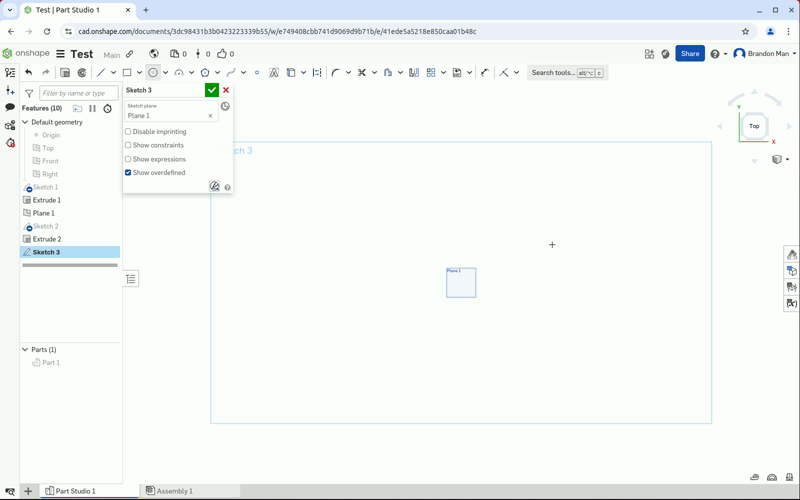
key_up(shift)
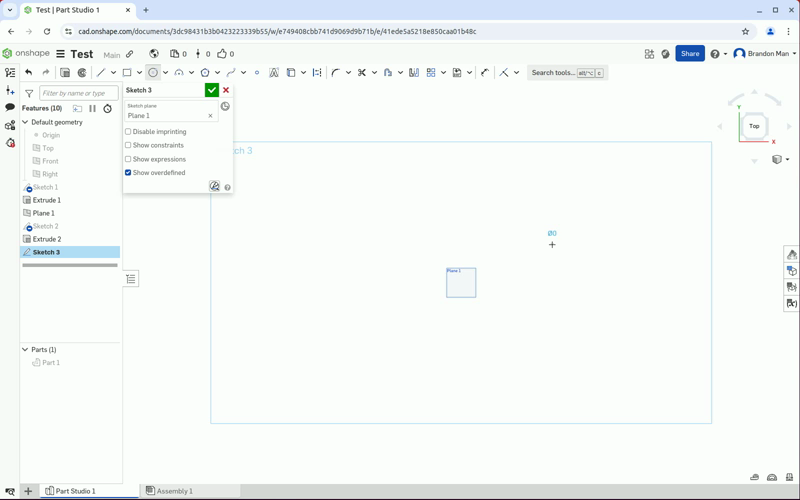
mouse_move(561, 244)
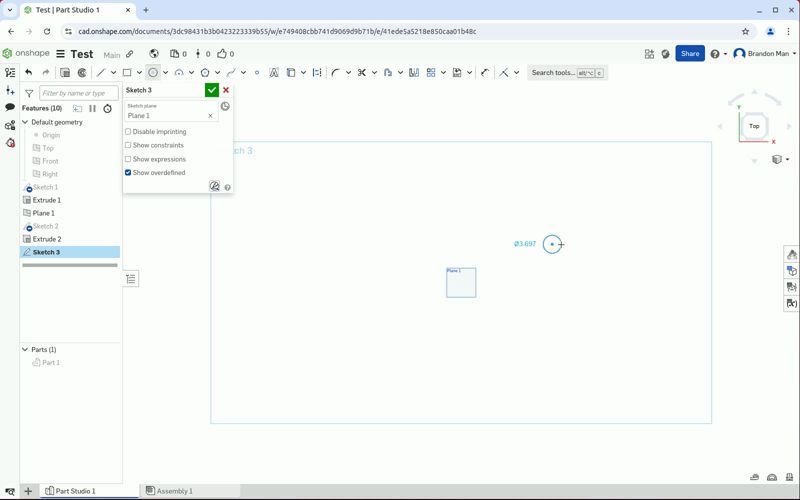
click(561, 244)
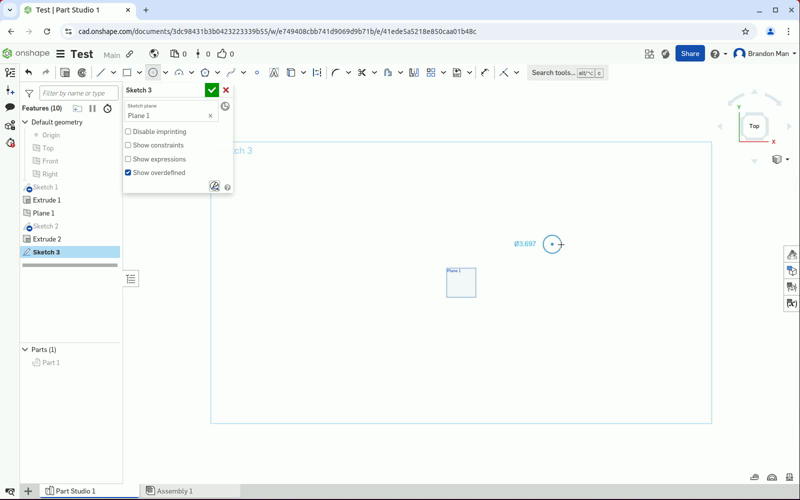
key(esc)
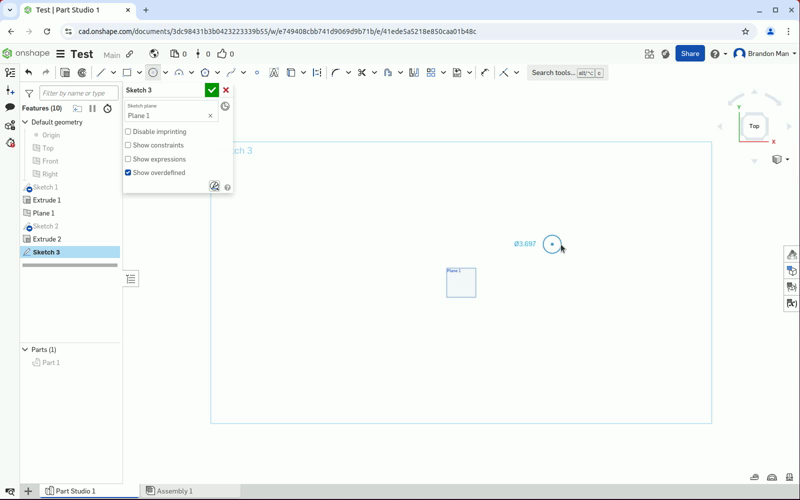
mouse_move(556, 245)
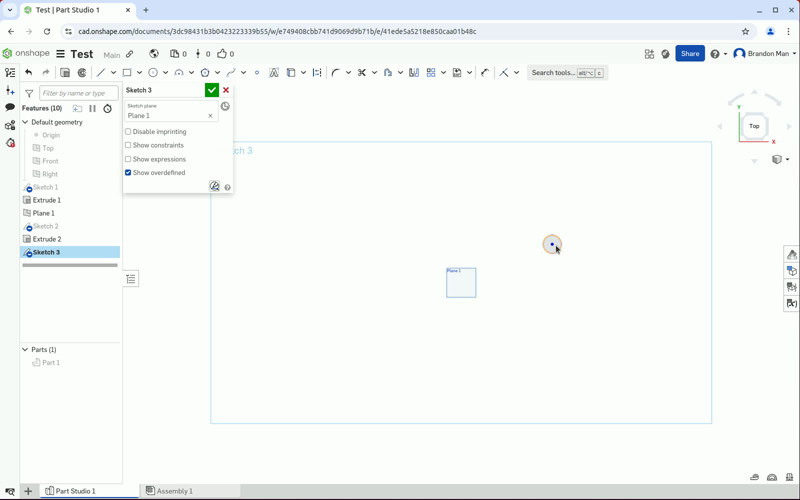
scroll(6)
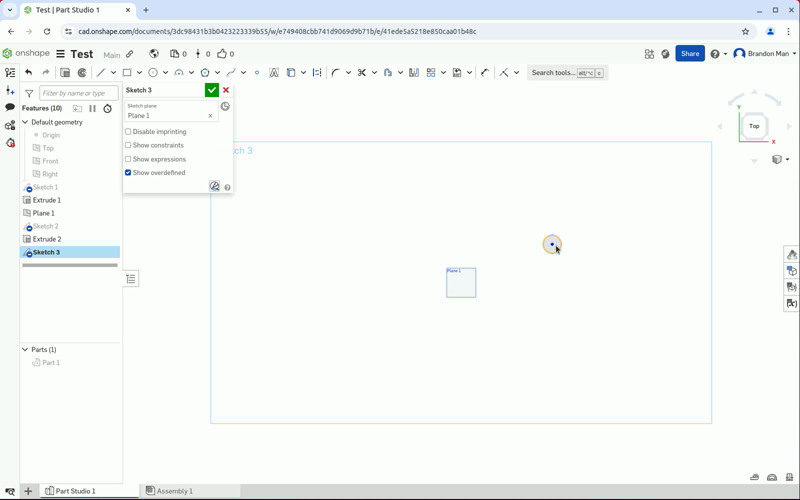
scroll(6)
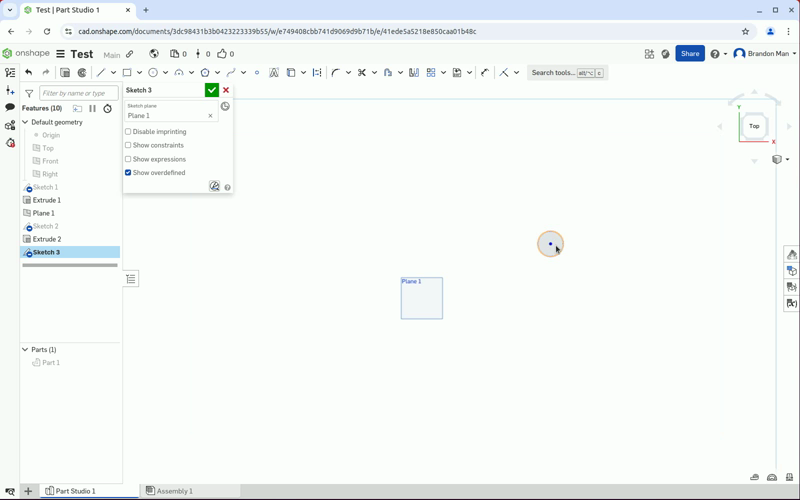
scroll(6)
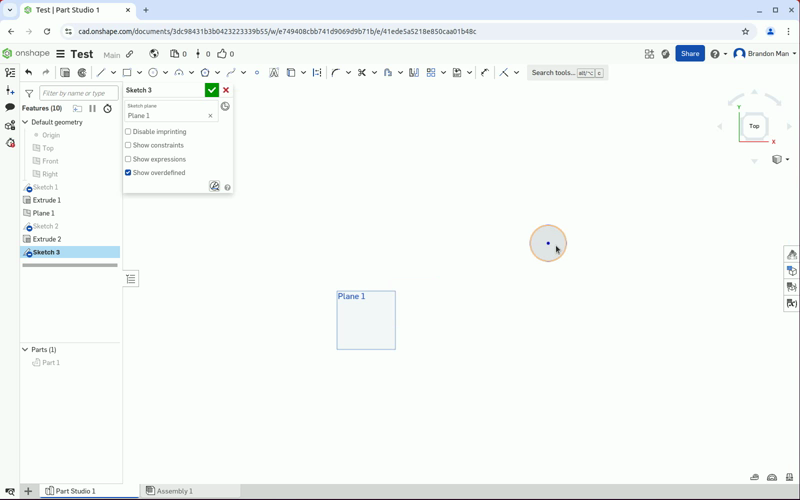
scroll(6)
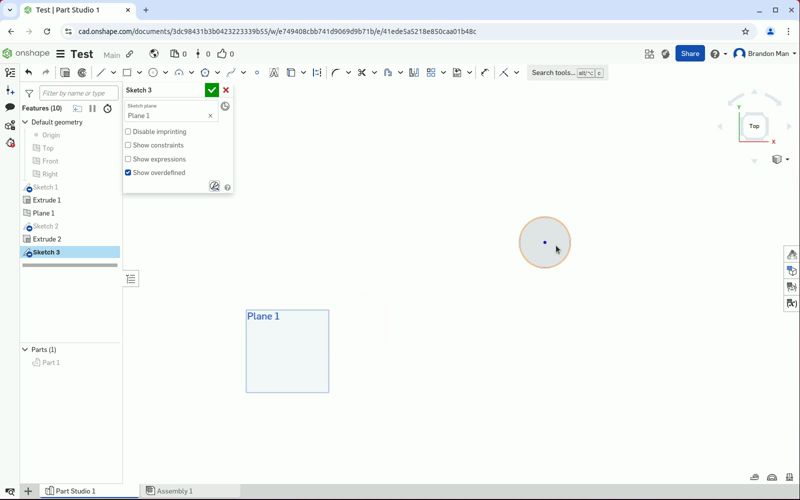
scroll(6)
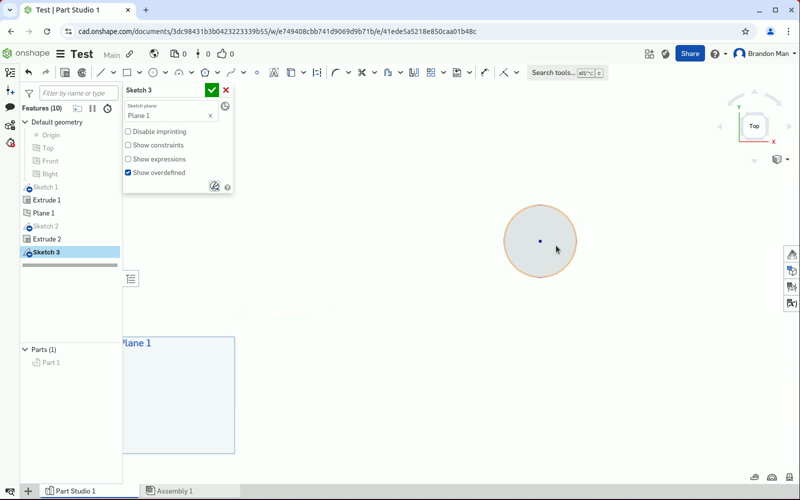
scroll(6)
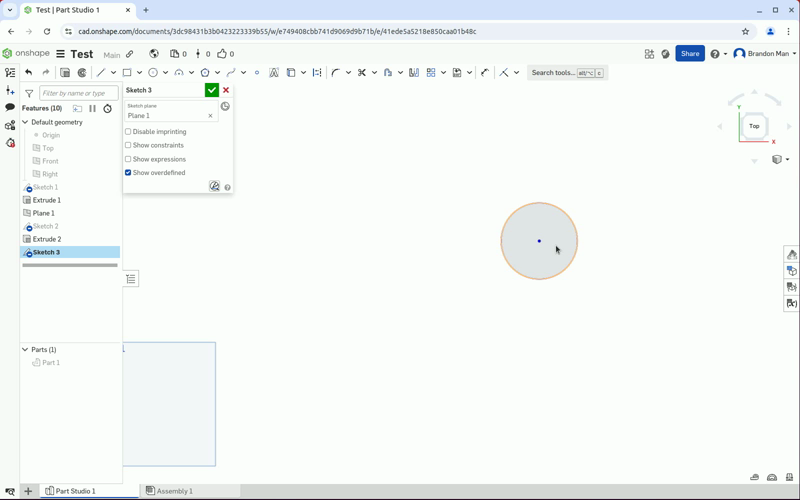
scroll(6)
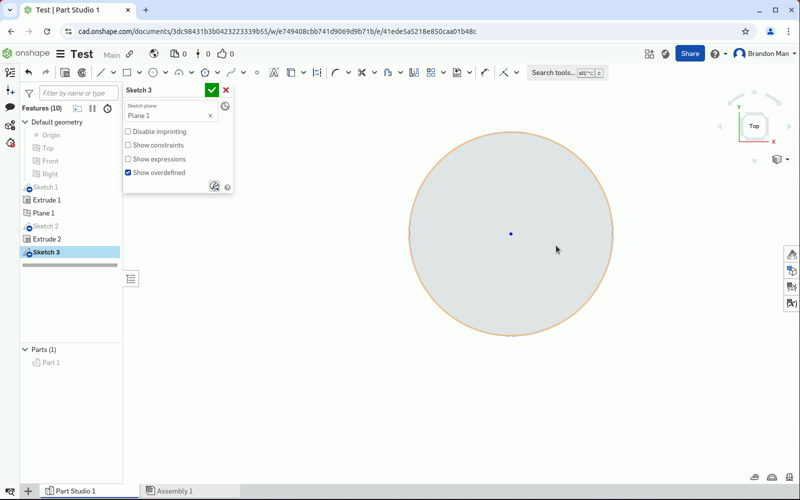
click(556, 245)
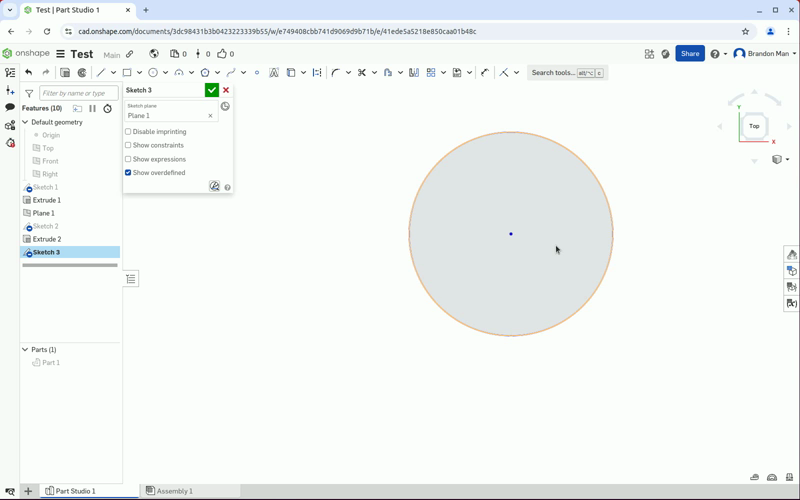
scroll(-6)
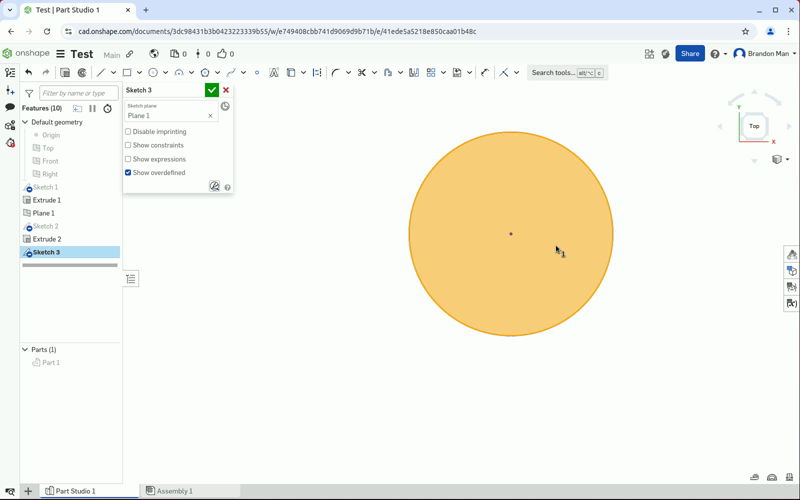
scroll(-6)
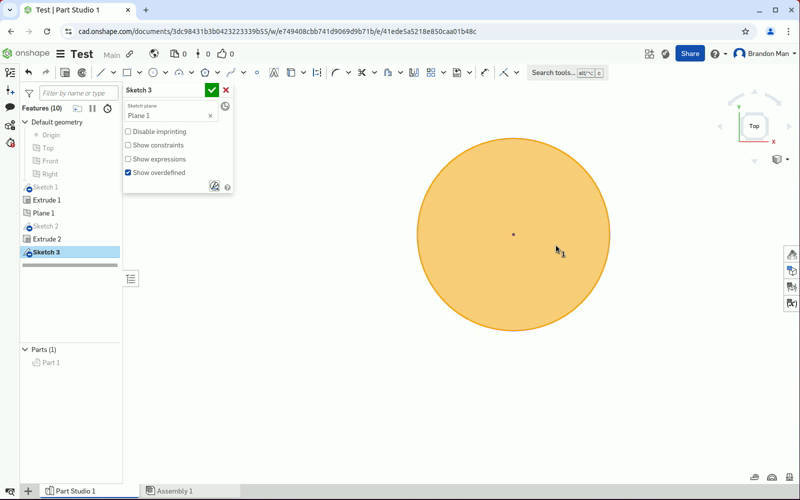
scroll(-6)
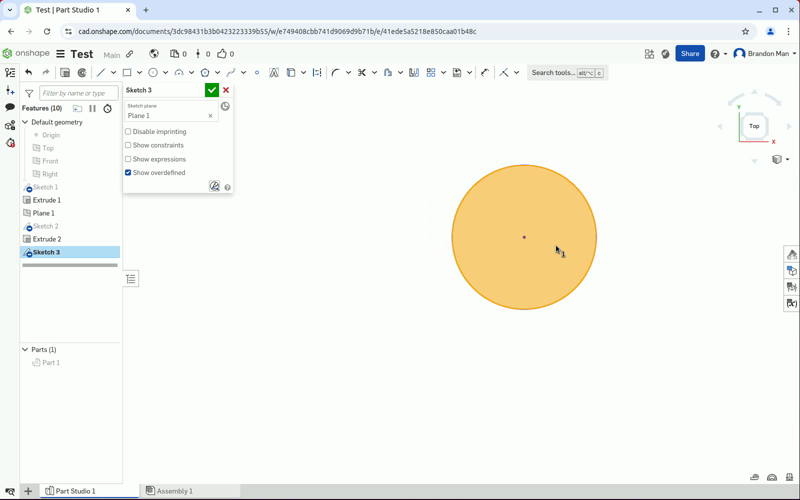
scroll(-6)
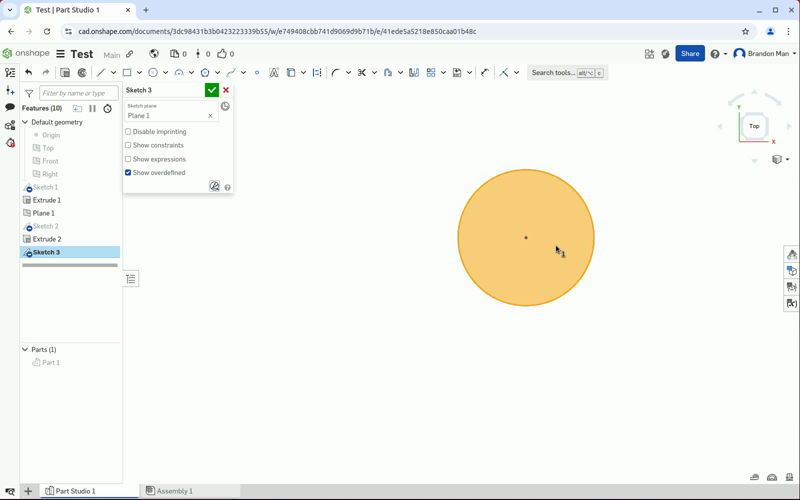
scroll(-6)
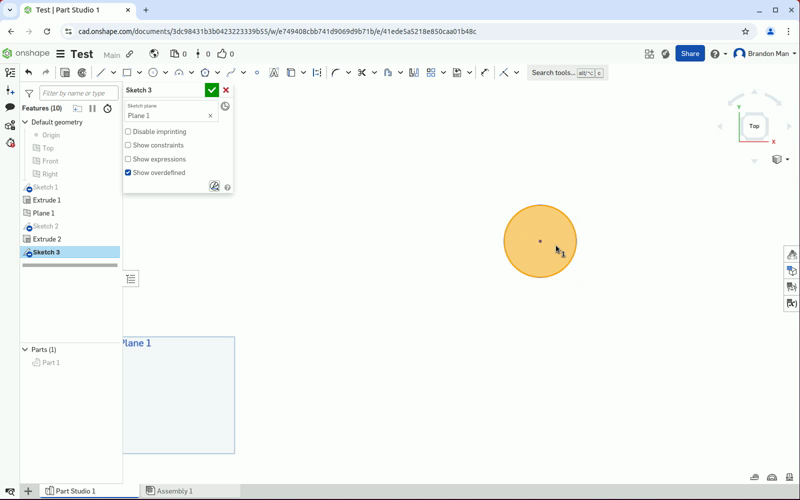
scroll(-6)
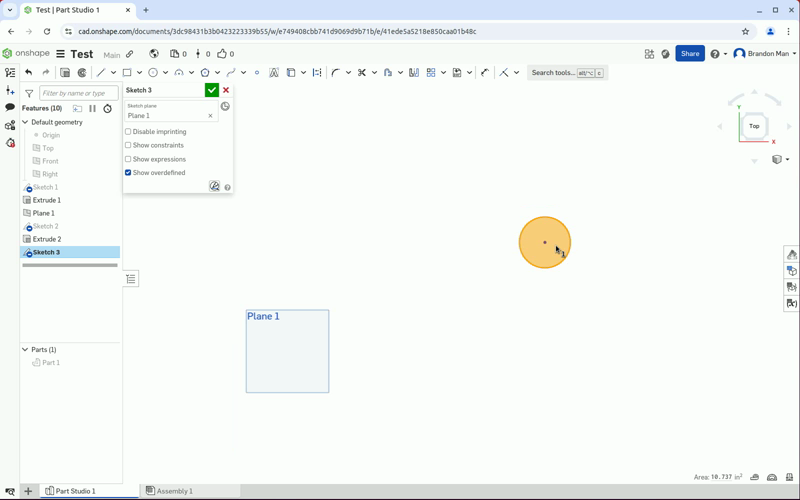
scroll(-6)
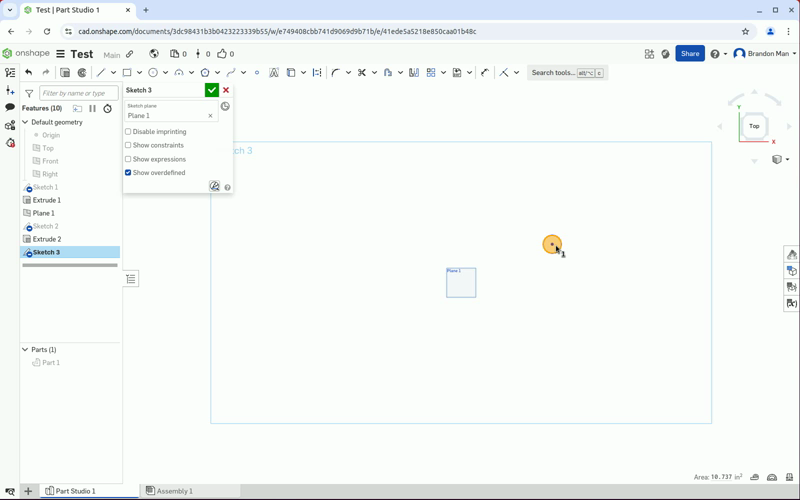
mouse_move(73, 352)
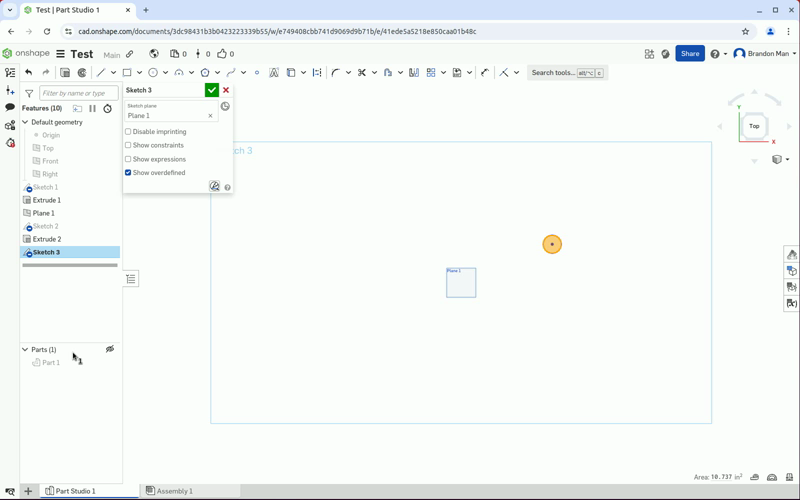
key(shift+y)
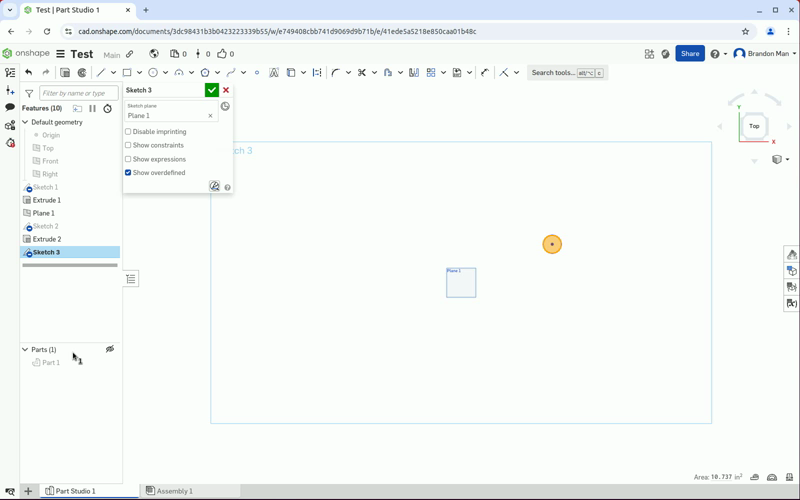
key(shift+e)
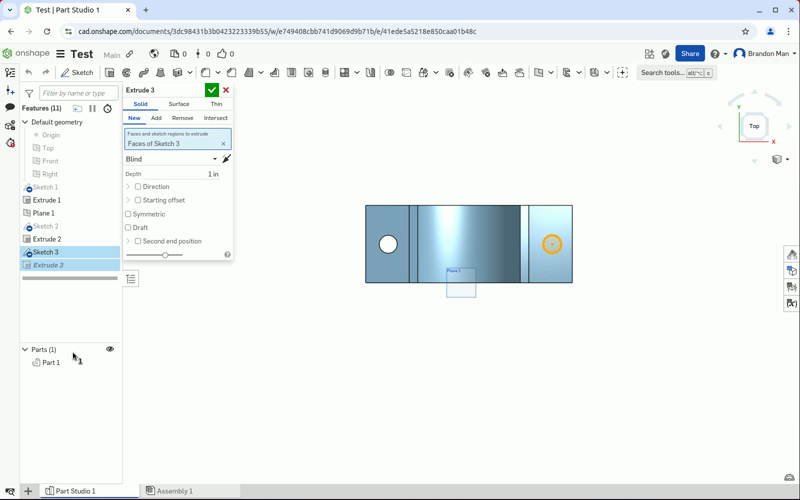
mouse_move(143, 106)
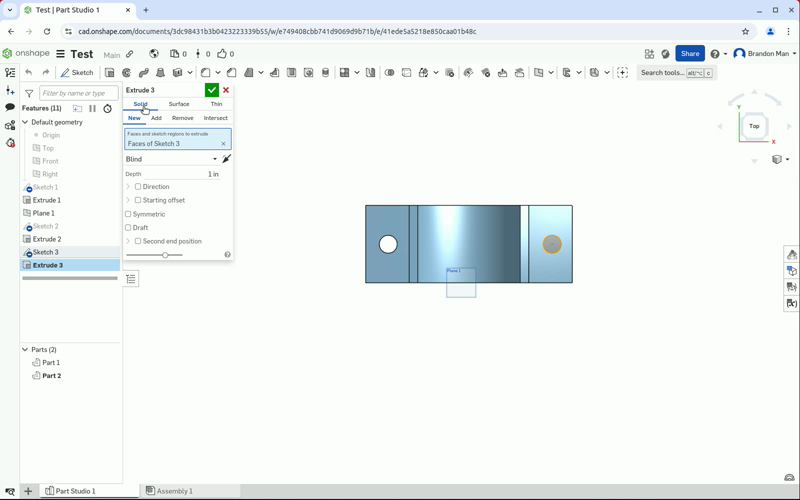
click(143, 106)
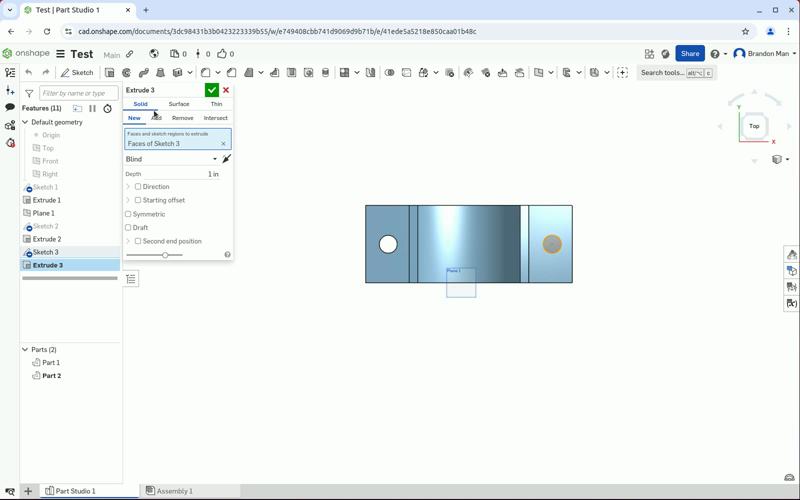
mouse_move(186, 120)
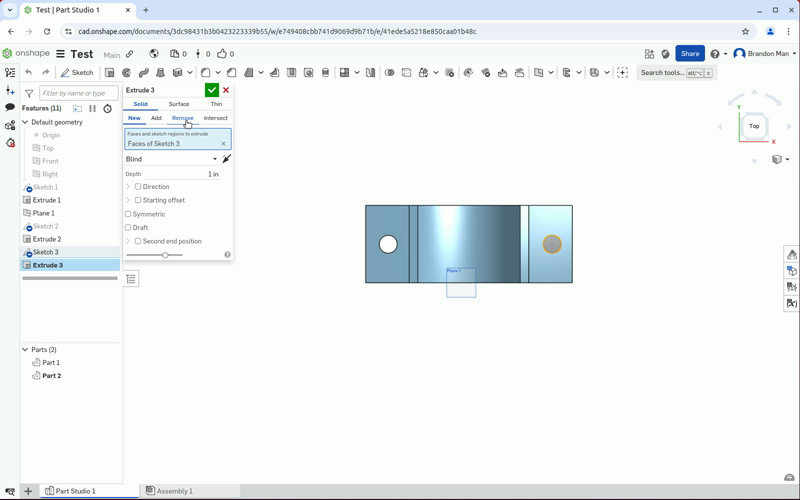
click(186, 120)
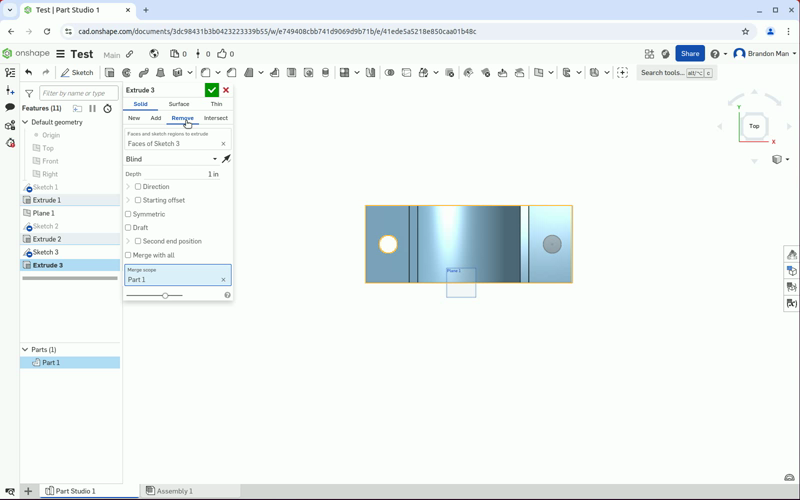
key(tab, 4)
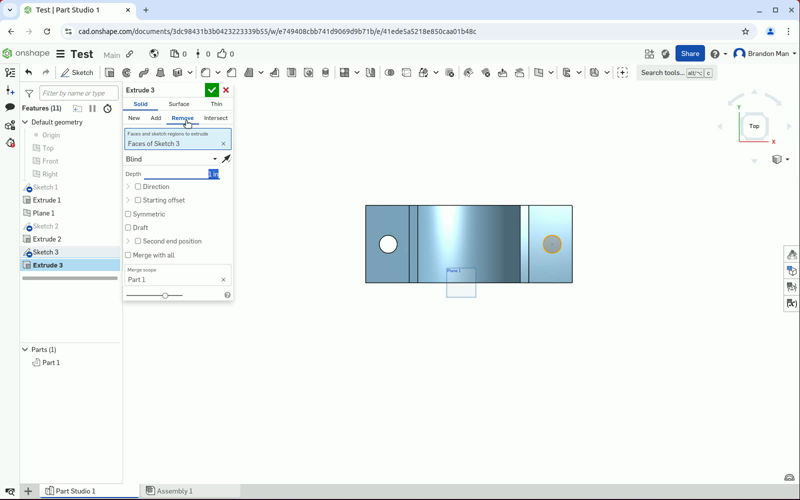
text(14.924)
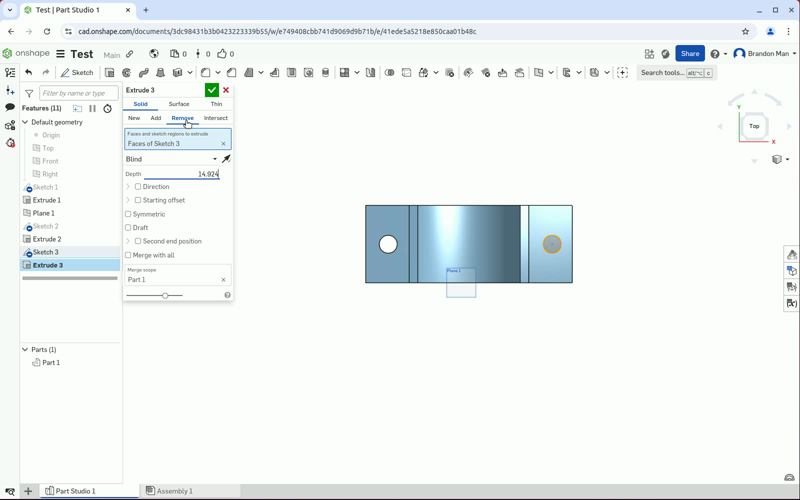
key(tab, 6)
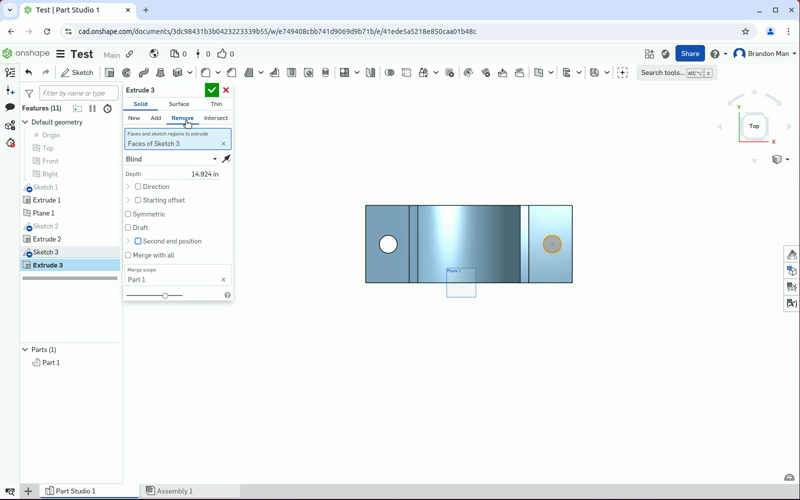
key(space)
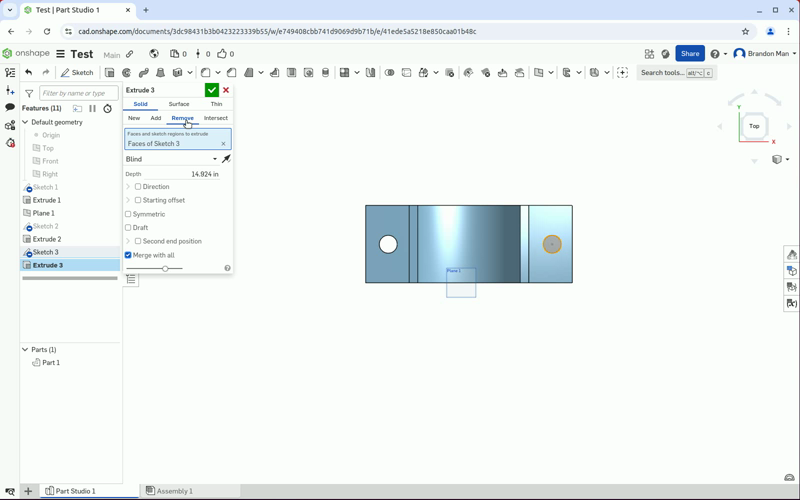
key(enter)
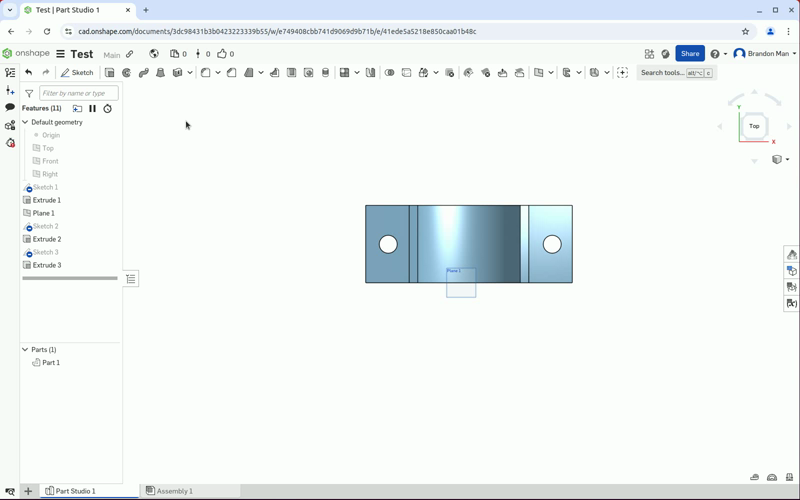
key(shift+h)
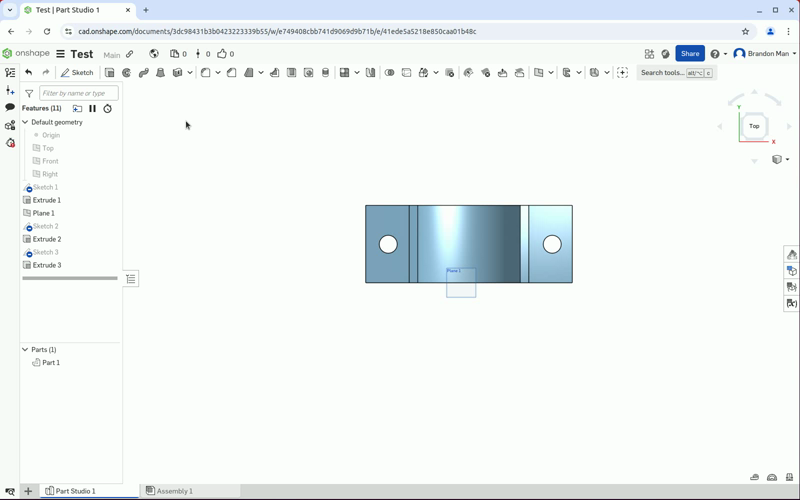
key(shift+h)
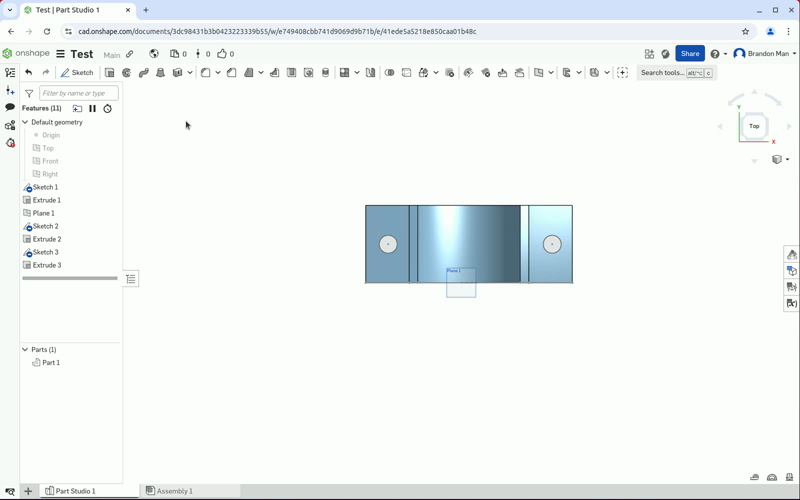
key(shift+7)
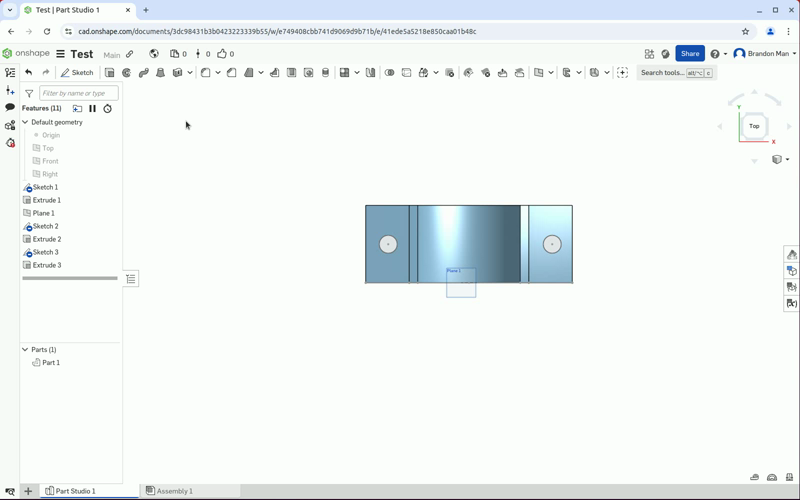
key(up, 3)
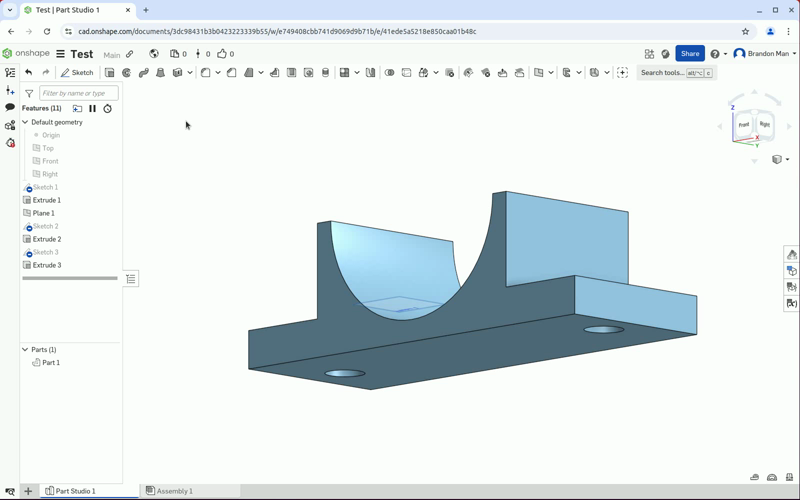
key(left, 3)
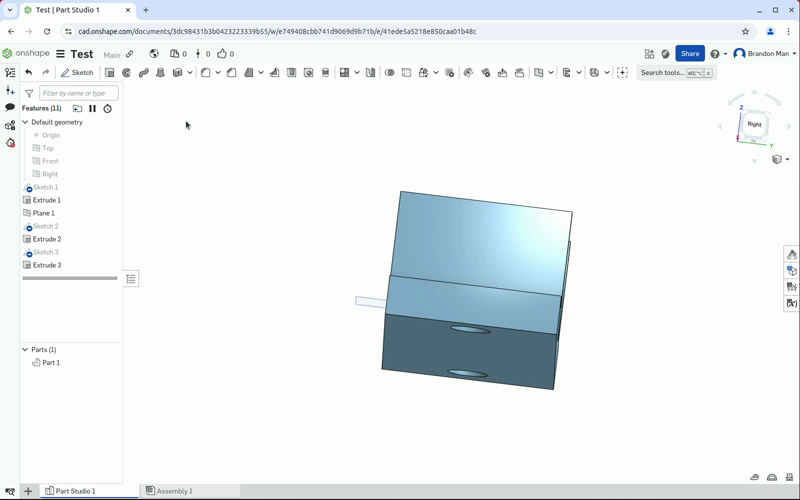
key(right, 3)
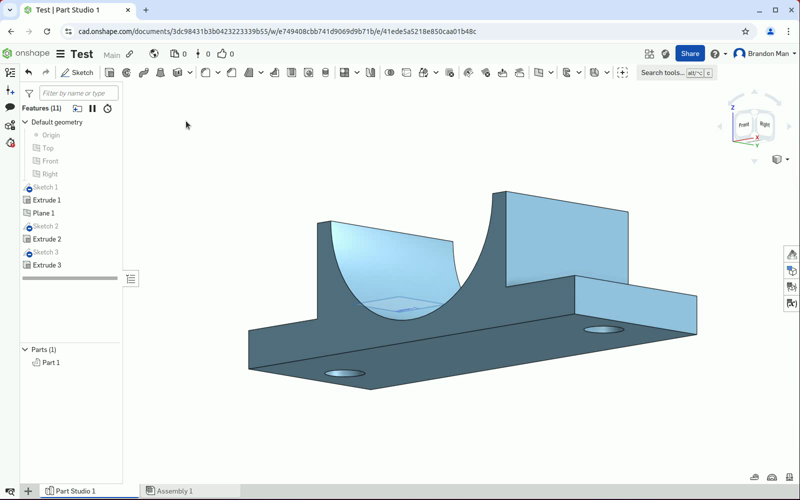
key(down, 3)
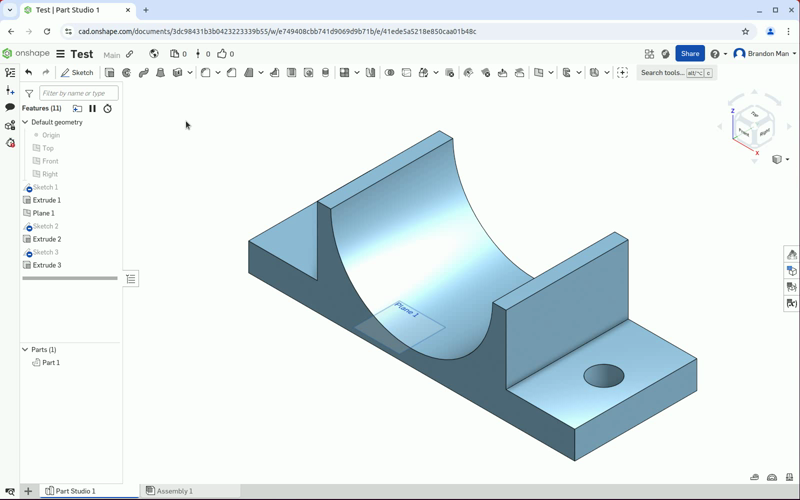
mouse_move(73, 189)
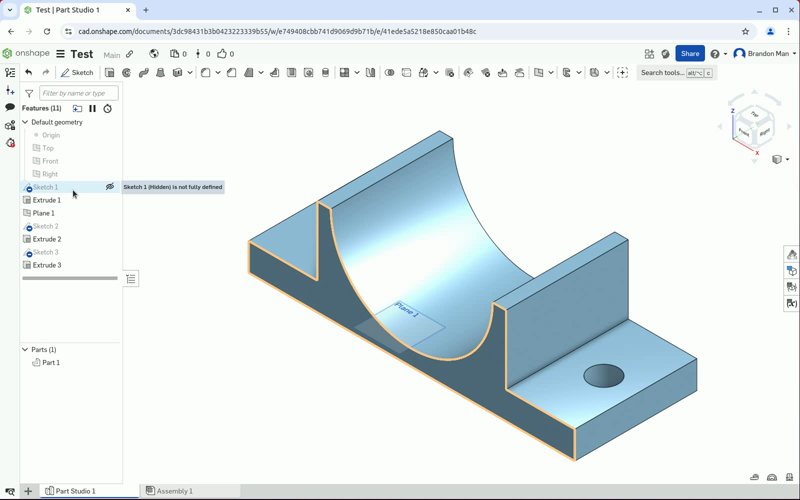
click(73, 189)